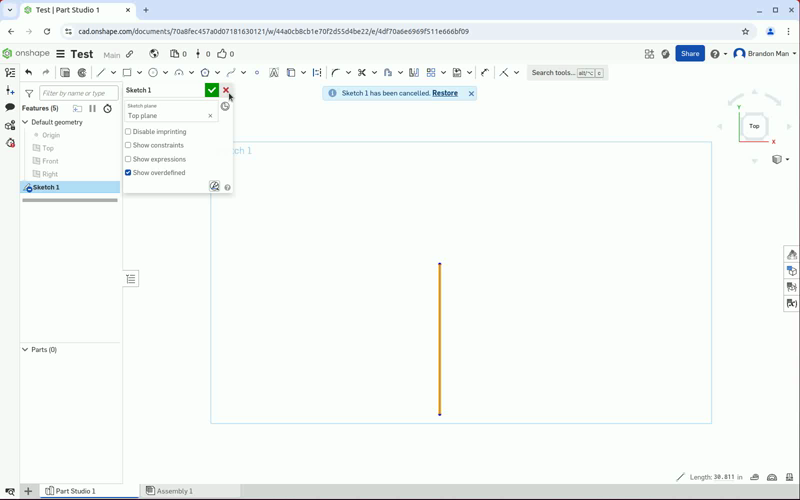
key(shift+h)
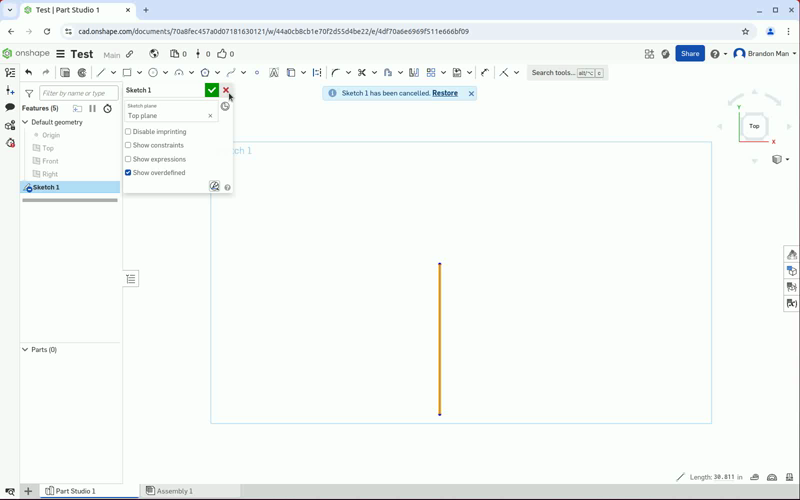
key(shift+s)
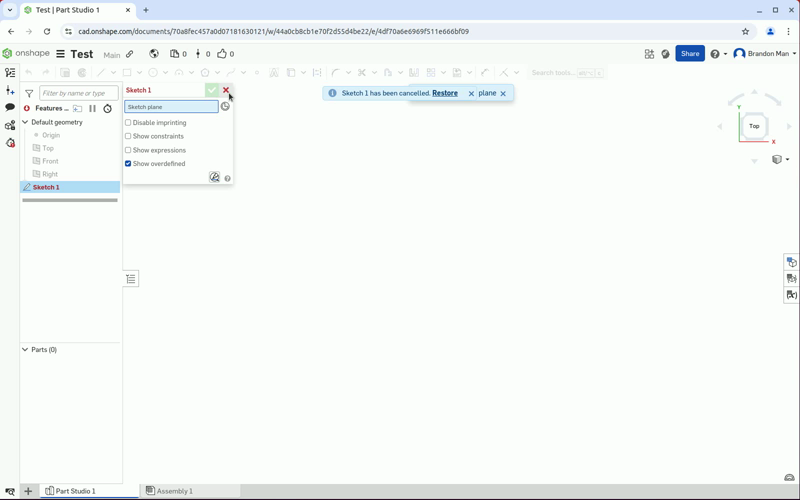
mouse_move(73, 150)
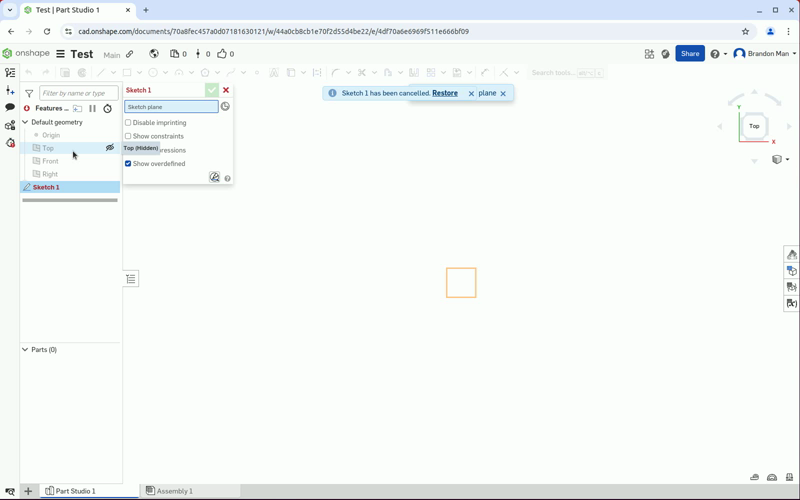
click(73, 150)
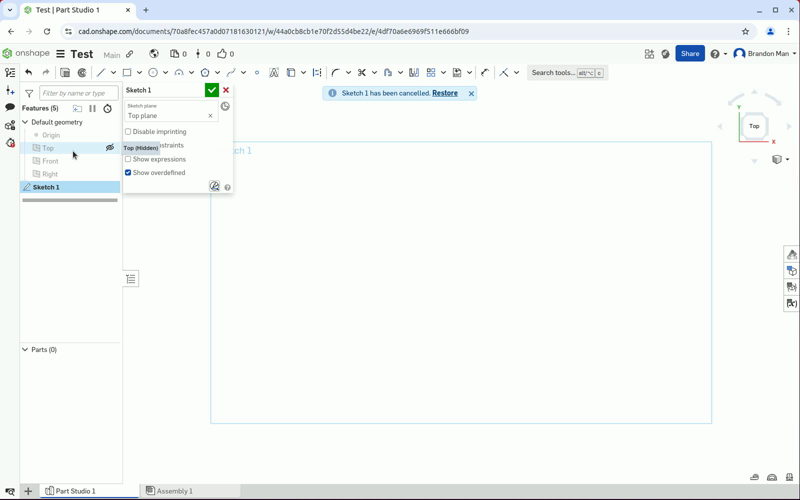
mouse_move(73, 352)
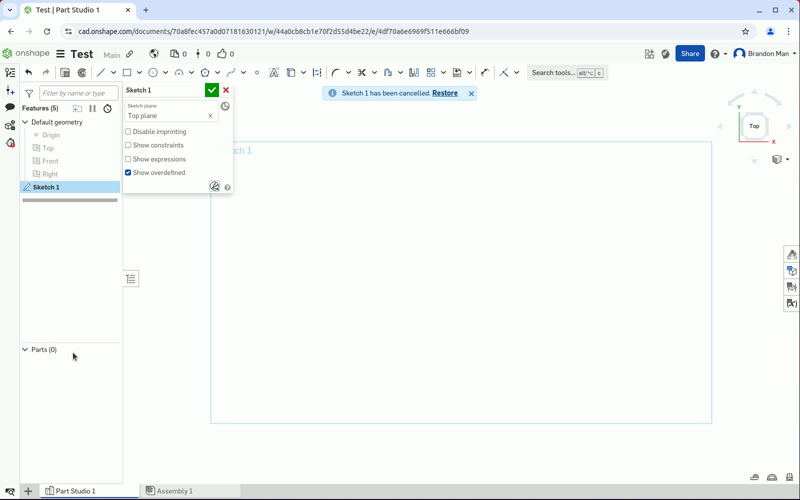
key(y)
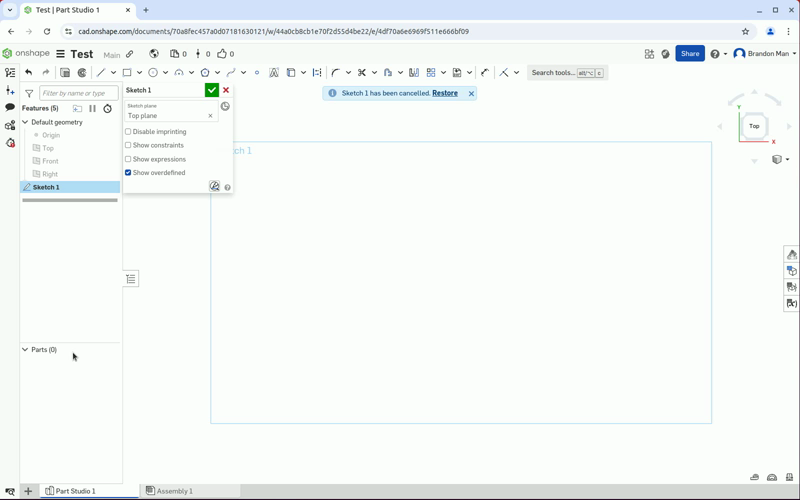
key(l)
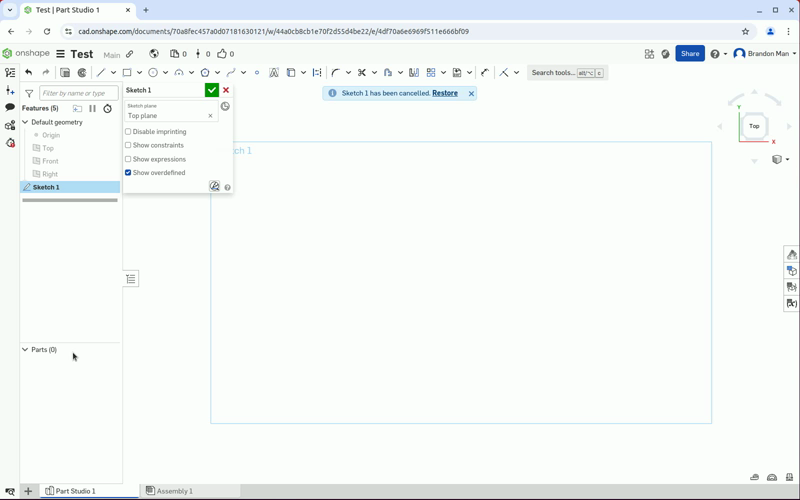
key_down(shift)
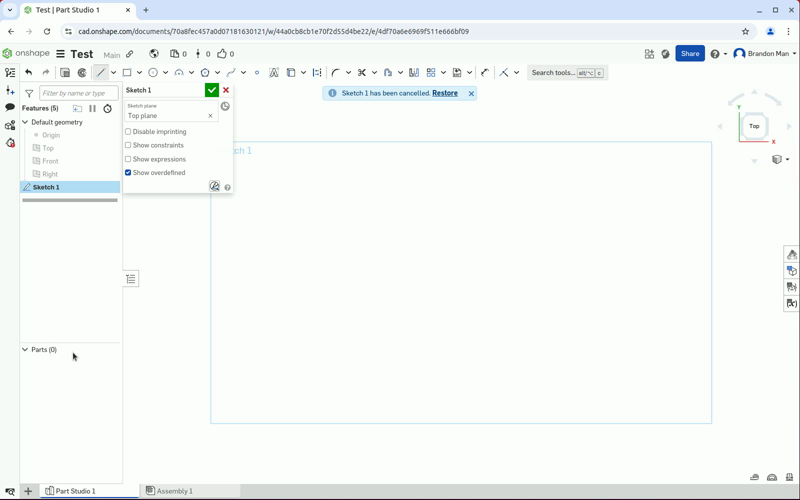
mouse_move(385, 357)
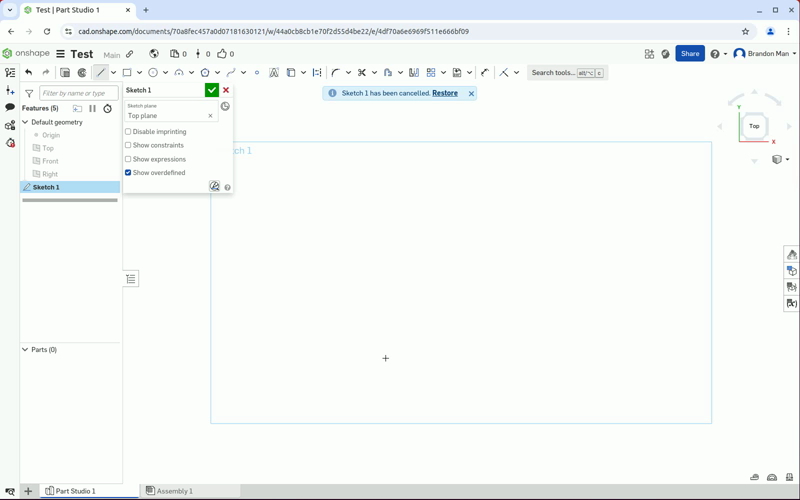
click(385, 357)
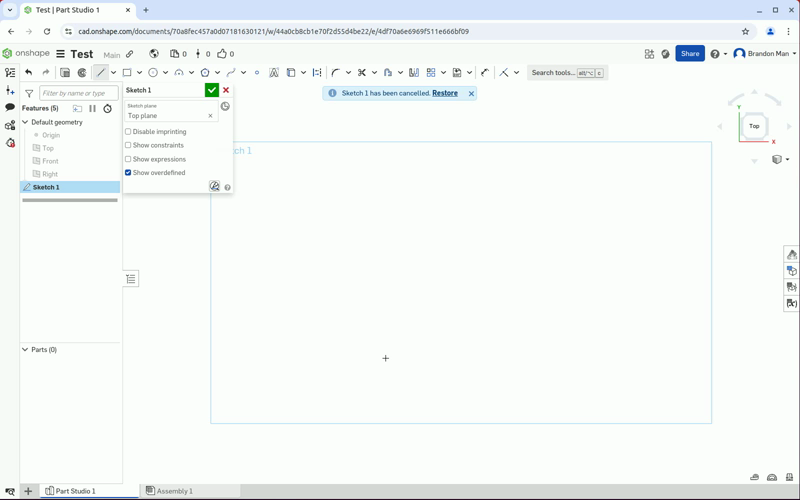
key_up(shift)
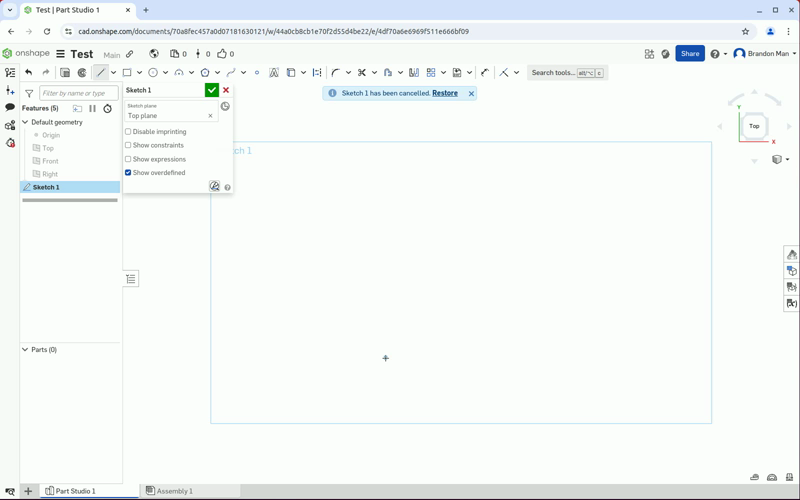
key_down(shift)
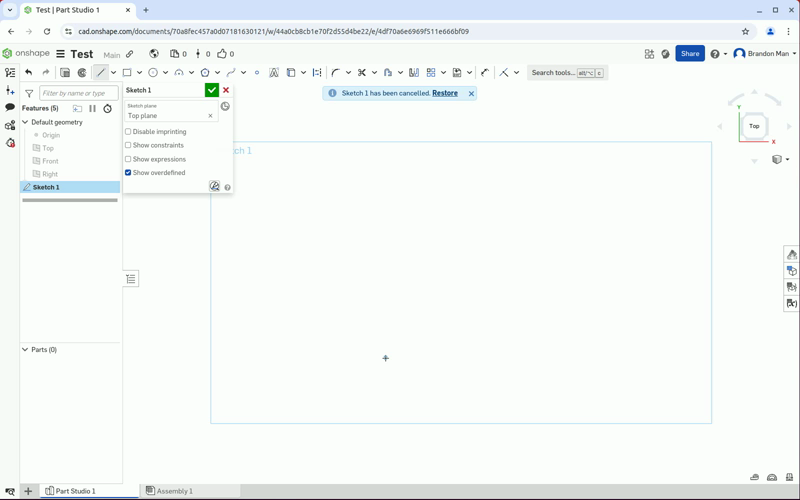
mouse_move(535, 357)
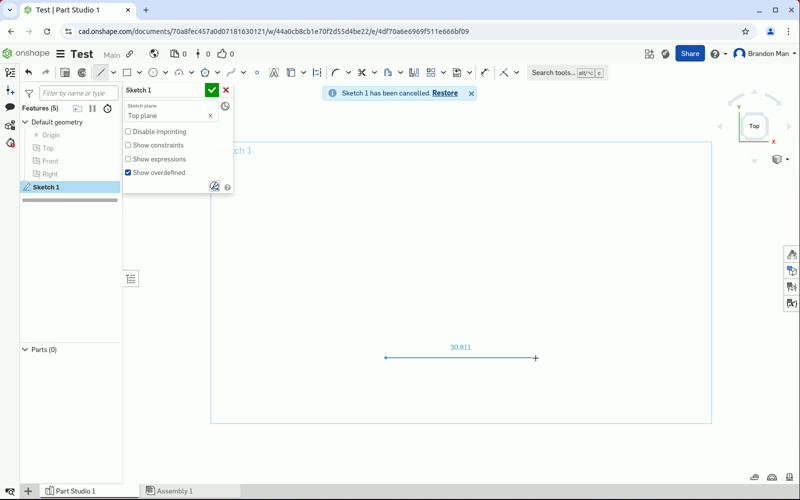
click(535, 357)
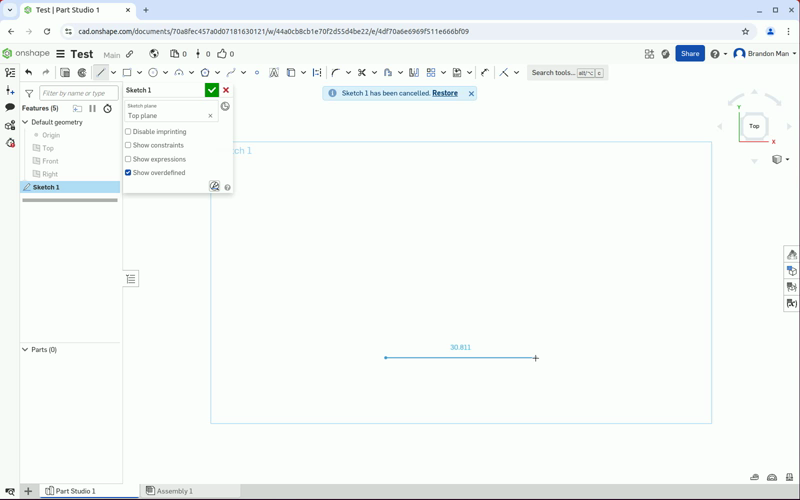
key_up(shift)
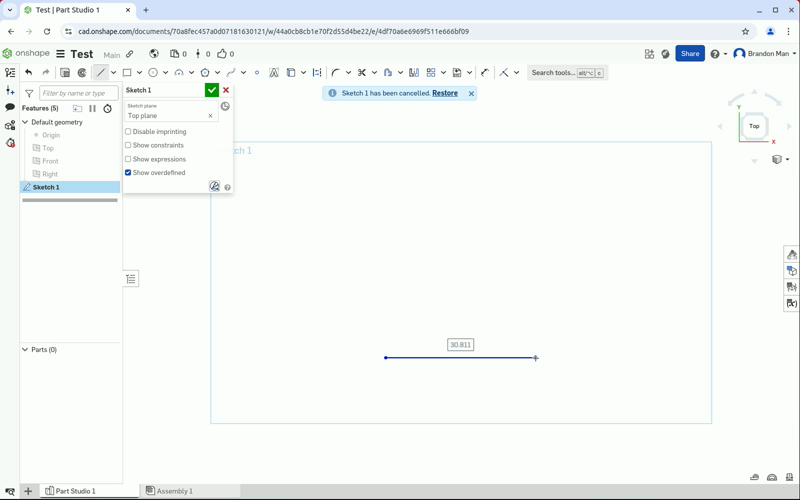
key_down(shift)
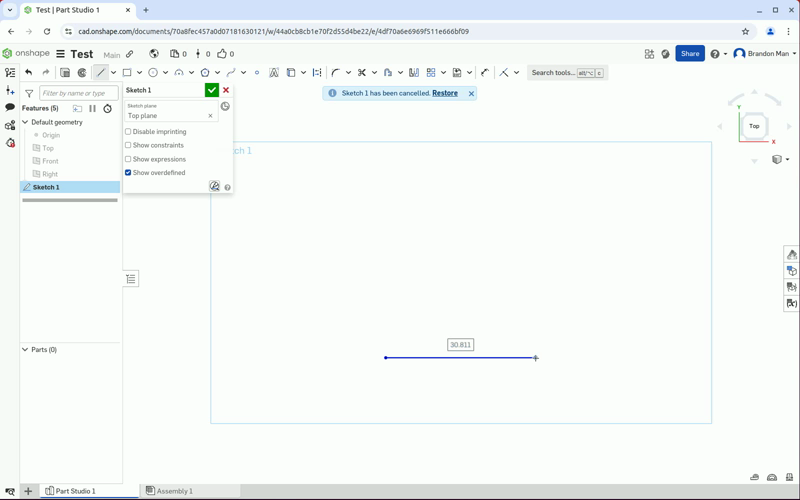
mouse_move(535, 208)
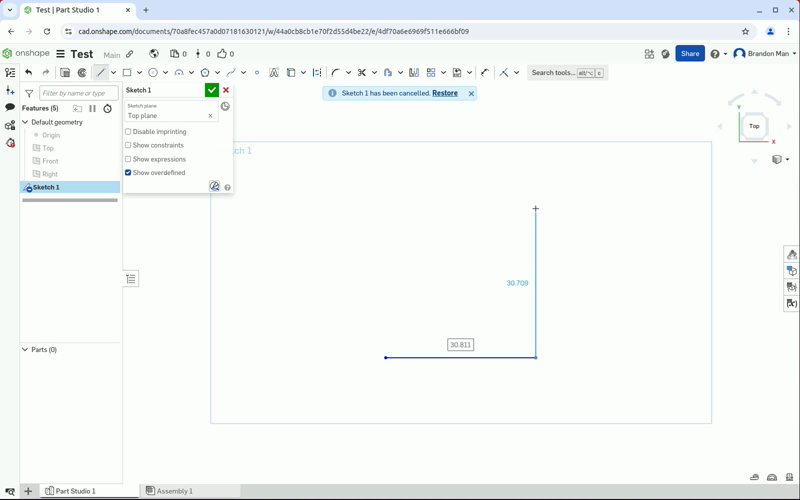
click(535, 208)
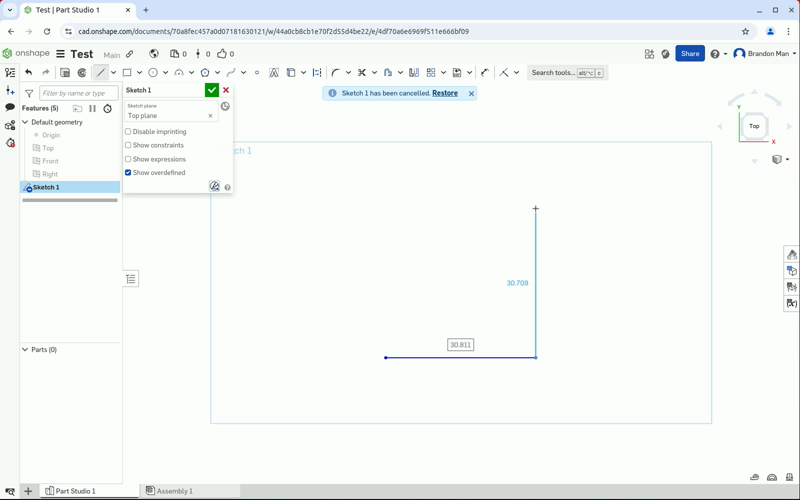
key_up(shift)
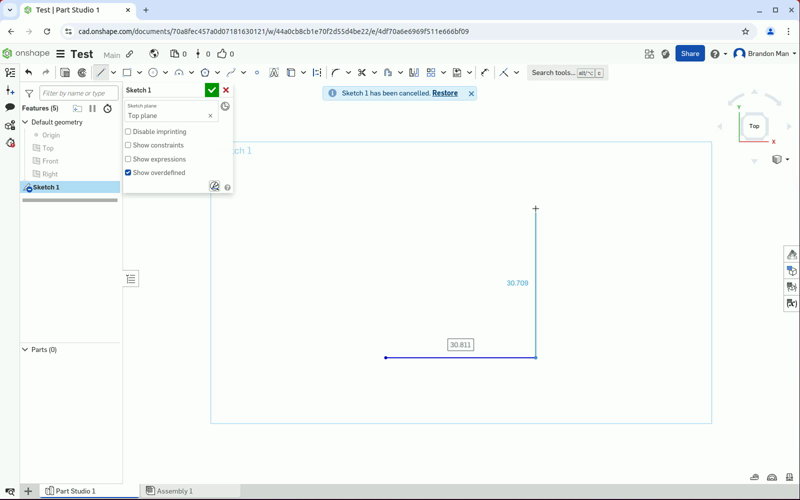
key_down(shift)
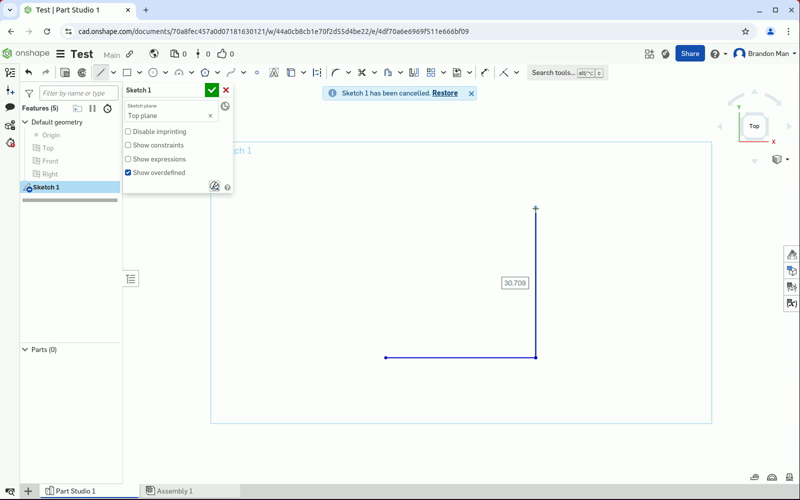
mouse_move(385, 208)
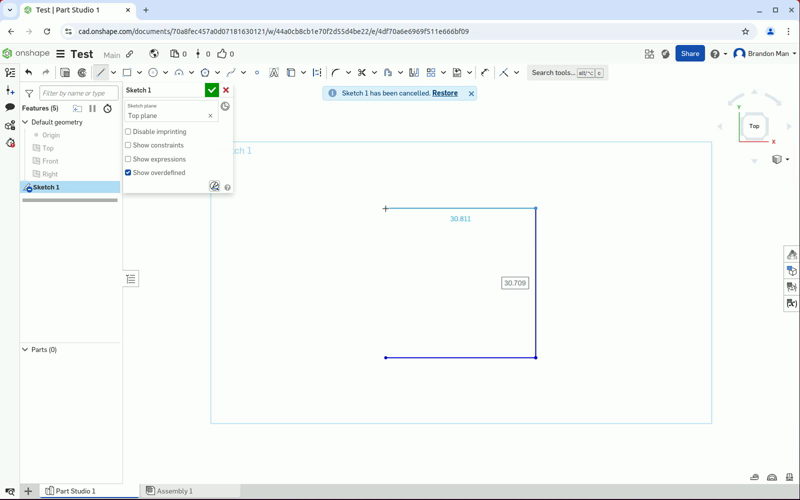
click(385, 208)
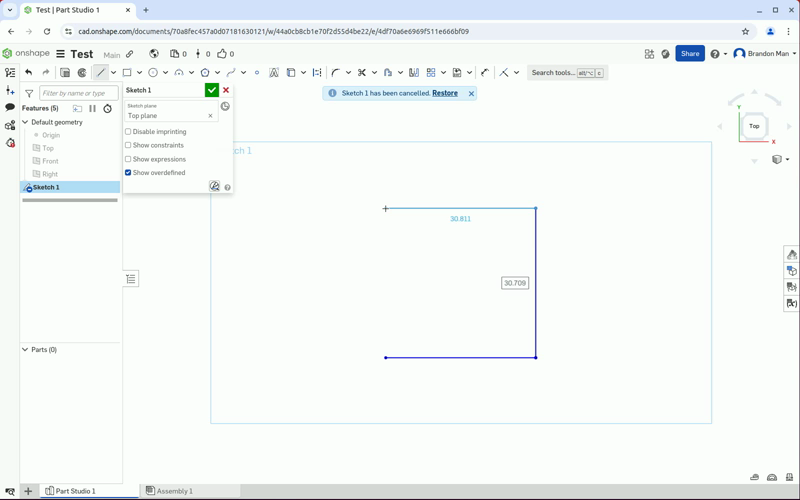
key_up(shift)
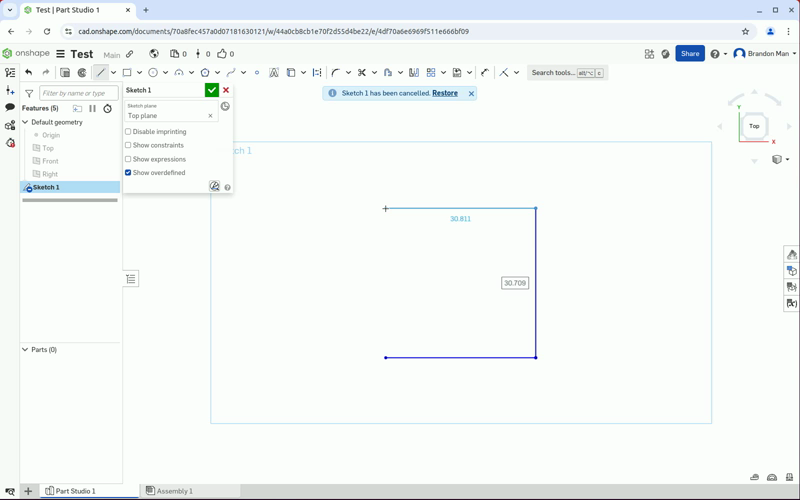
key_down(shift)
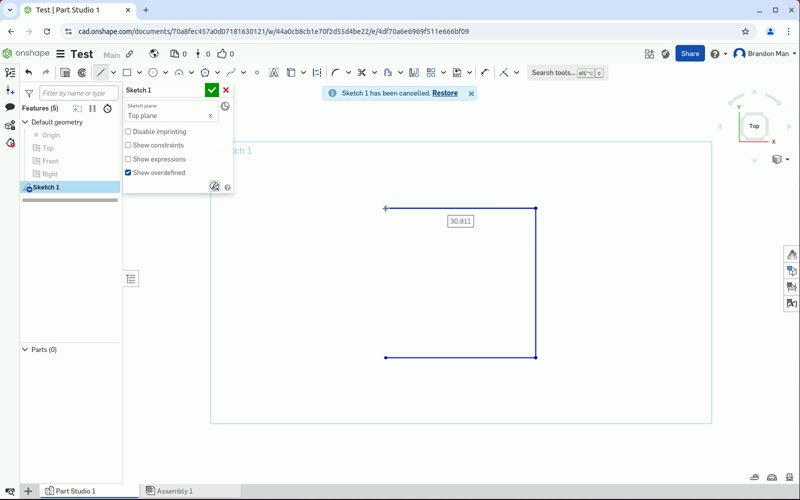
mouse_move(385, 357)
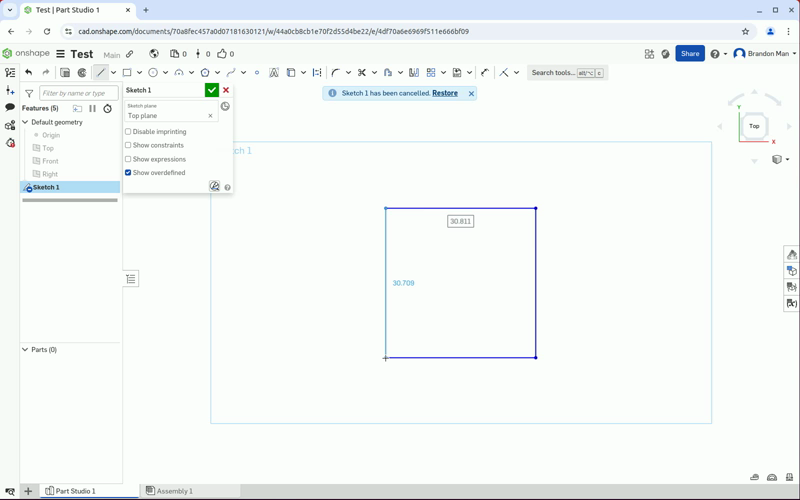
key_up(shift)
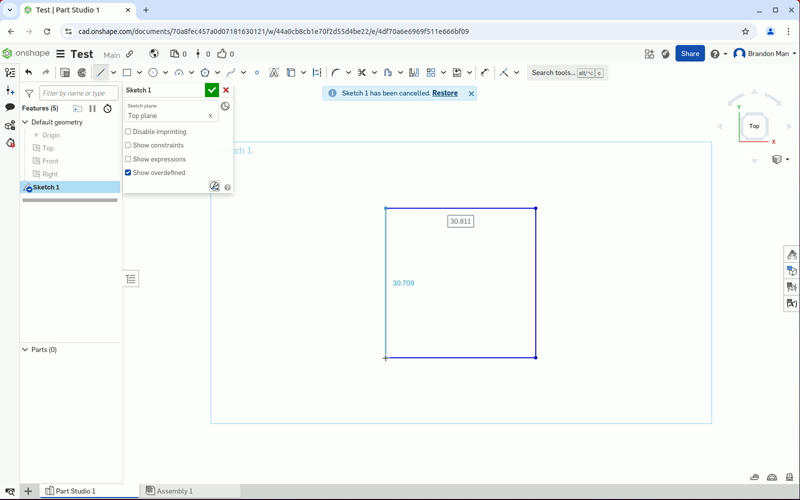
click(385, 357)
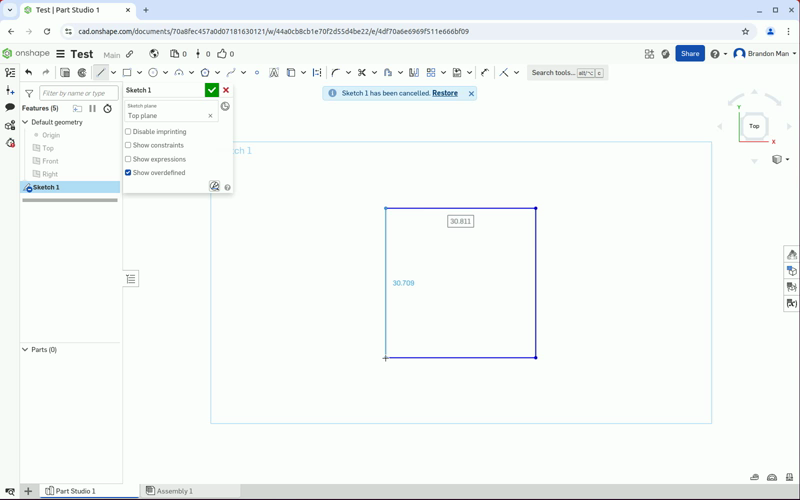
key(esc)
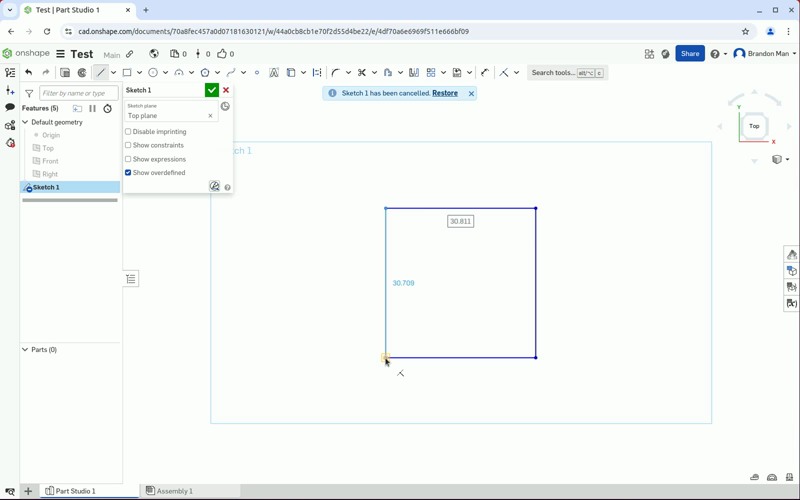
mouse_move(404, 262)
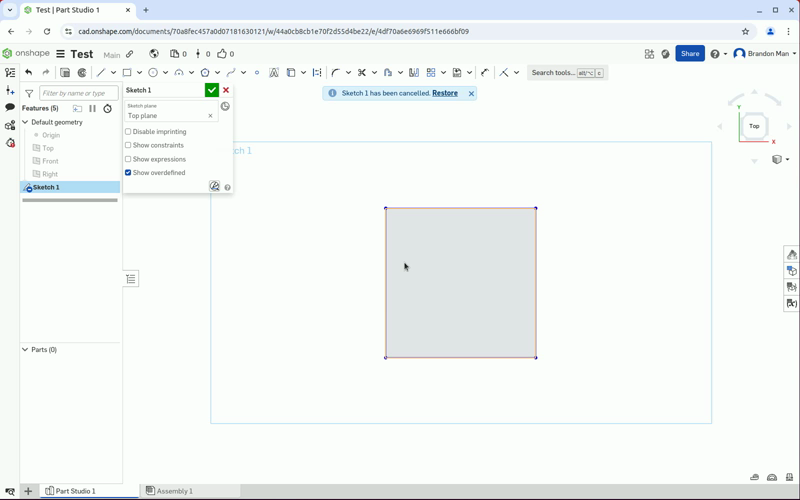
click(404, 262)
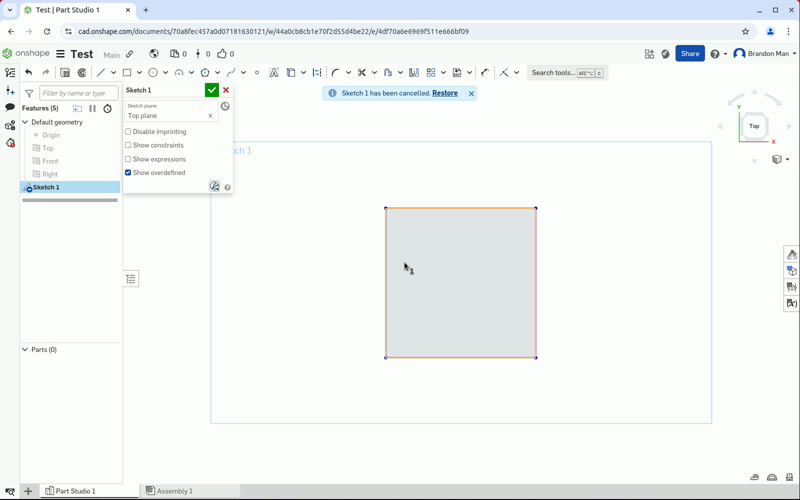
mouse_move(73, 352)
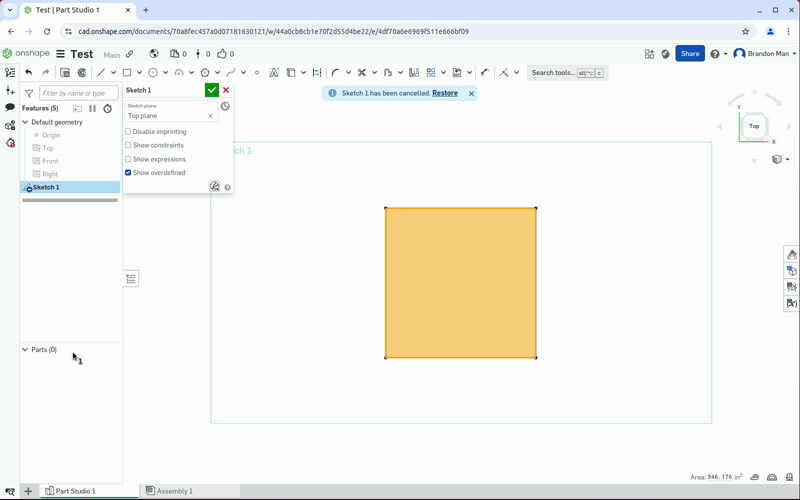
key(shift+y)
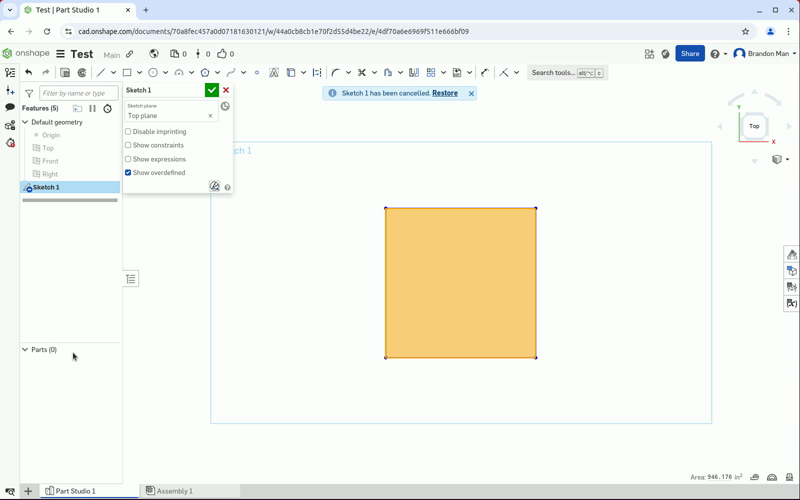
key(shift+e)
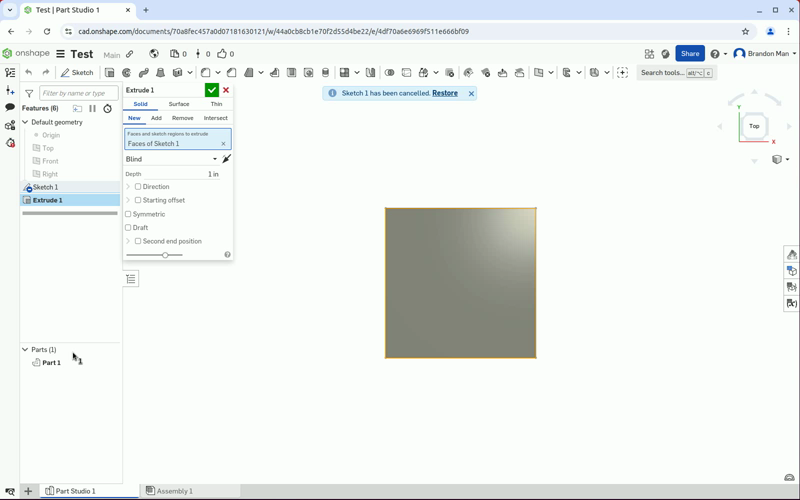
mouse_move(143, 106)
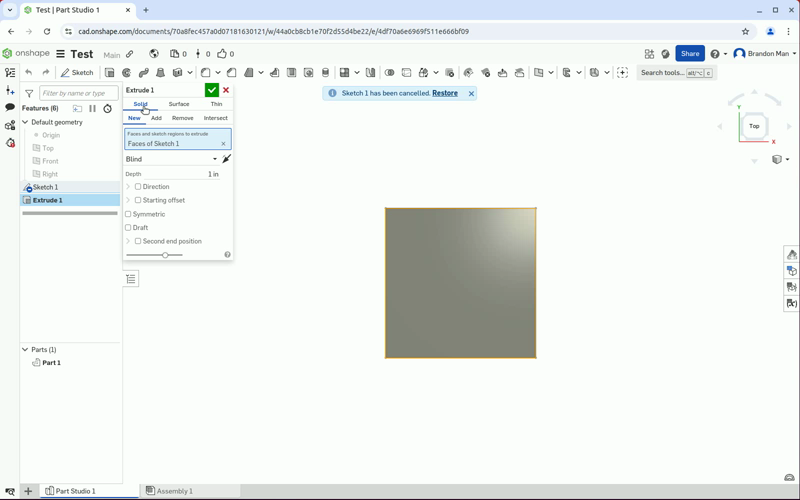
click(143, 106)
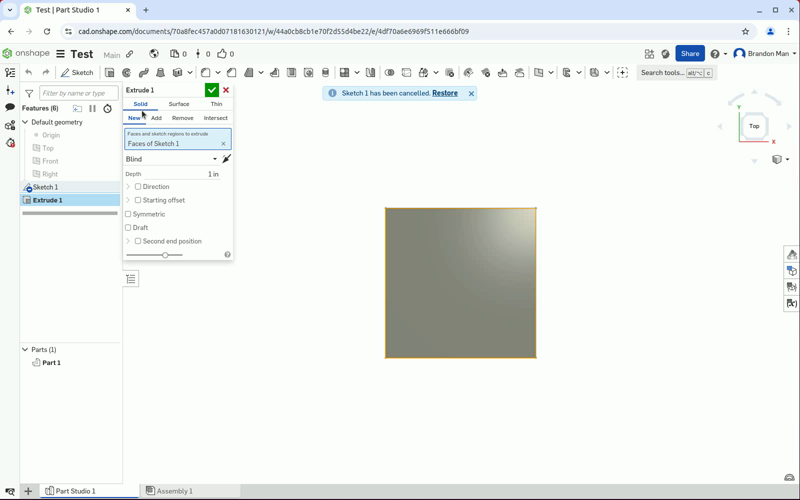
mouse_move(137, 120)
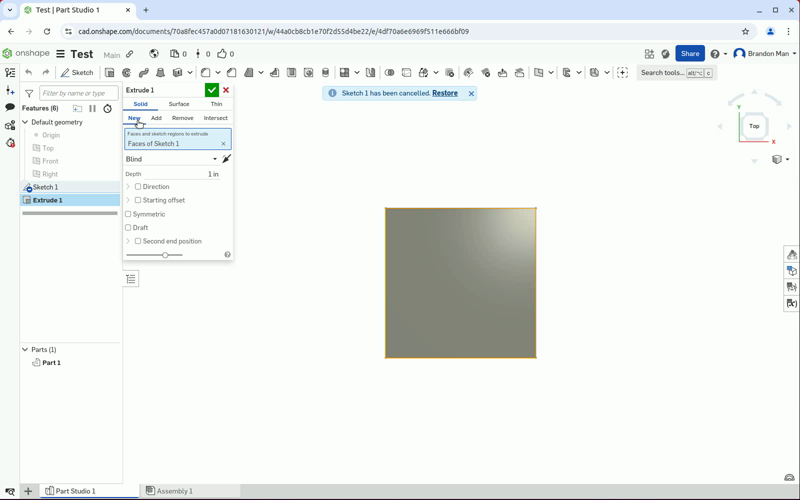
click(137, 120)
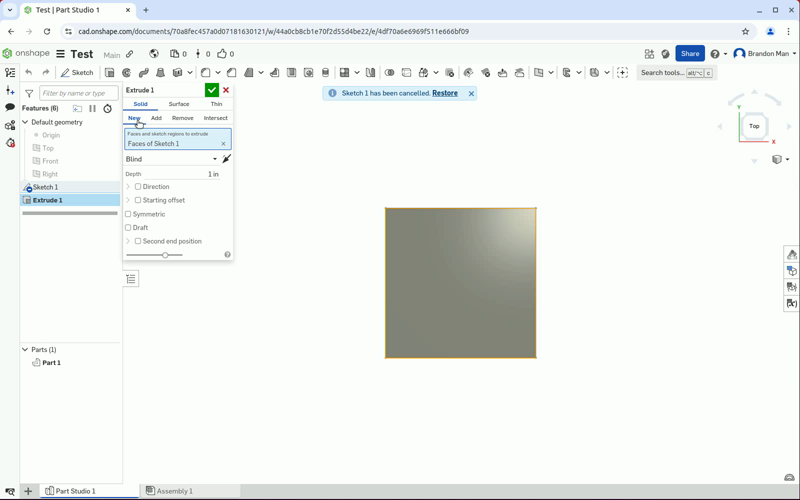
key(tab, 4)
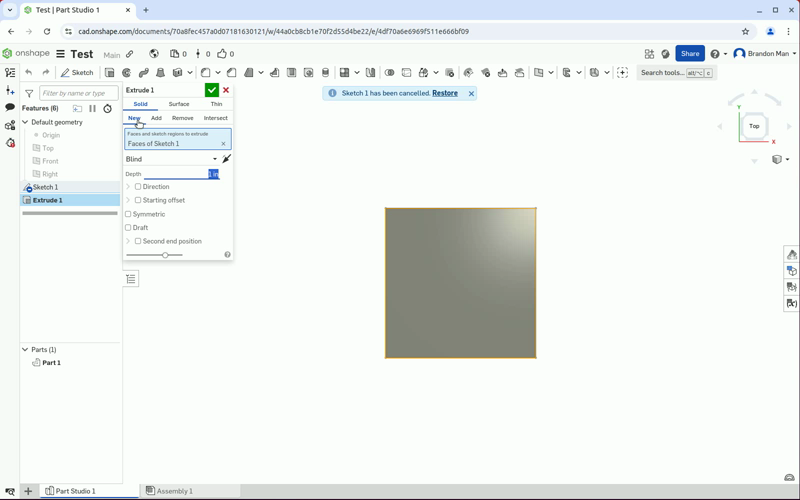
text(23.108)
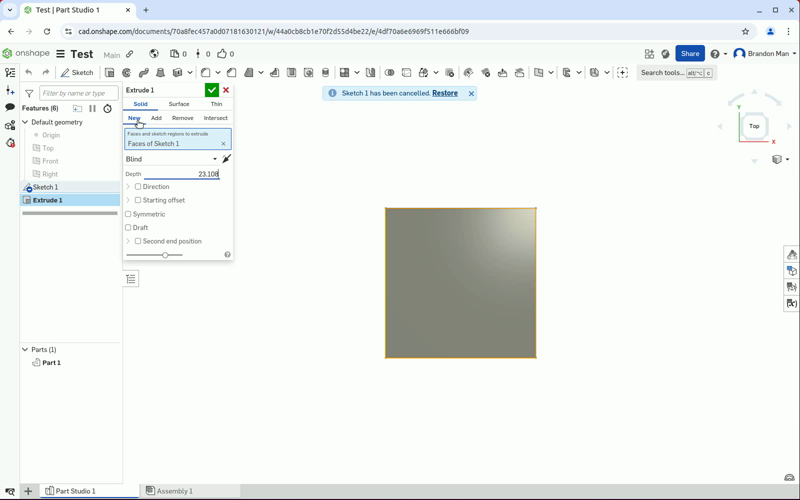
key(enter)
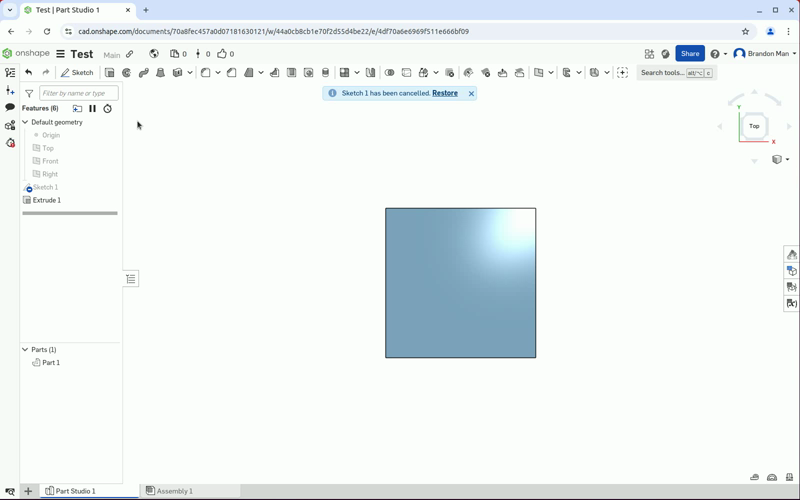
key(shift+h)
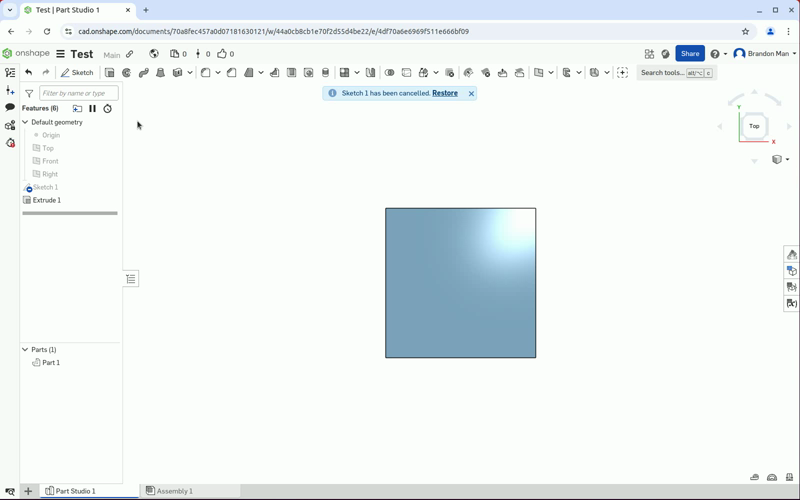
key(shift+h)
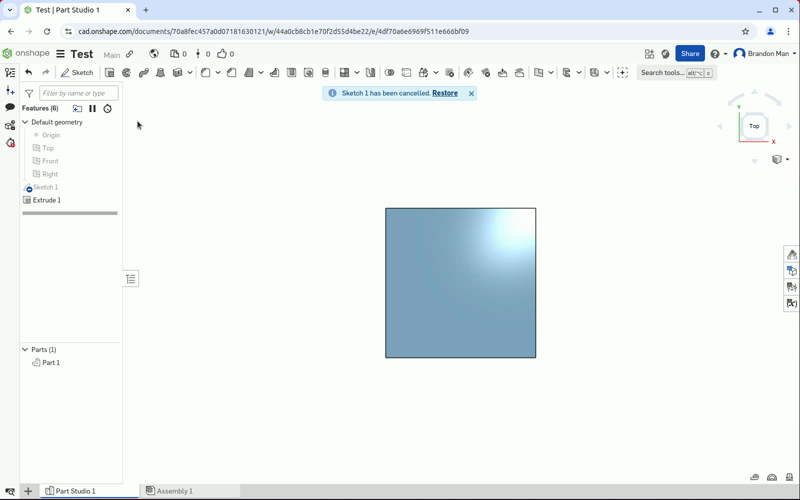
mouse_move(73, 189)
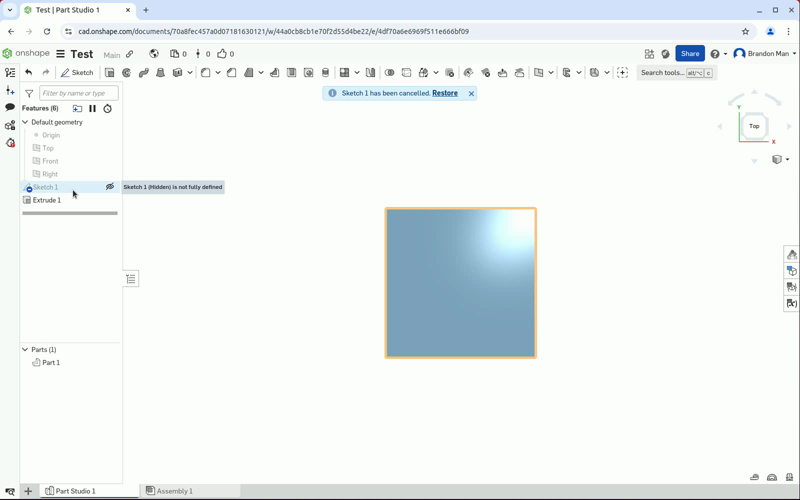
click(73, 189)
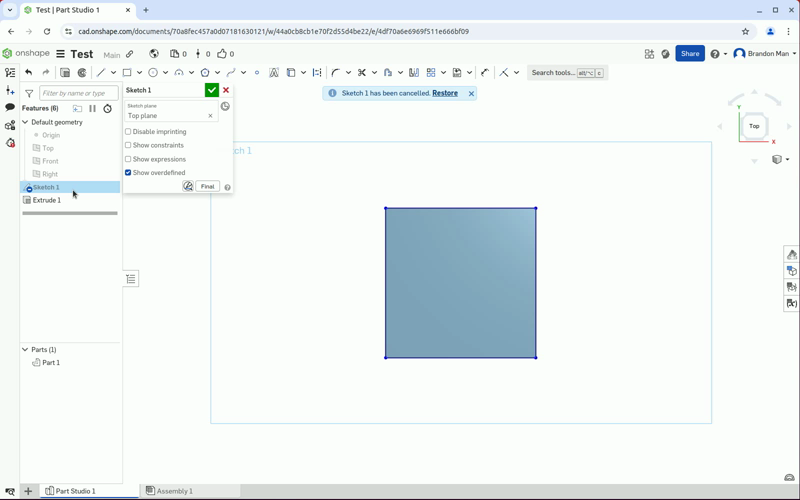
mouse_move(229, 92)
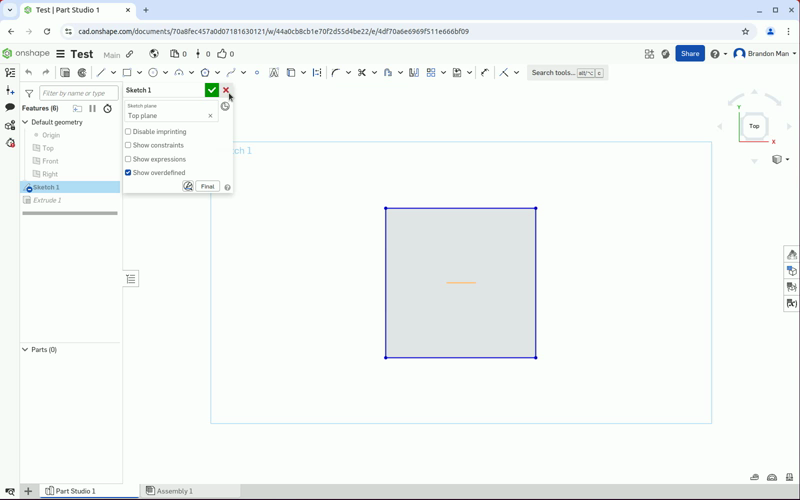
click(229, 92)
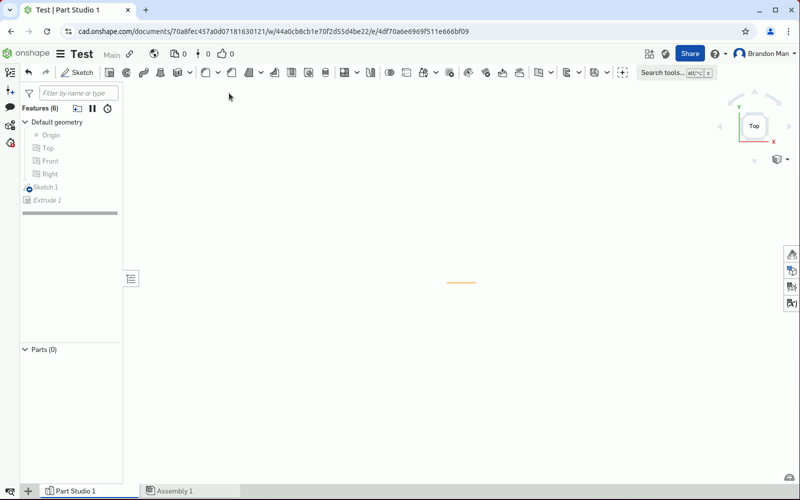
mouse_move(541, 75)
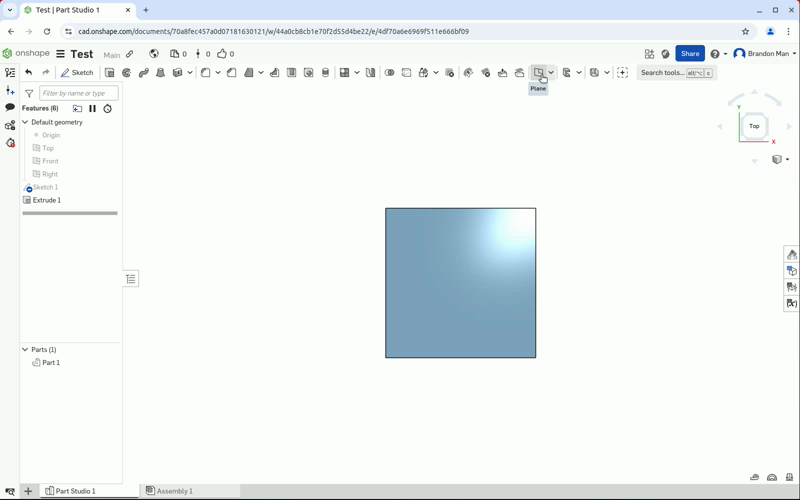
click(541, 75)
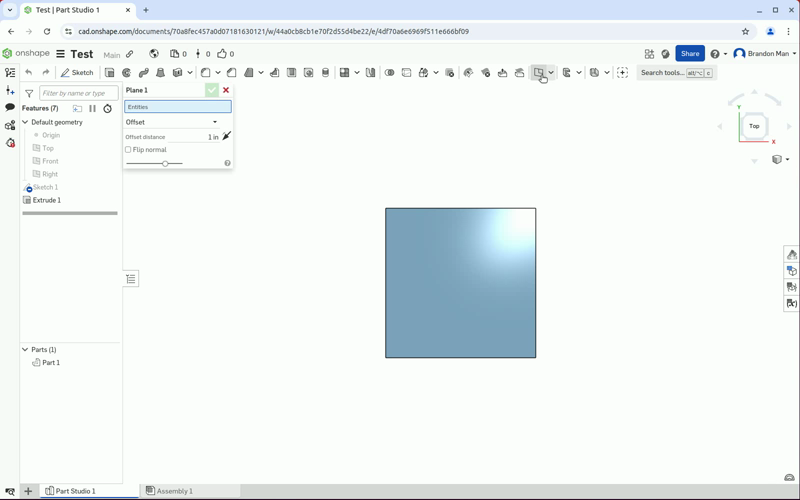
mouse_move(73, 150)
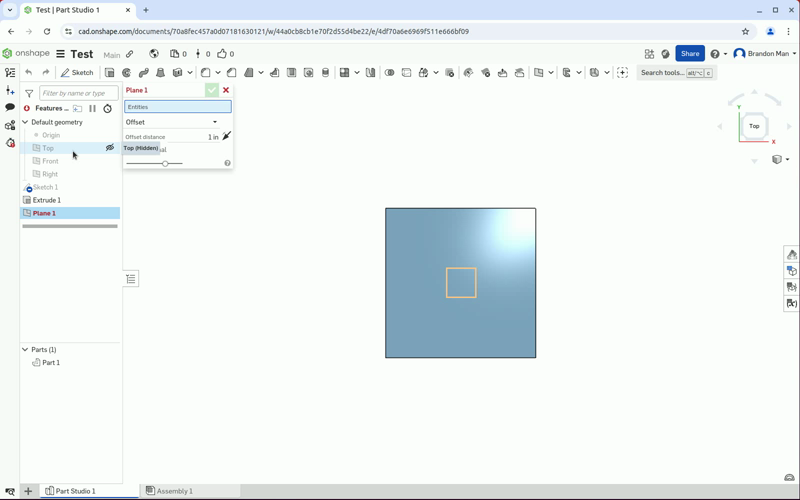
click(73, 150)
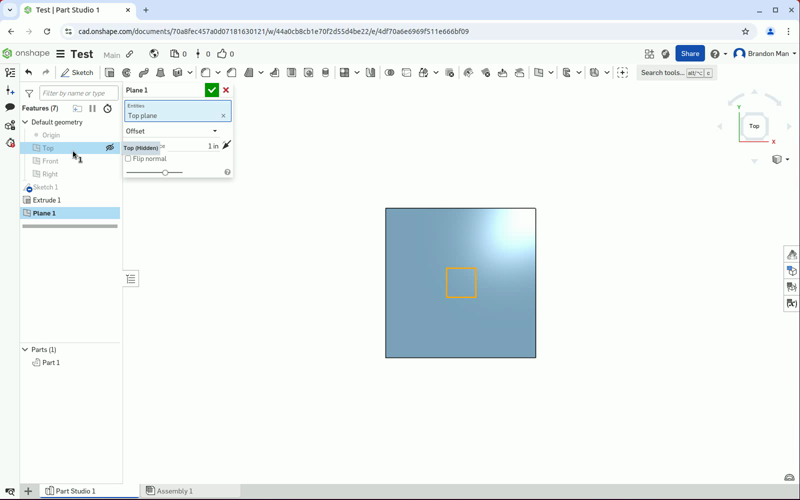
key(tab, 2)
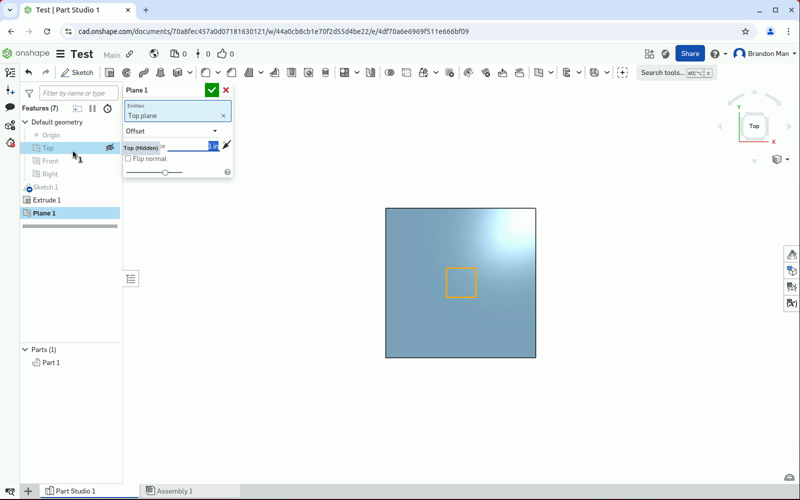
text(23.108)
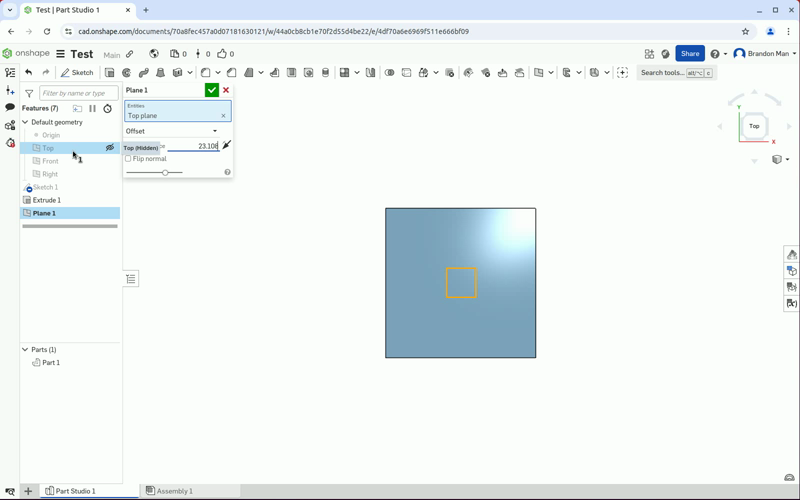
key(enter, 2)
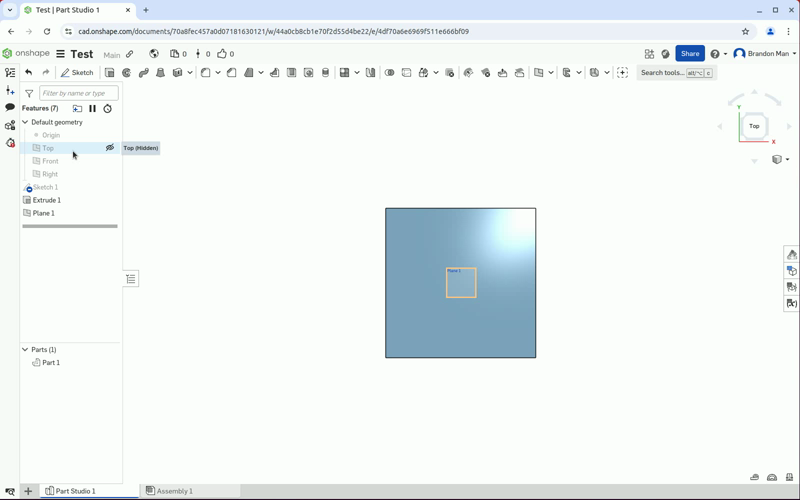
key(shift+s)
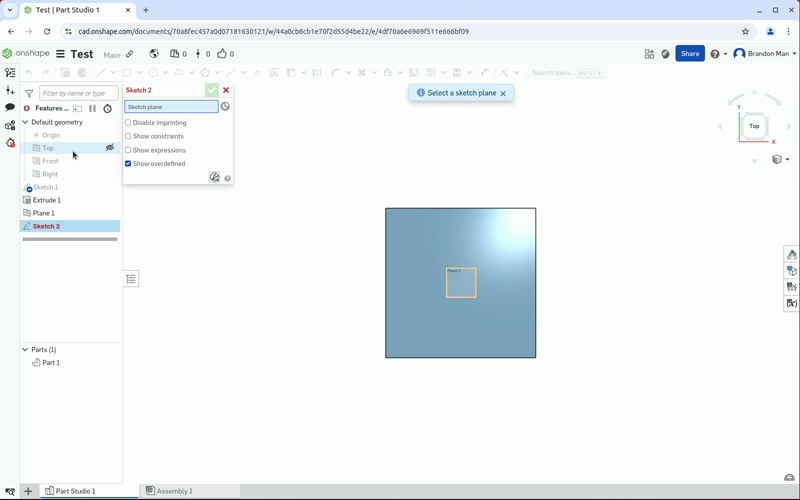
mouse_move(73, 215)
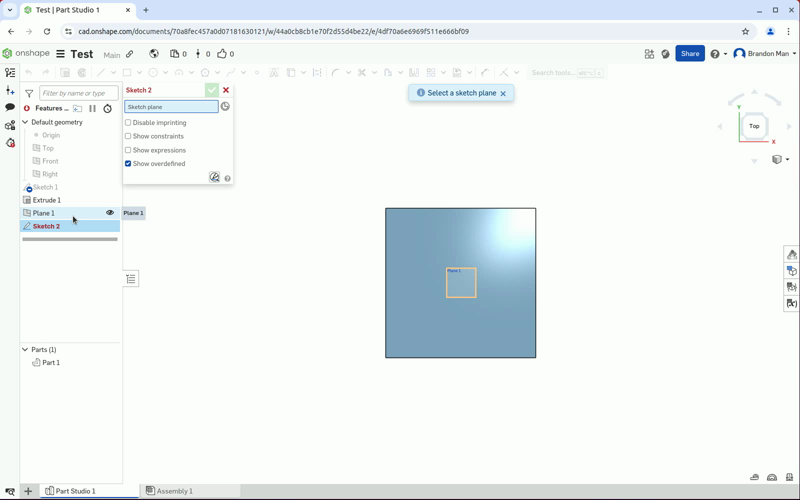
click(73, 215)
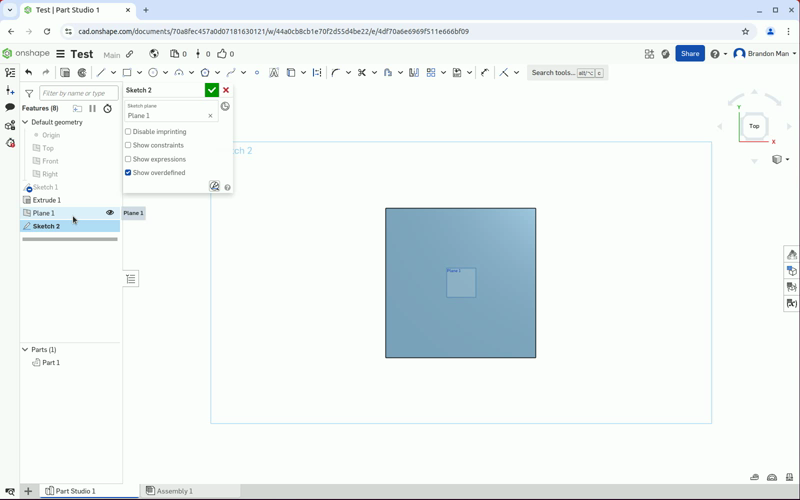
mouse_move(73, 352)
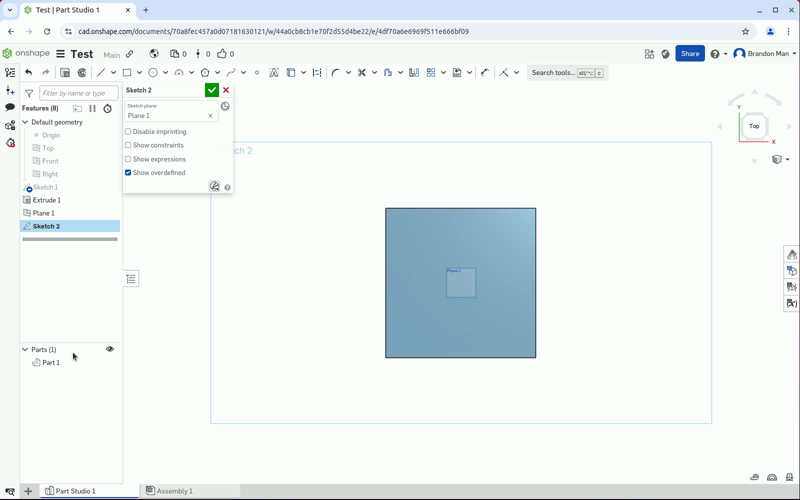
key(y)
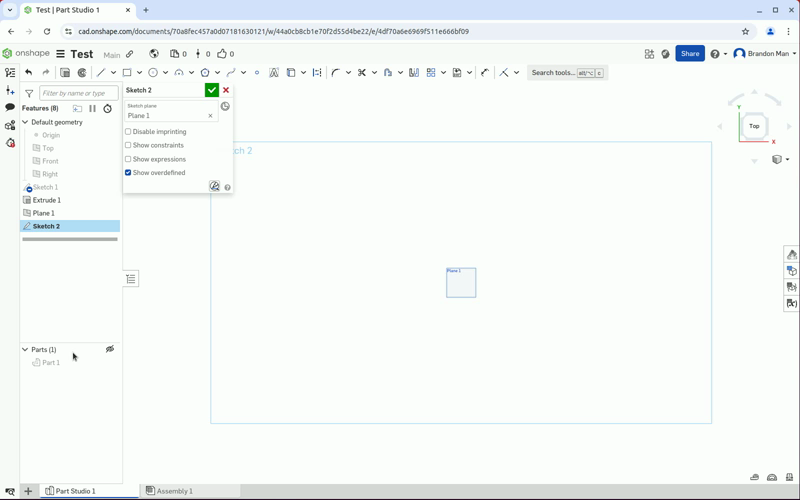
key(l)
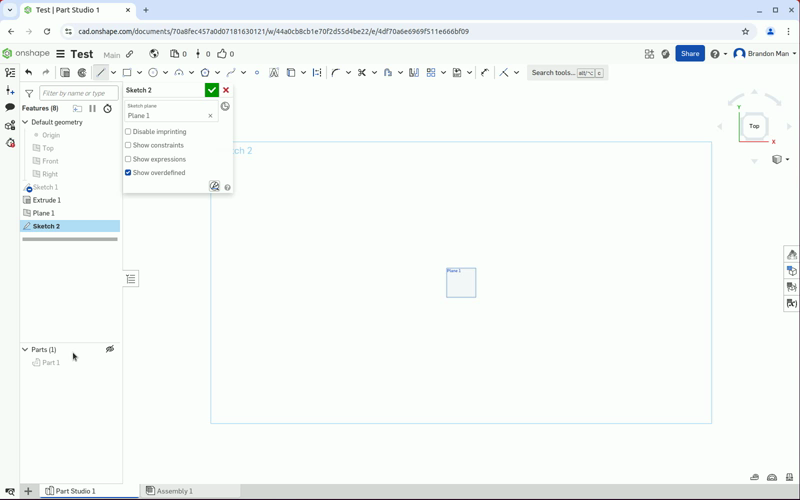
key_down(shift)
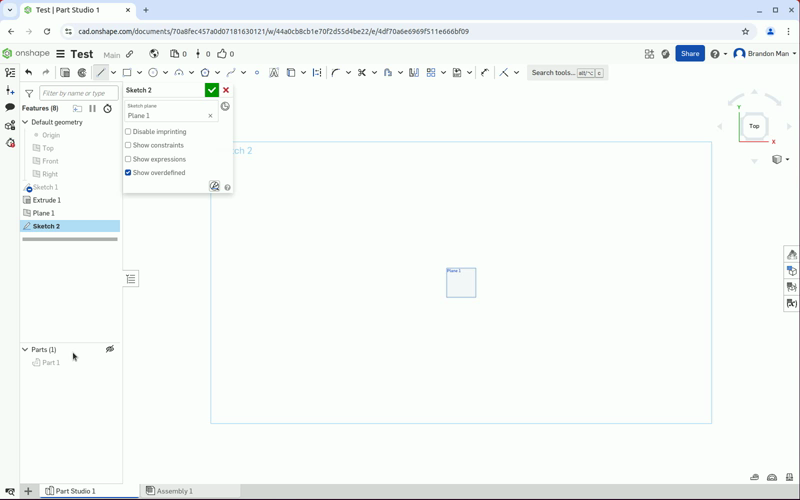
mouse_move(385, 245)
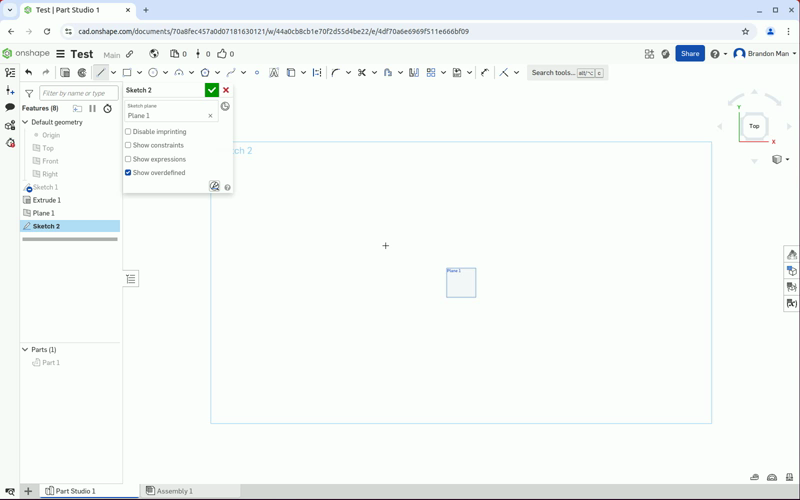
click(385, 245)
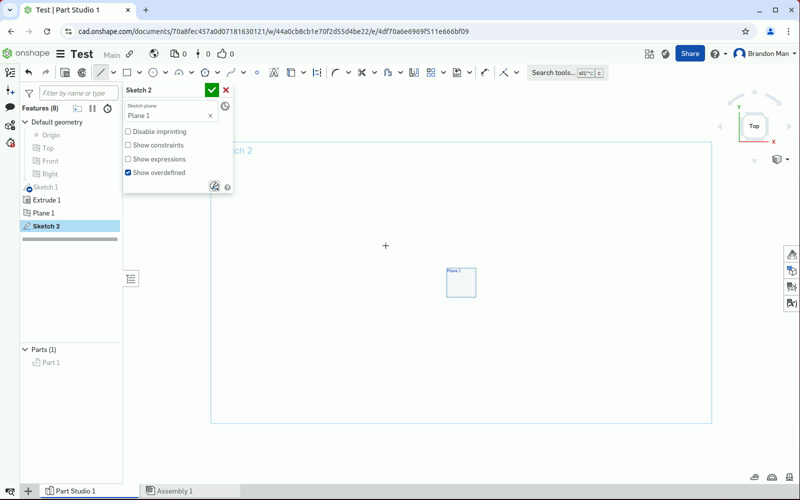
key_up(shift)
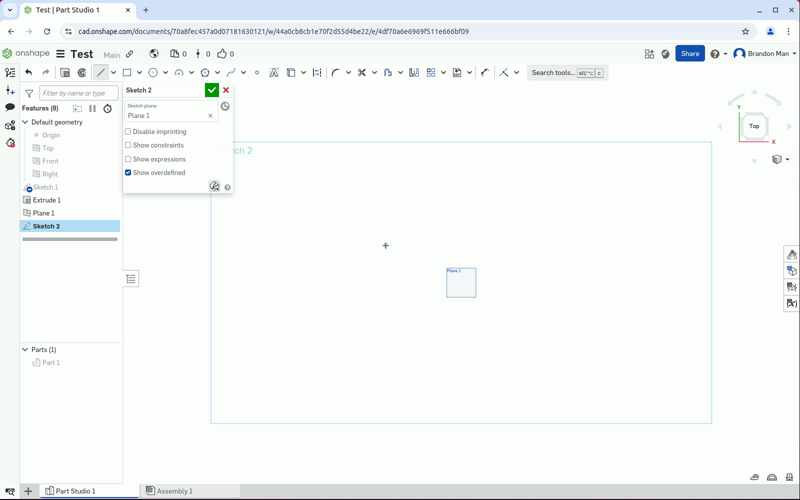
key_down(shift)
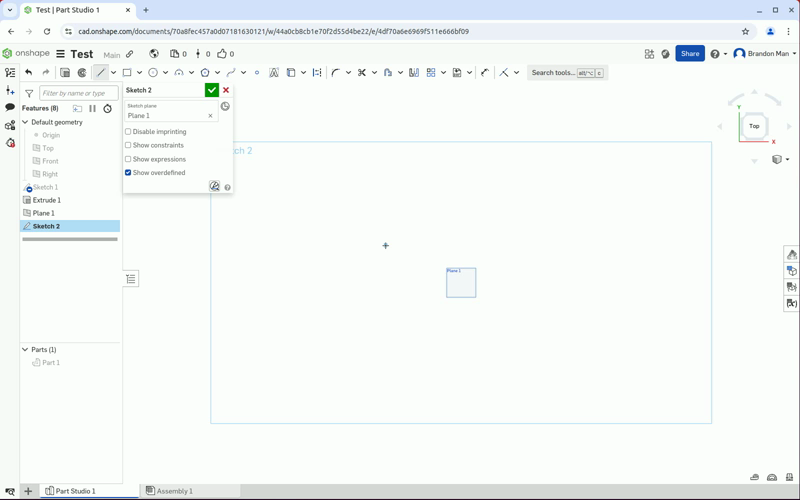
mouse_move(415, 245)
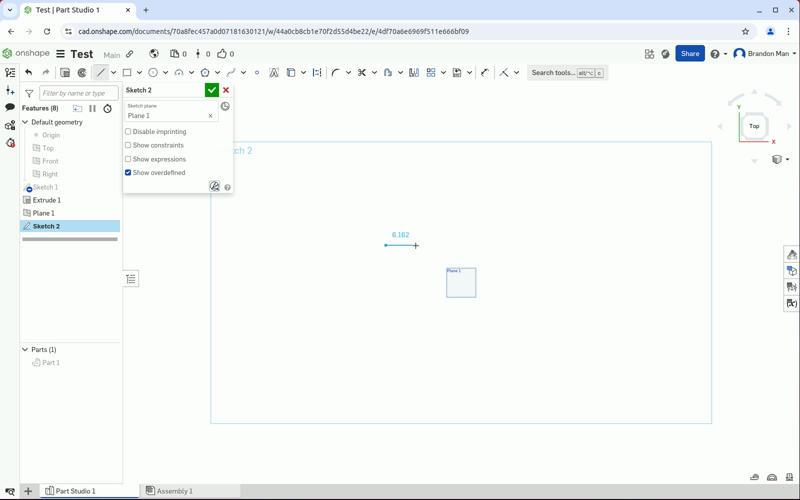
mouse_move(424, 245)
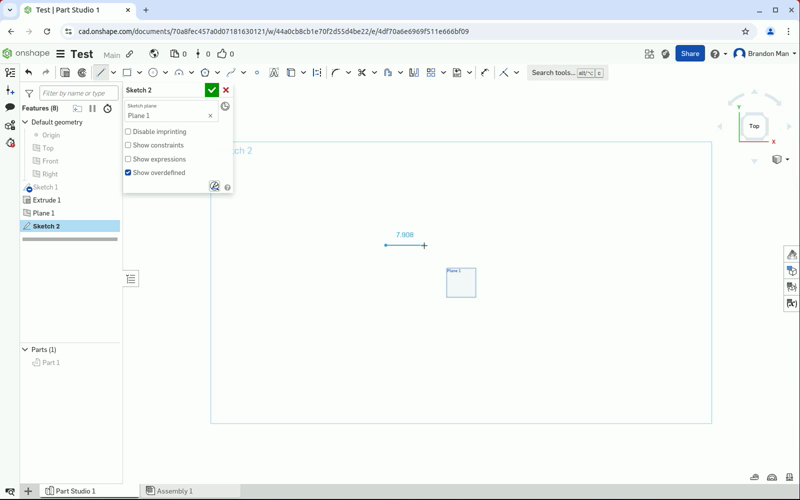
click(424, 245)
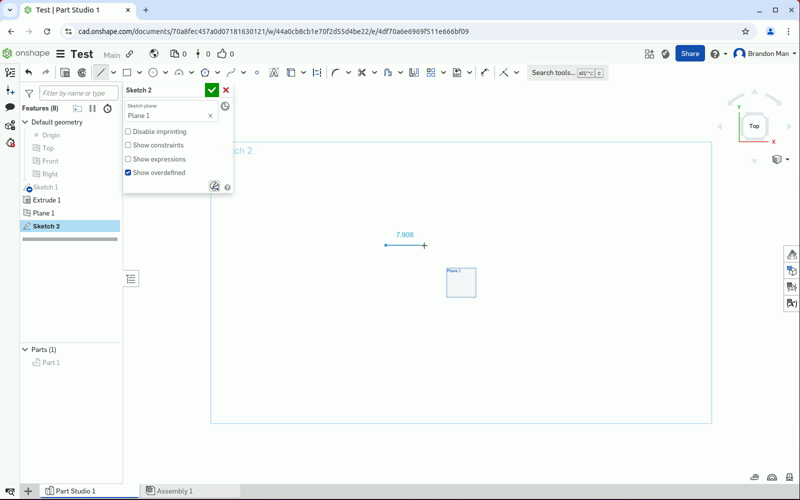
key_up(shift)
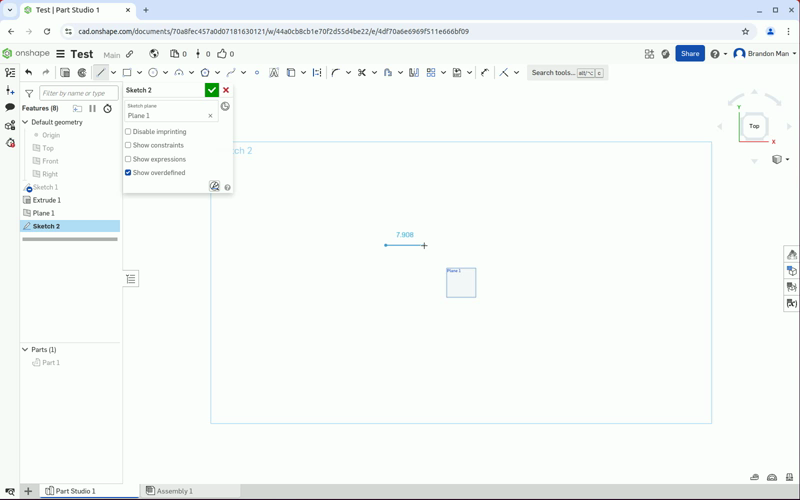
key_down(shift)
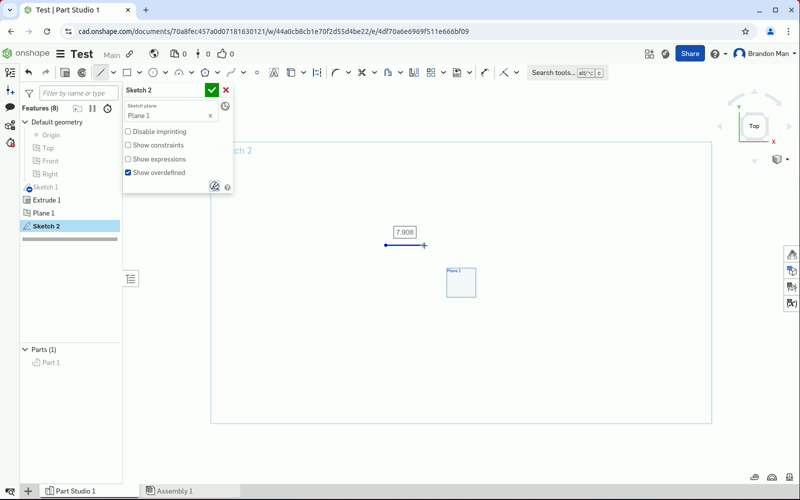
mouse_move(454, 245)
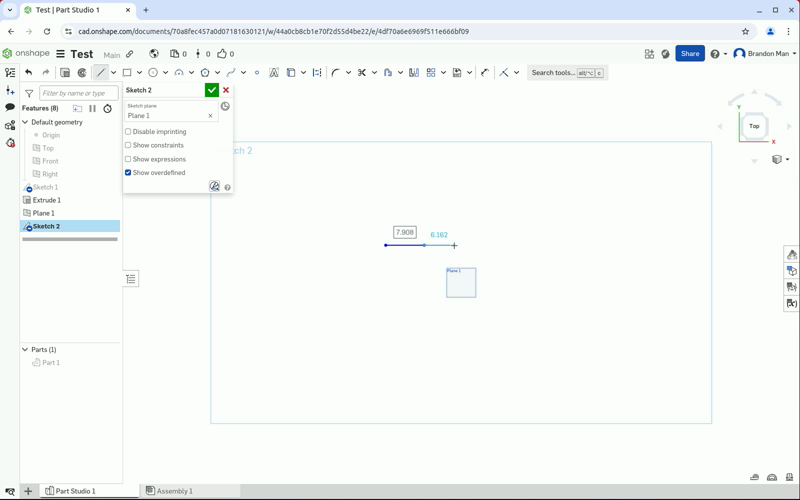
mouse_move(424, 207)
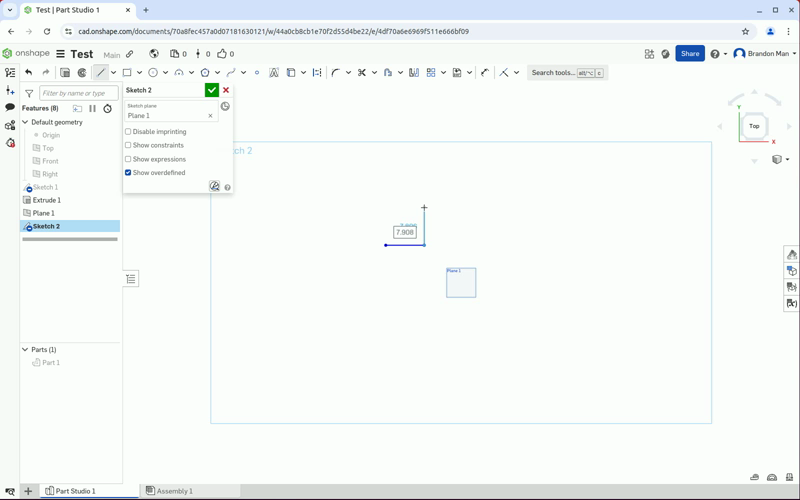
click(424, 207)
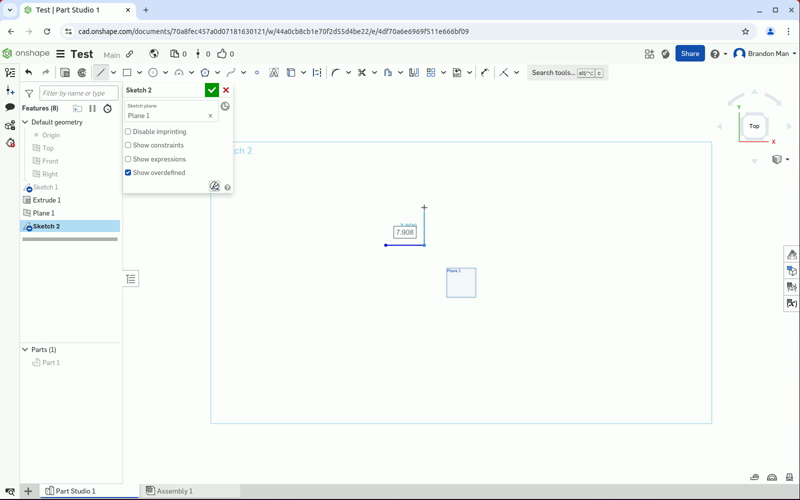
key_up(shift)
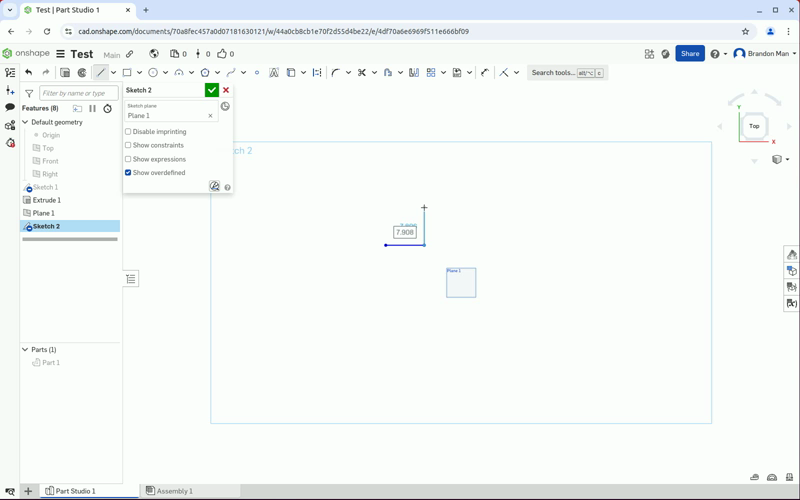
key_down(shift)
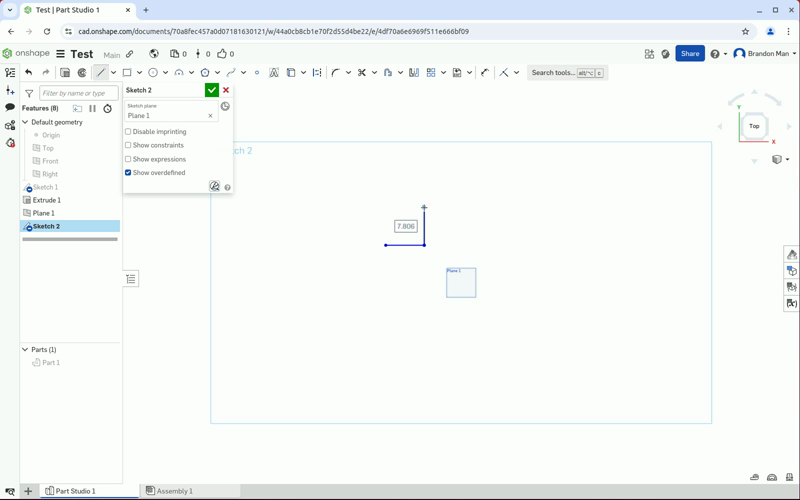
mouse_move(454, 207)
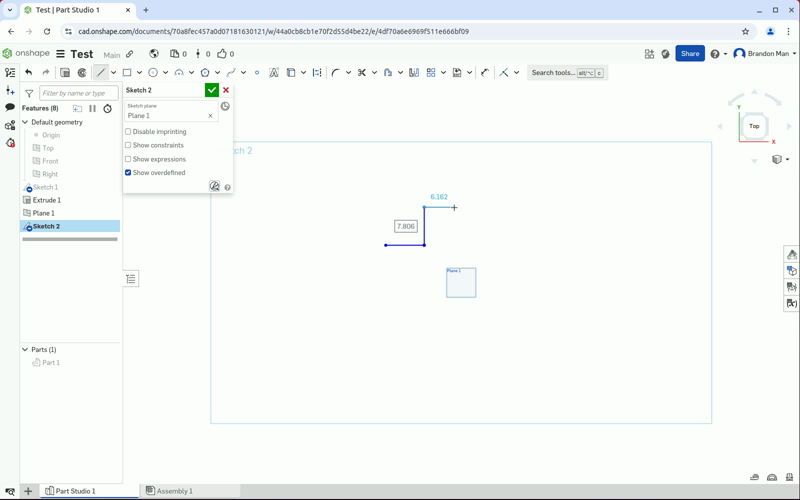
mouse_move(385, 207)
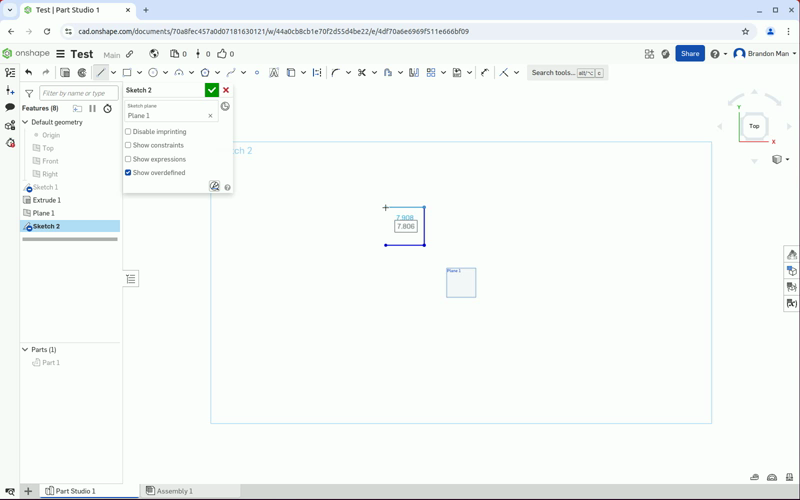
click(385, 207)
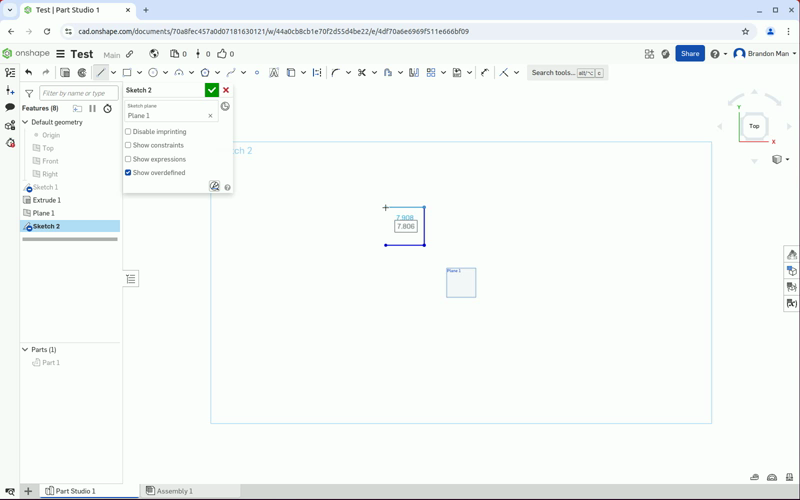
key_up(shift)
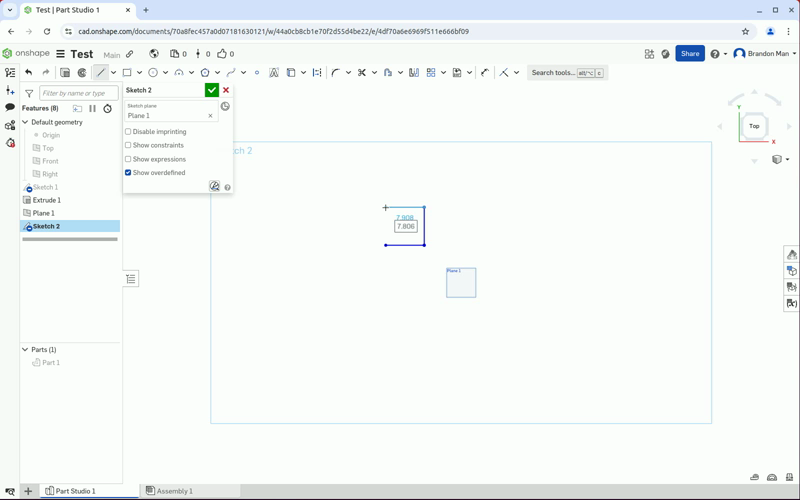
mouse_move(415, 207)
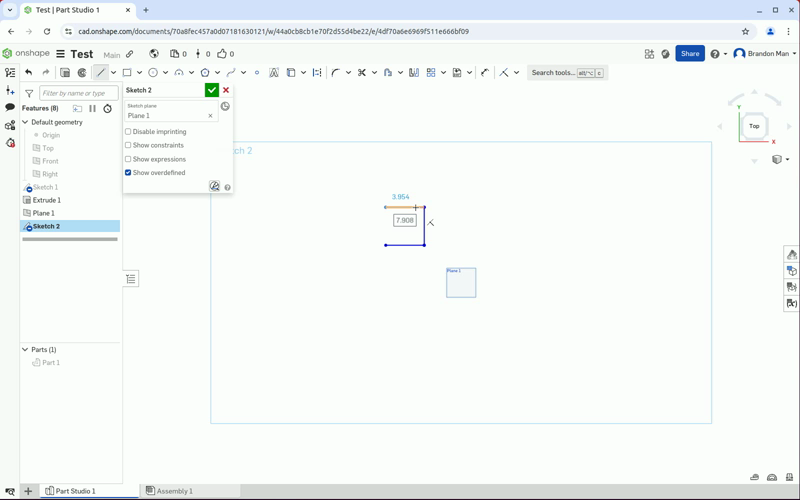
key_down(shift)
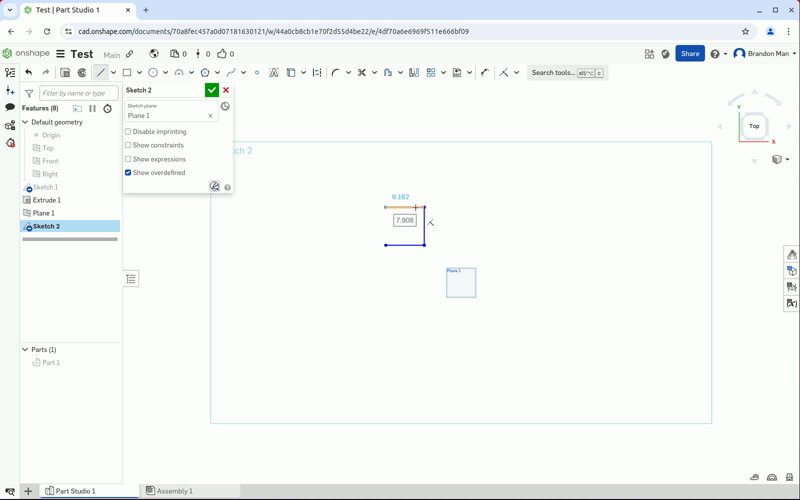
mouse_move(385, 245)
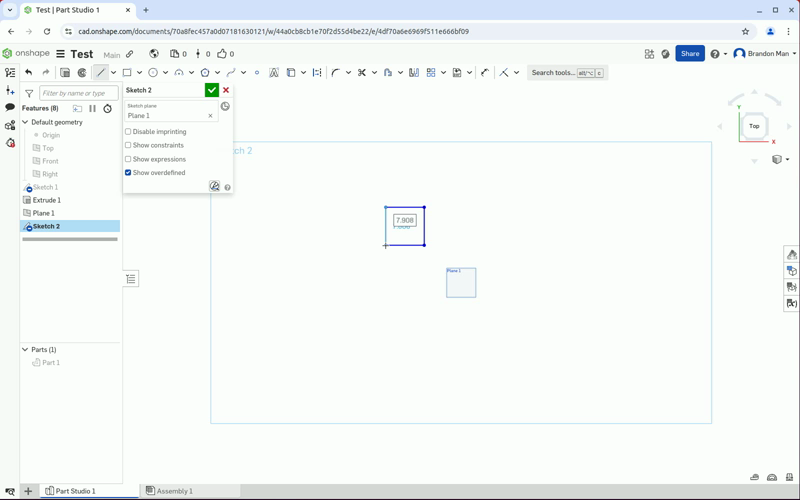
key_up(shift)
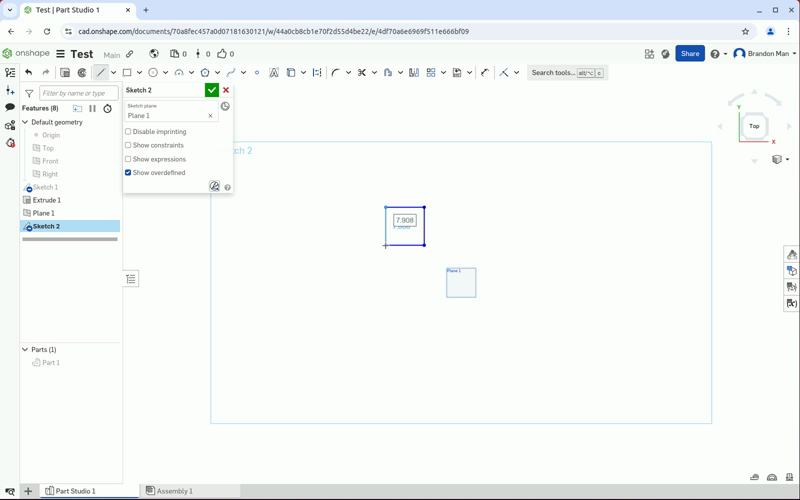
click(385, 245)
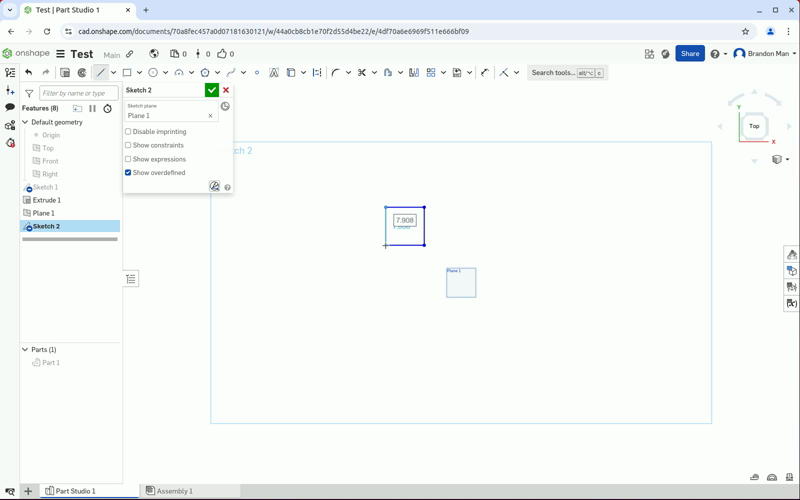
key(esc)
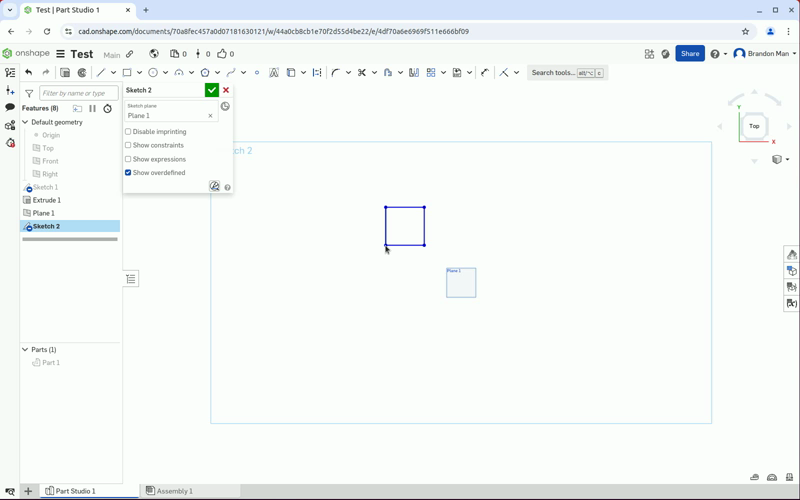
mouse_move(411, 241)
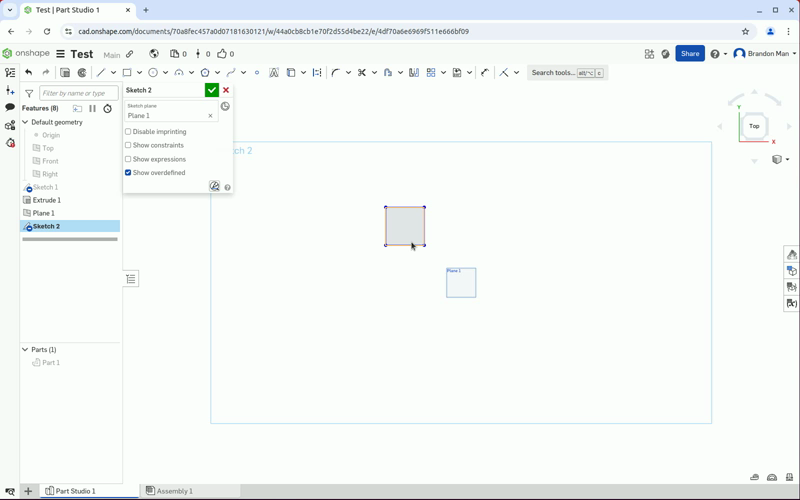
scroll(6)
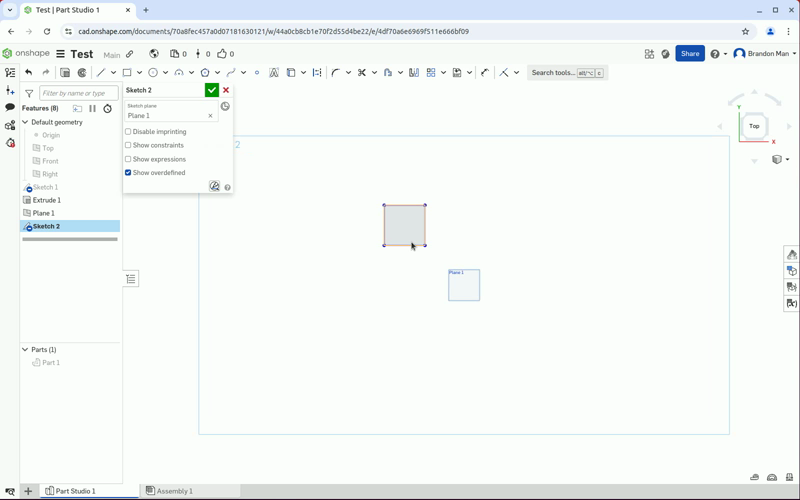
scroll(6)
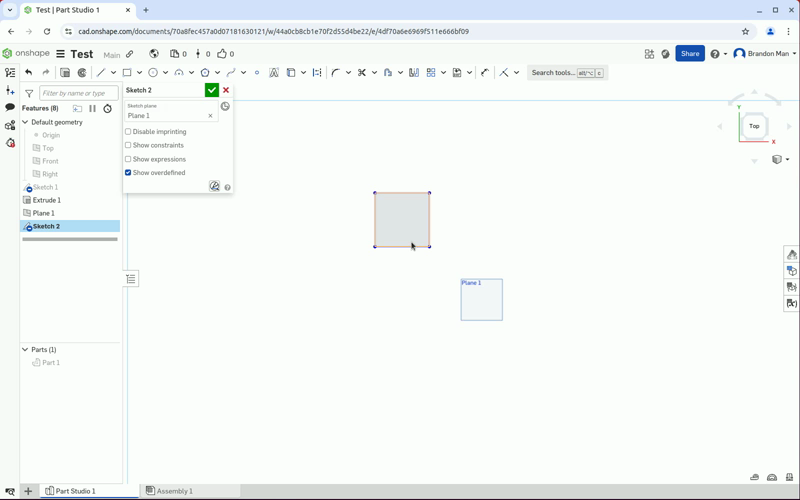
scroll(6)
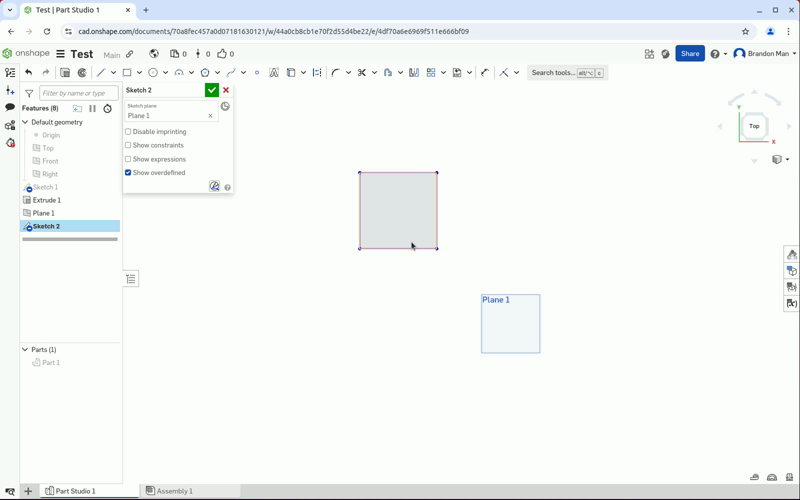
scroll(6)
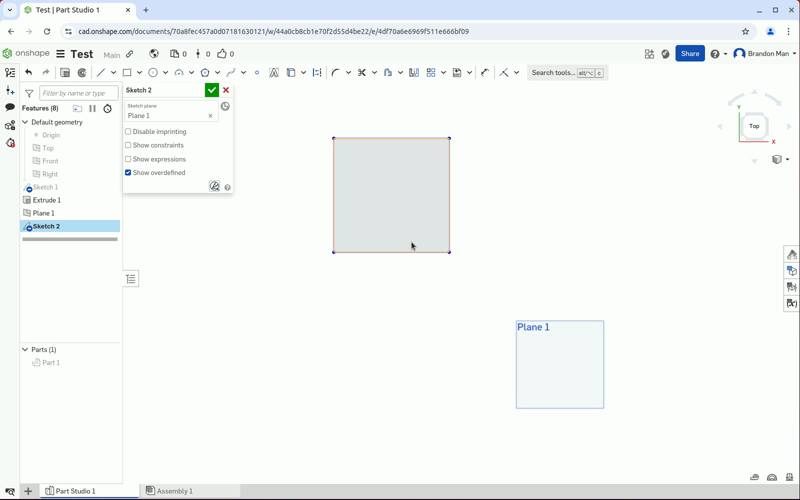
scroll(6)
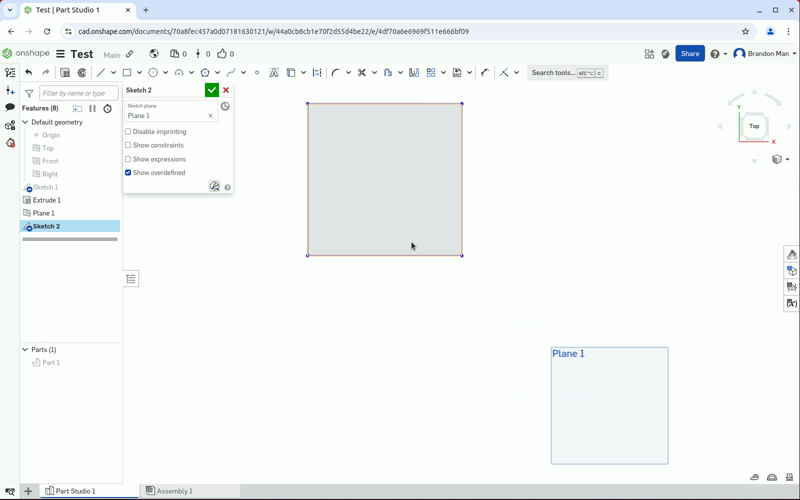
scroll(6)
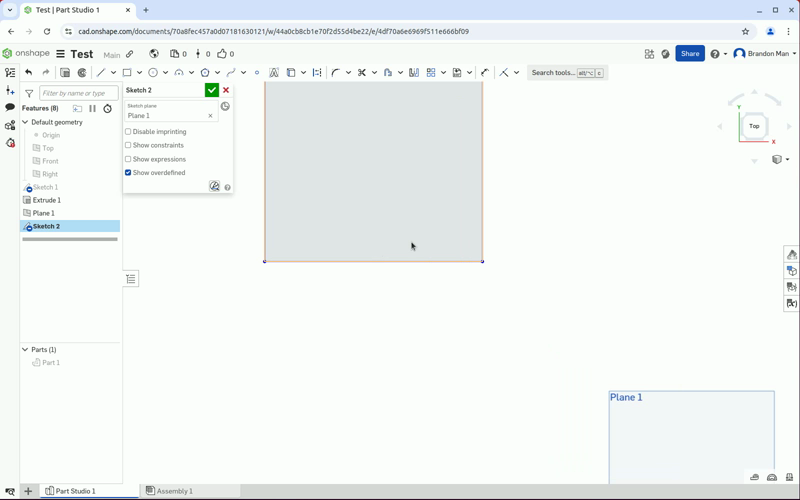
scroll(6)
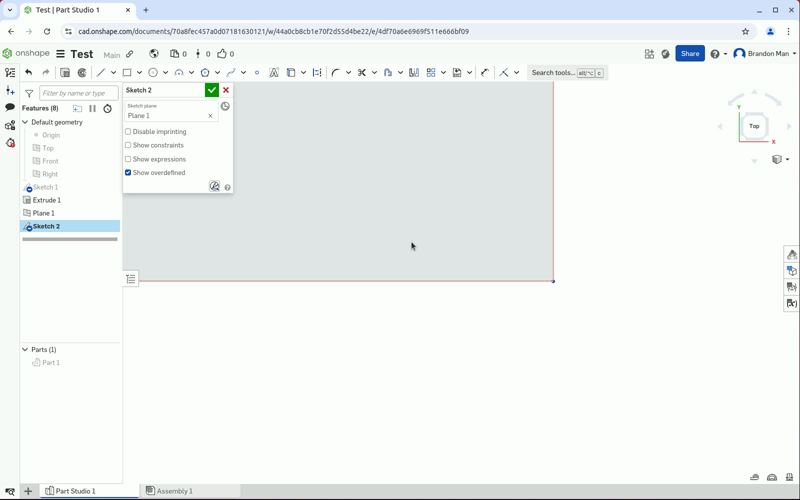
click(411, 241)
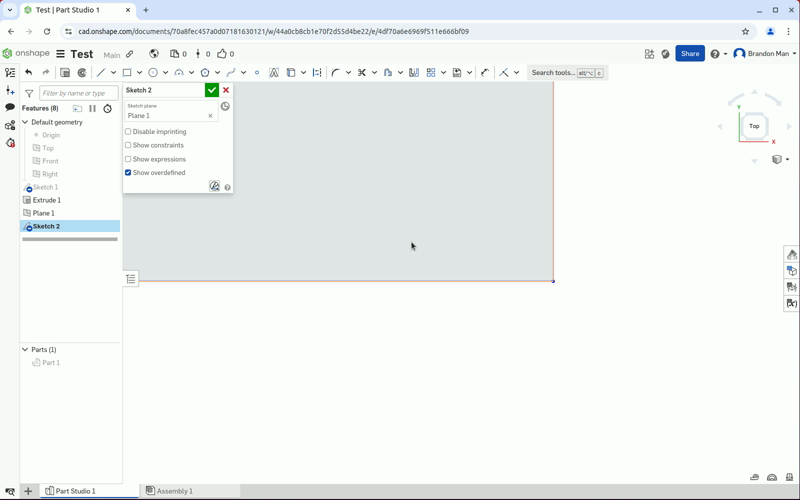
scroll(-6)
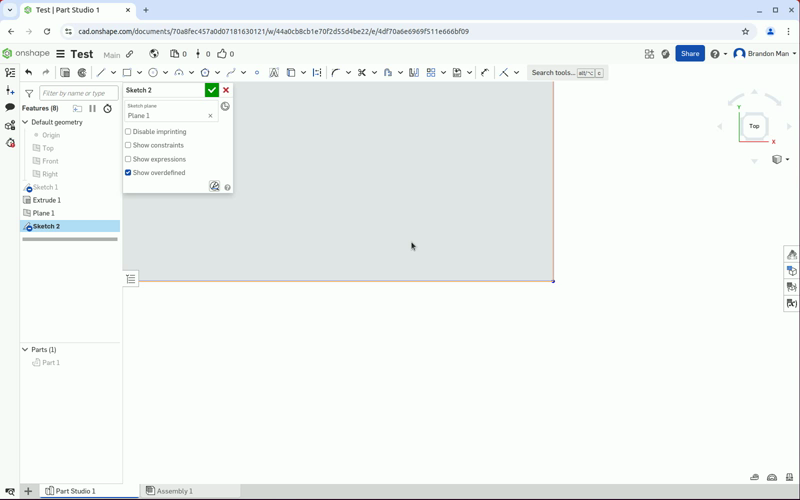
scroll(-6)
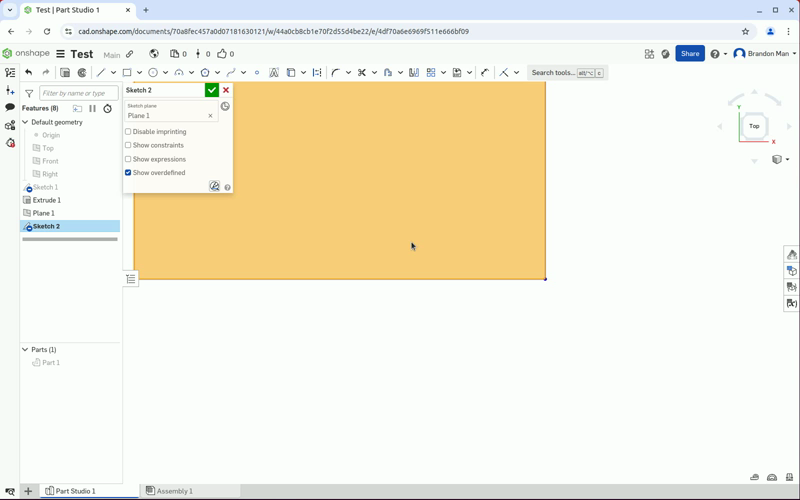
scroll(-6)
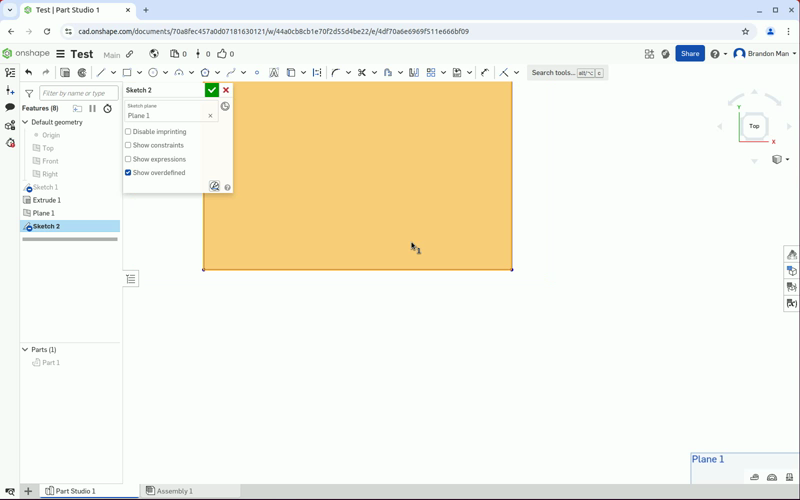
scroll(-6)
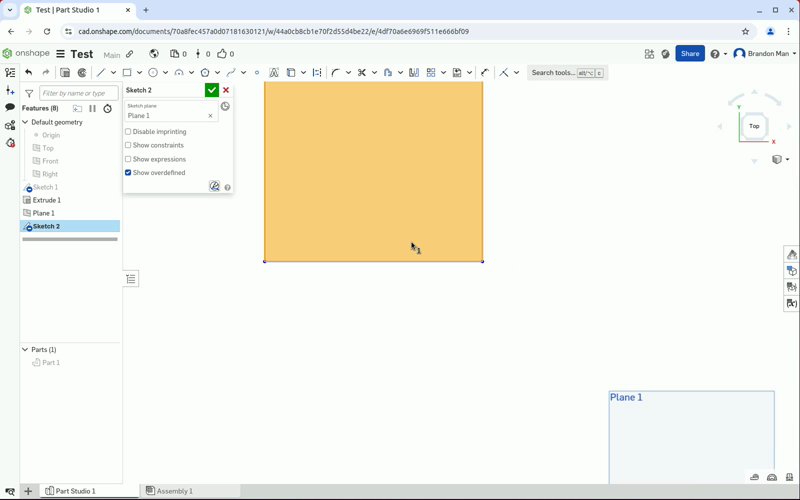
scroll(-6)
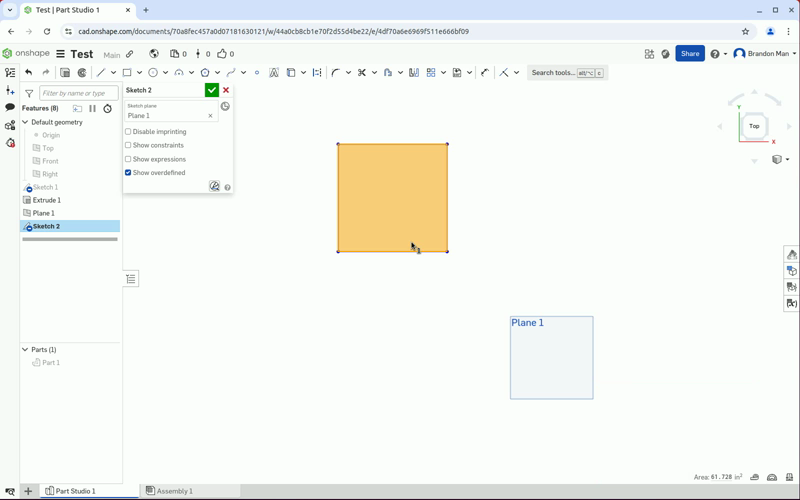
scroll(-6)
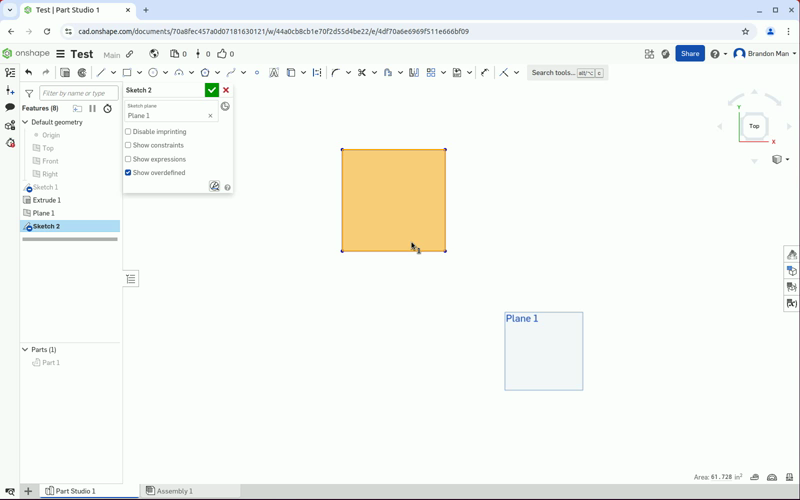
scroll(-6)
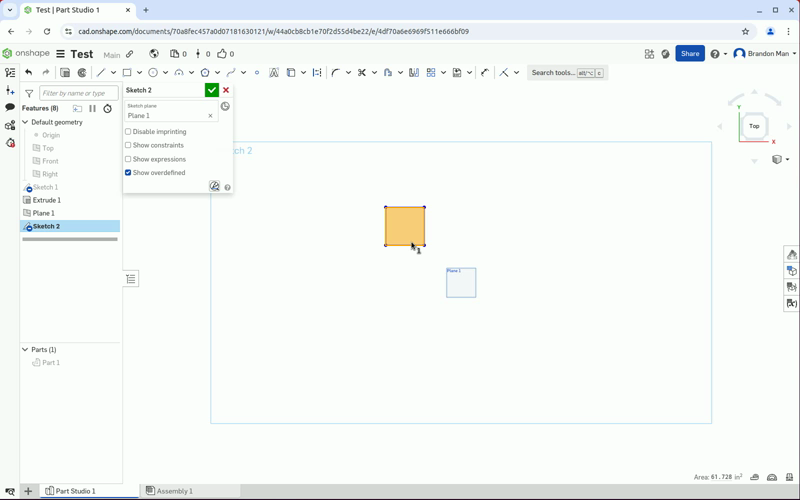
mouse_move(73, 352)
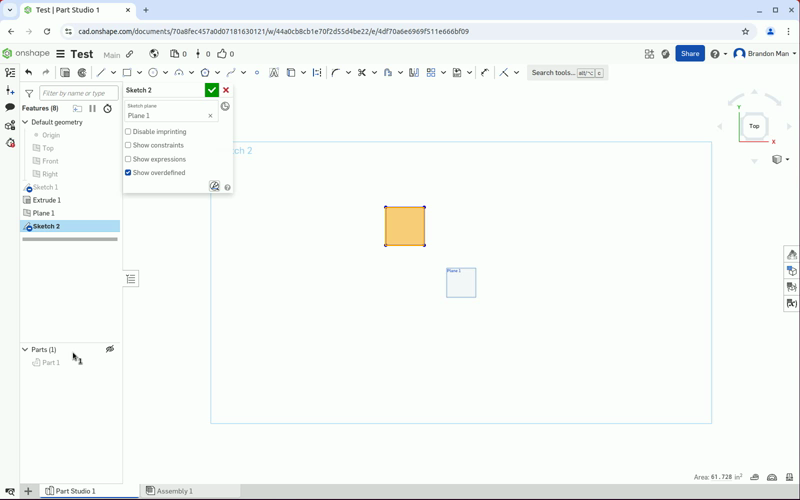
key(shift+y)
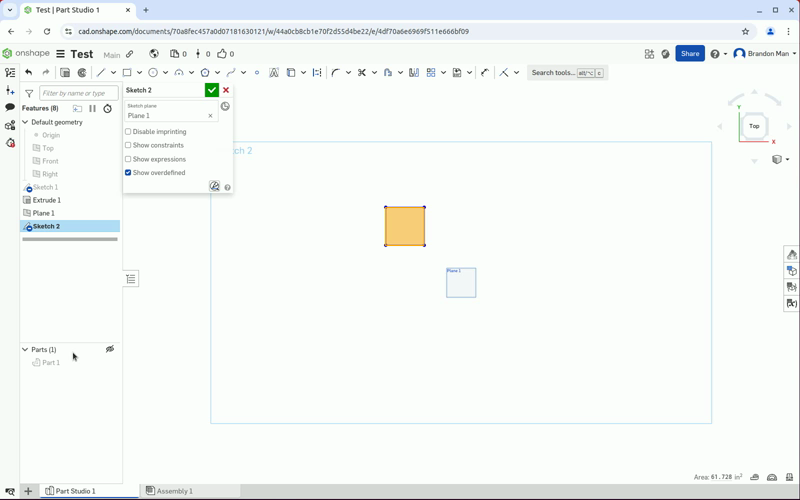
key(shift+e)
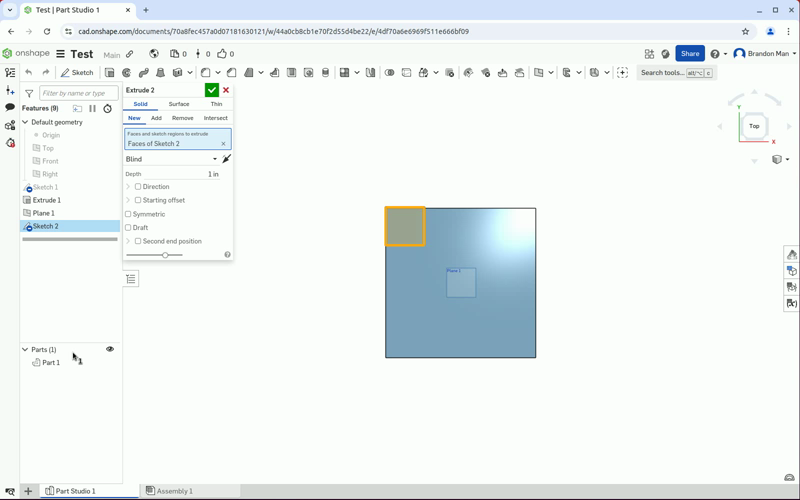
mouse_move(143, 106)
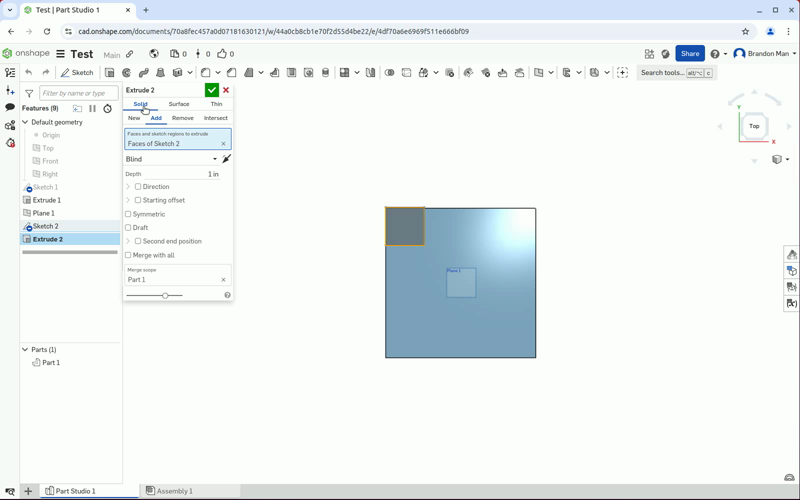
click(143, 106)
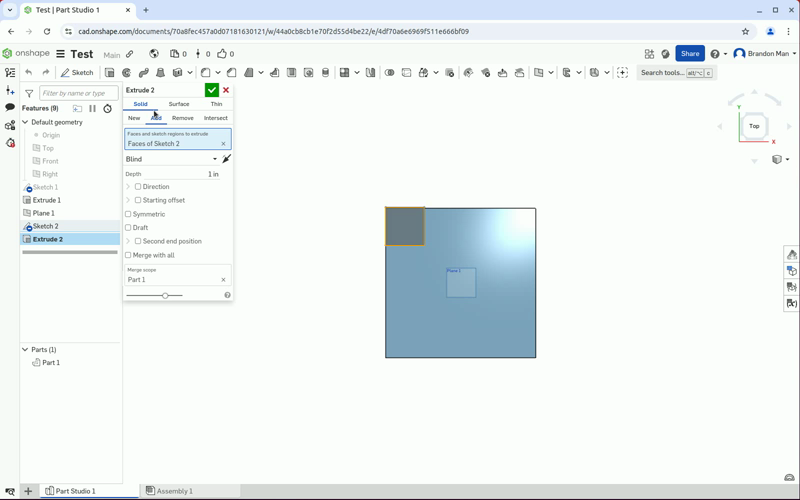
mouse_move(186, 120)
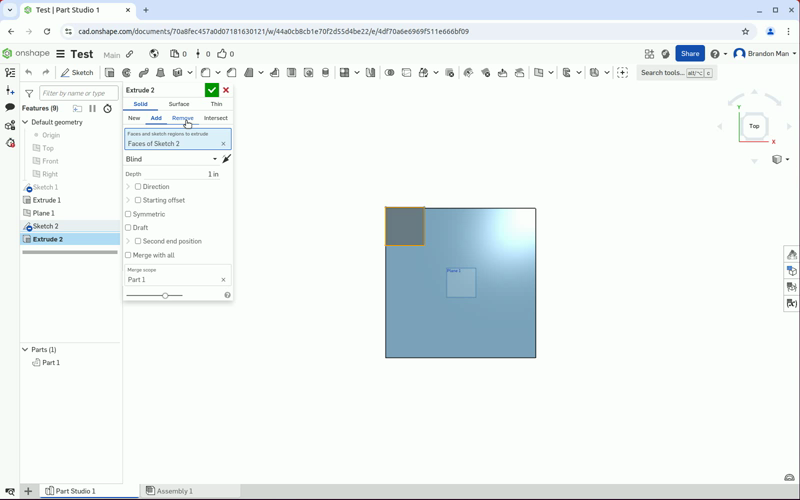
click(186, 120)
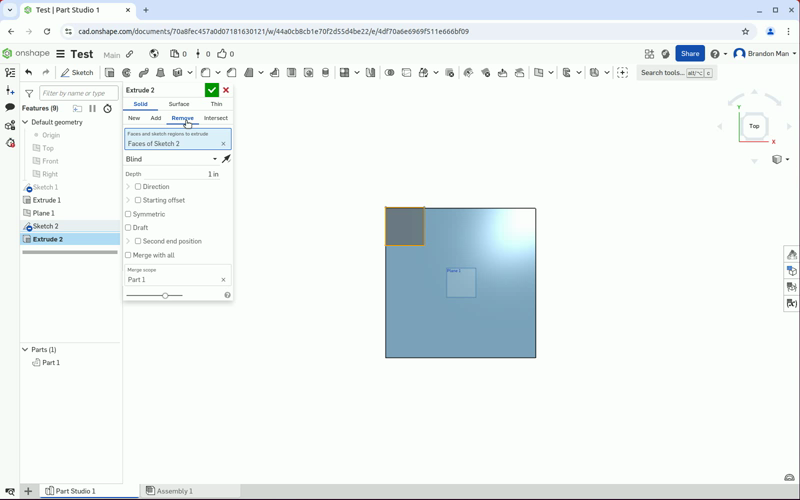
key(tab, 4)
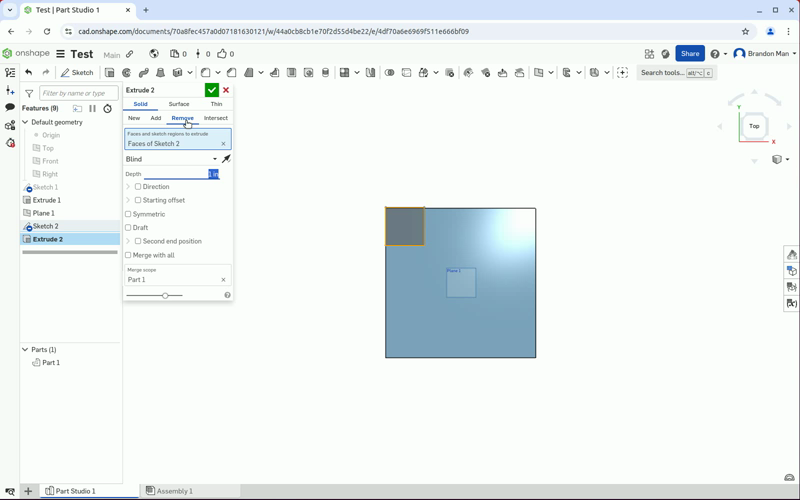
text(30.811)
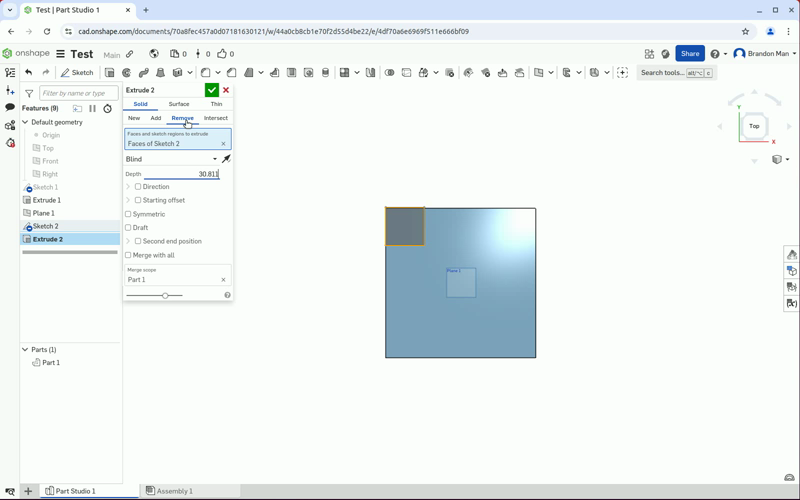
key(tab, 6)
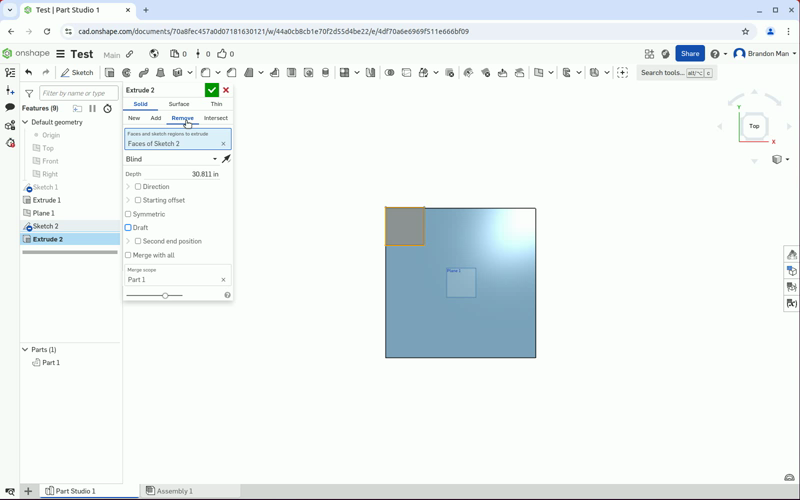
key(space)
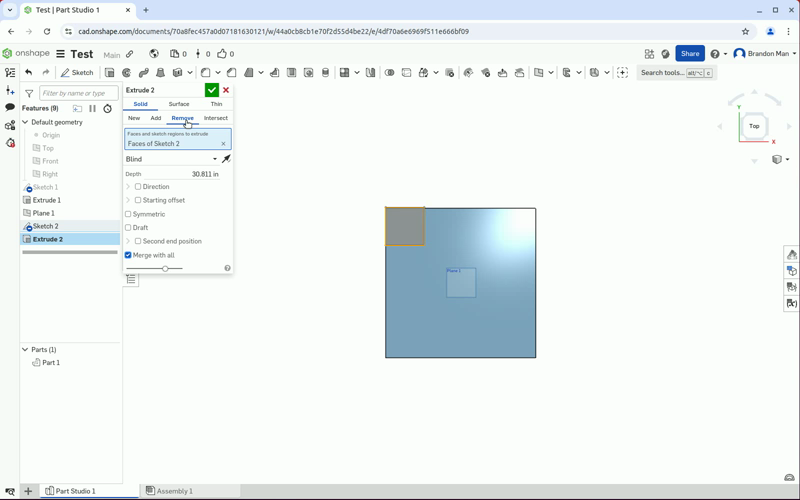
key(enter)
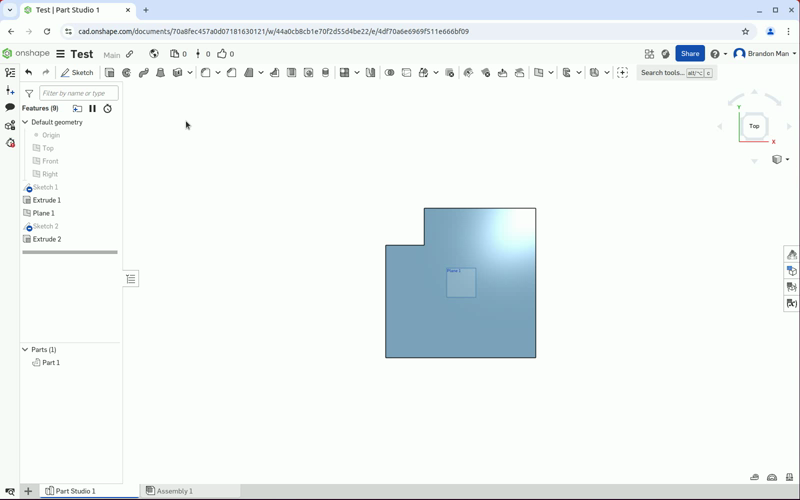
key(shift+h)
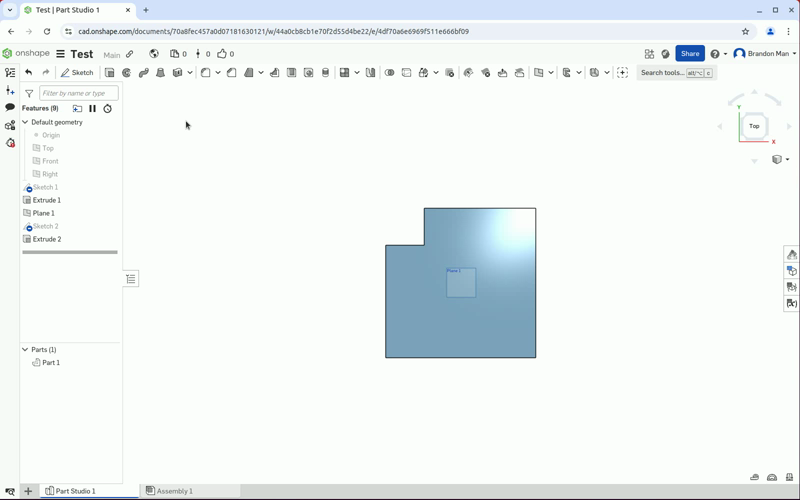
key(shift+h)
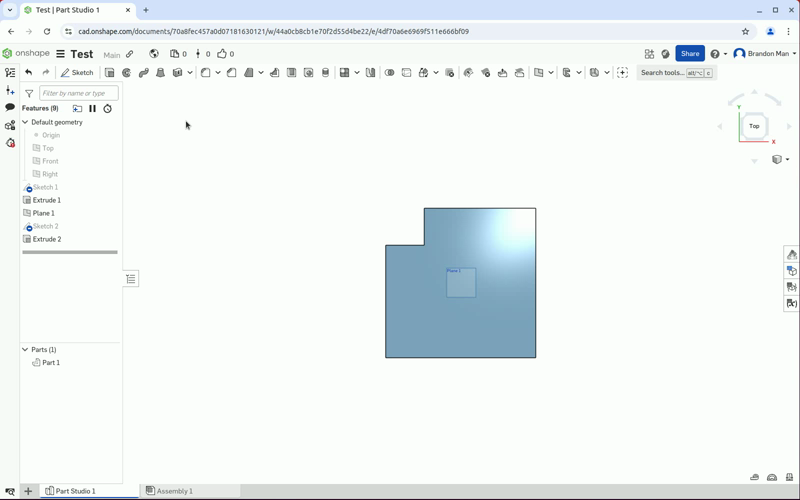
mouse_move(73, 189)
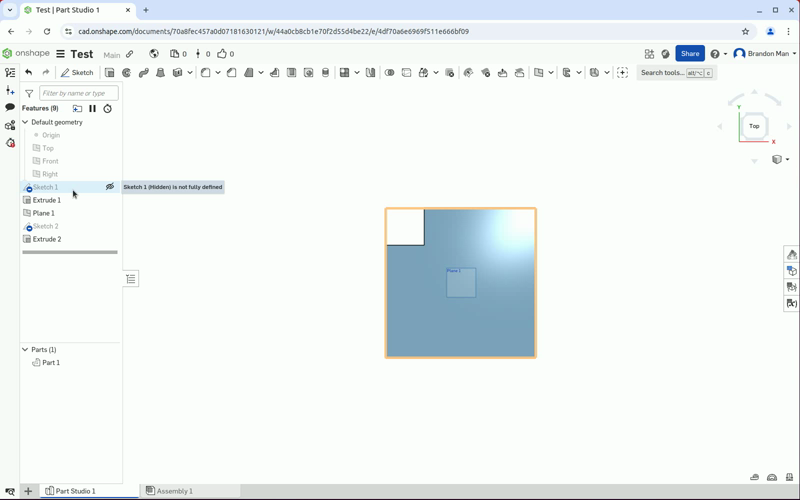
click(73, 189)
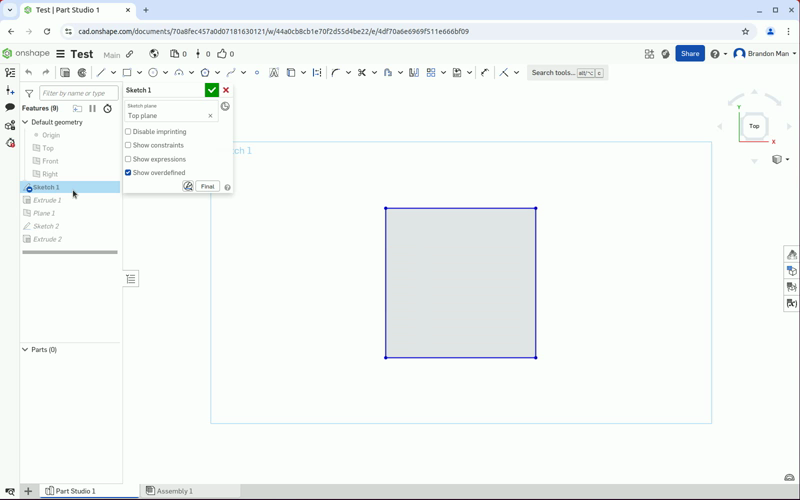
mouse_move(229, 92)
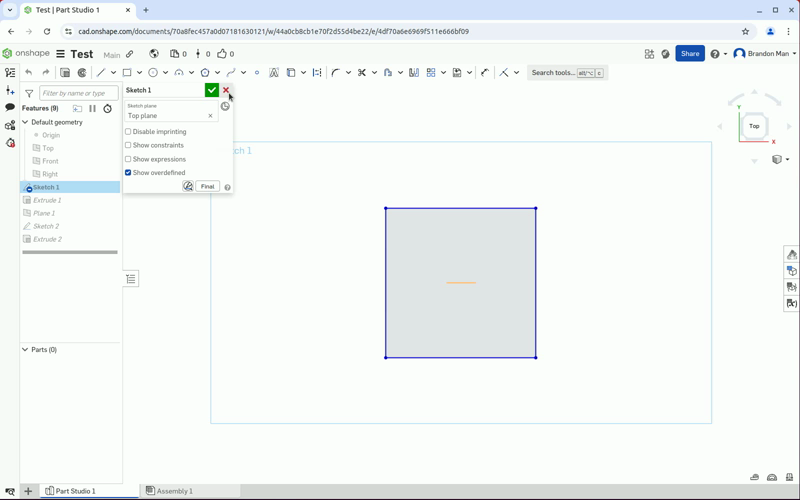
click(229, 92)
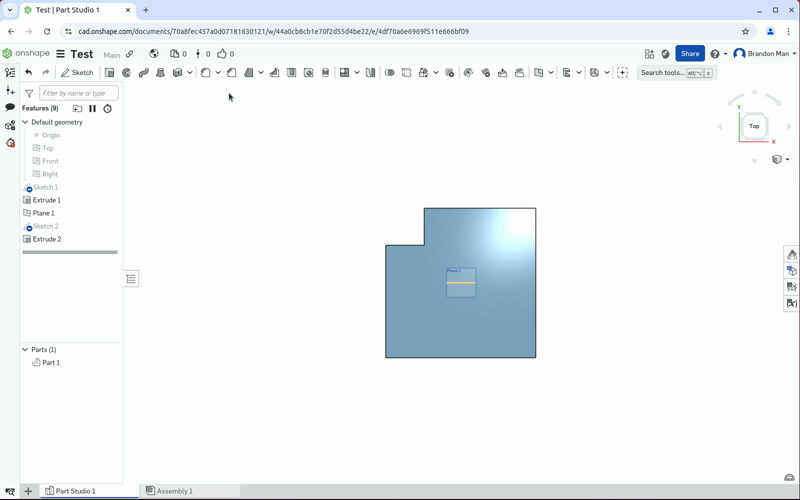
mouse_move(73, 352)
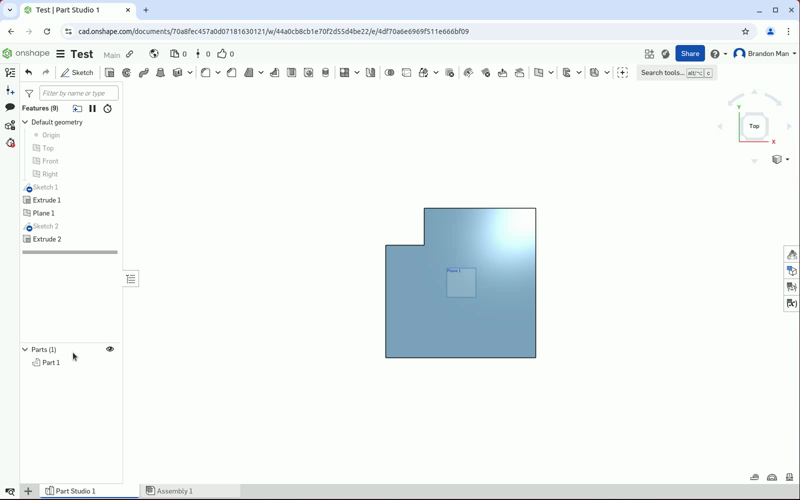
key(y)
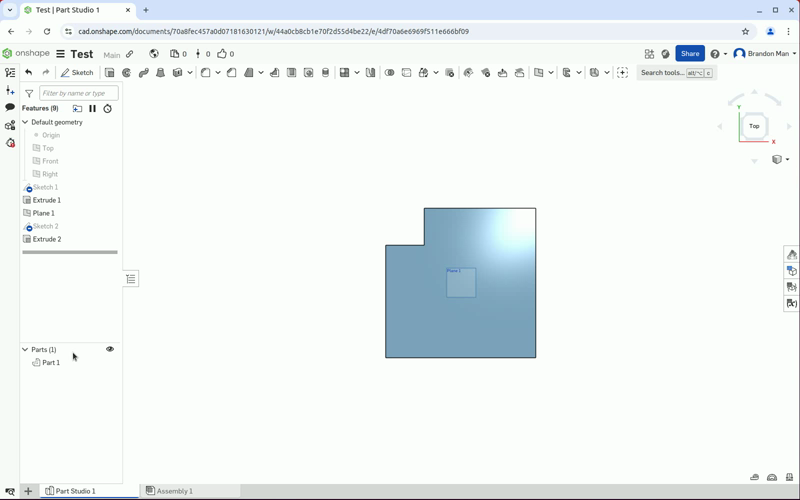
key(shift+p)
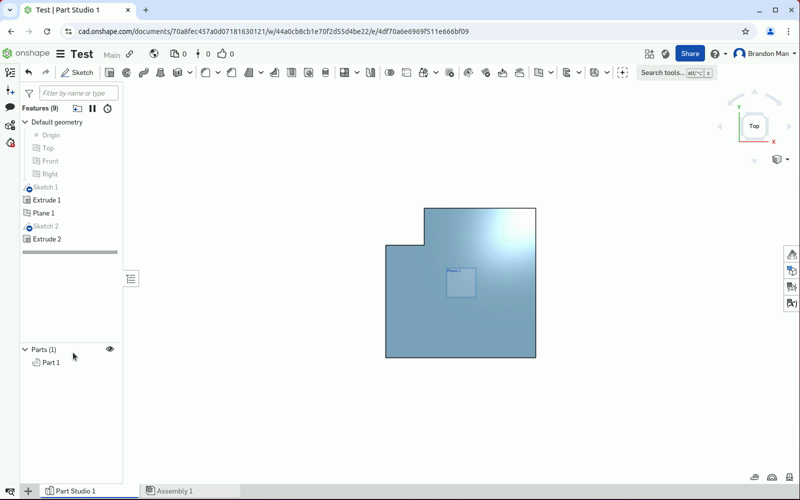
key(space)
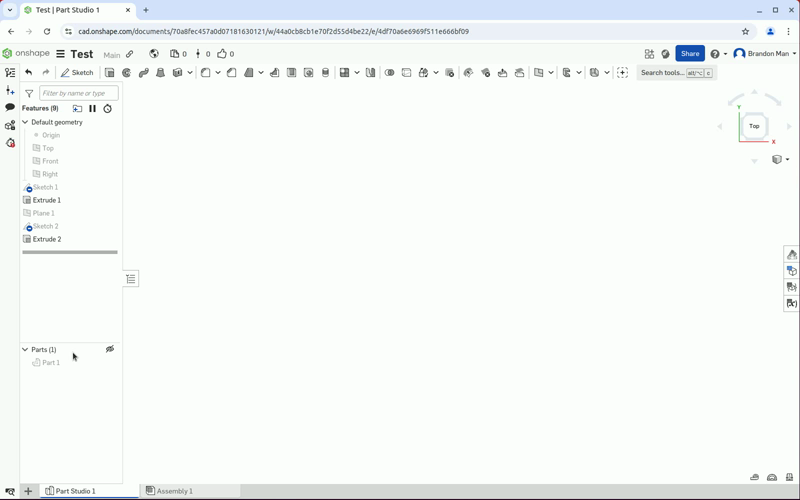
key_down(shift)
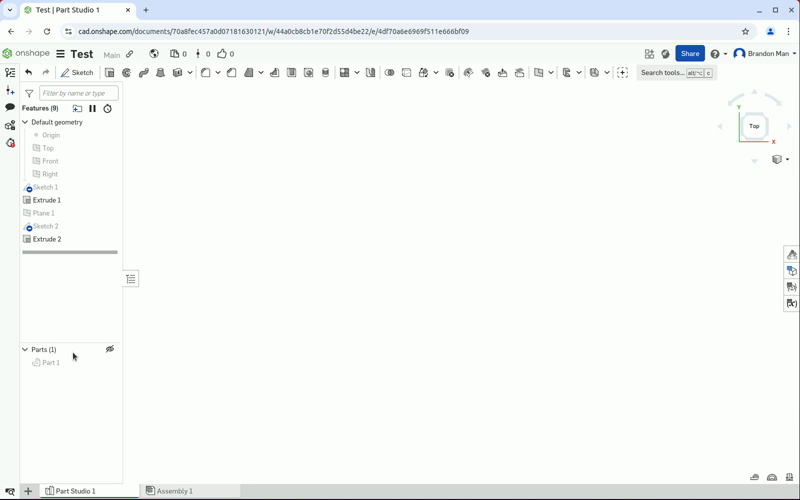
key(up)
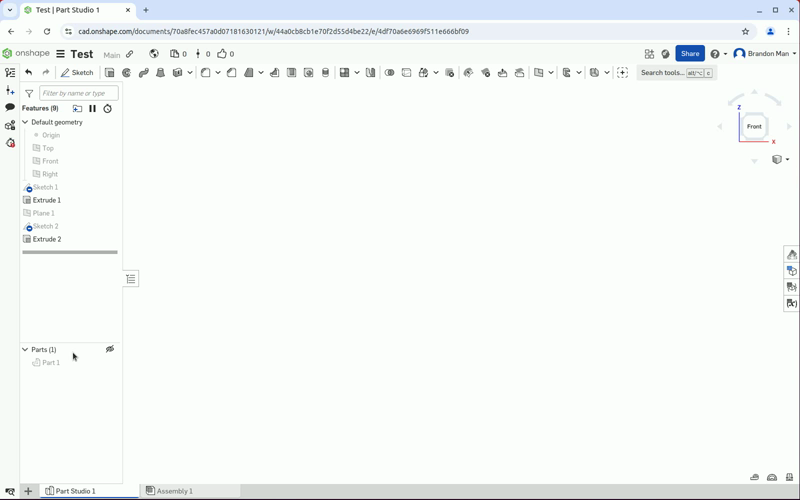
key_up(shift)
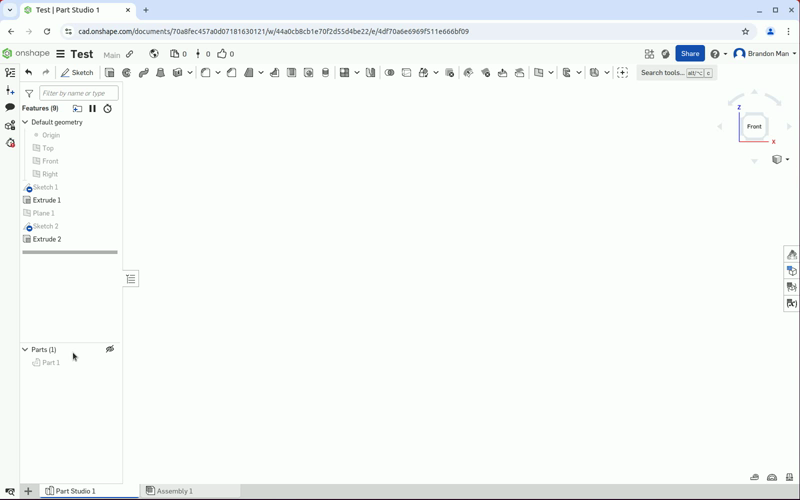
key(space)
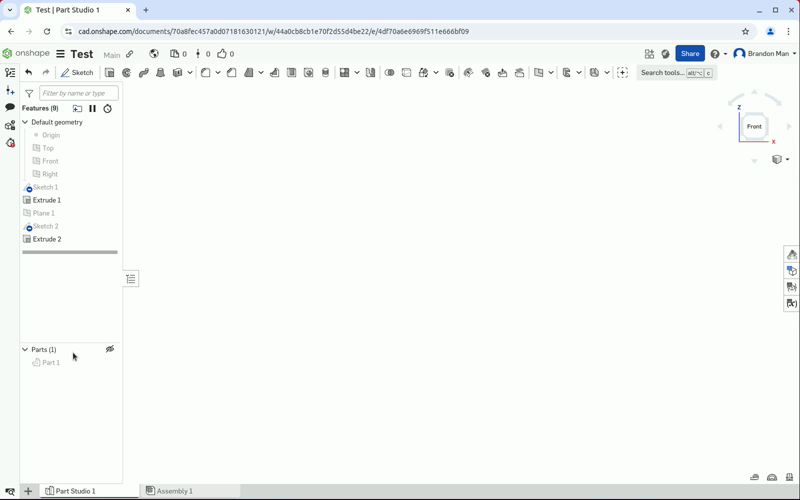
key_down(shift)
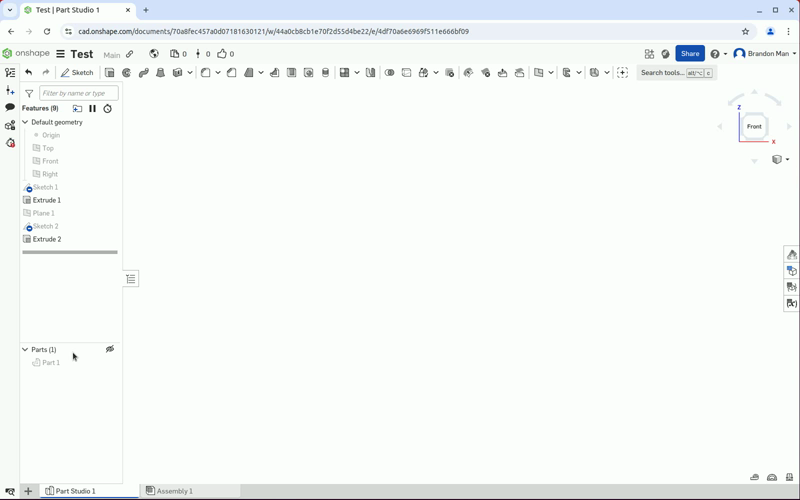
key(left)
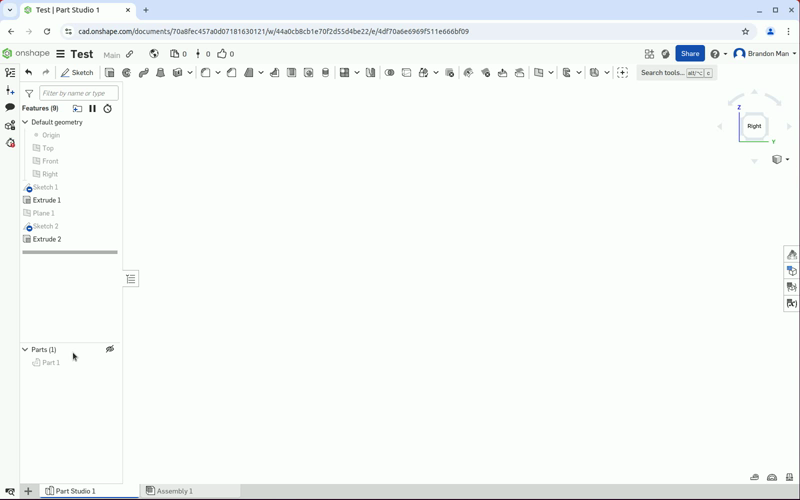
key_up(shift)
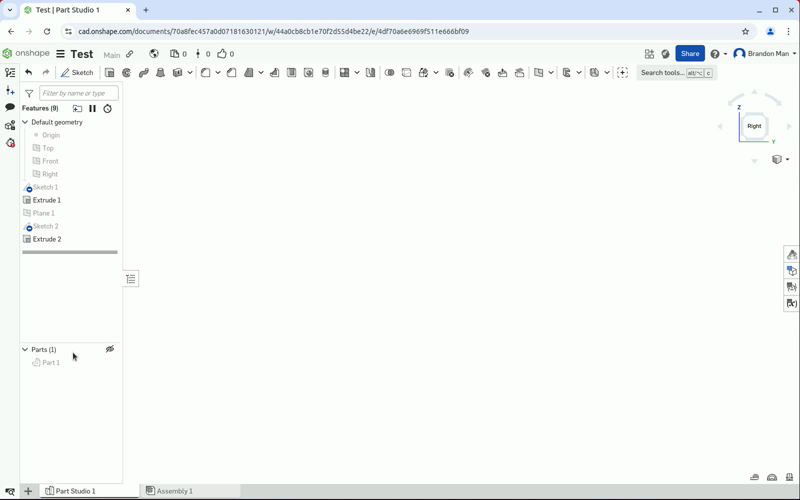
mouse_move(73, 352)
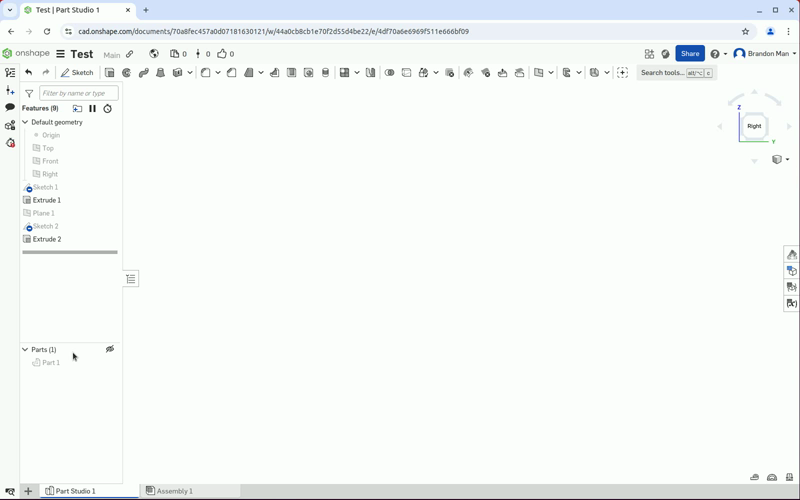
key(shift+y)
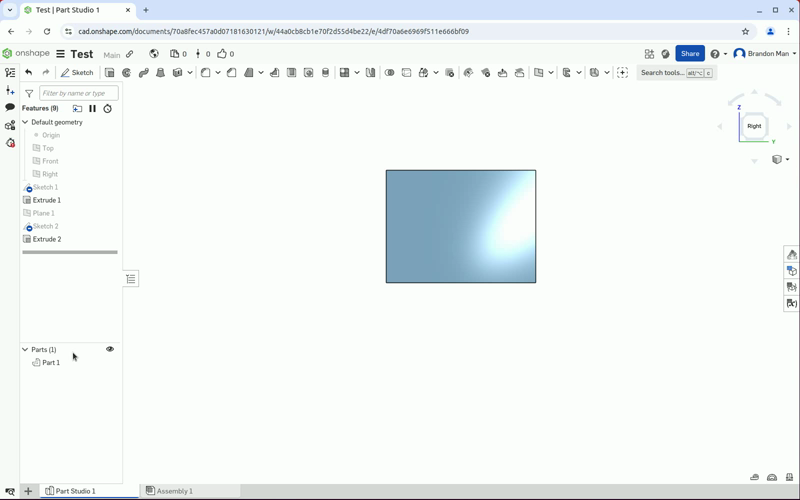
mouse_move(541, 75)
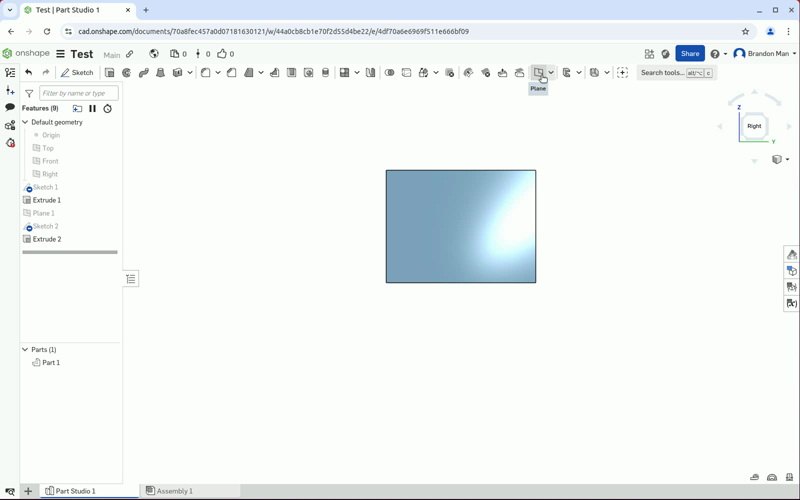
click(541, 75)
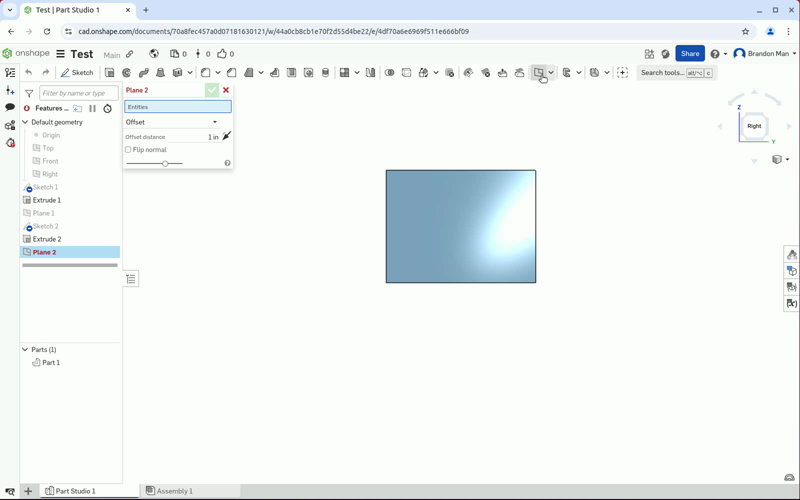
mouse_move(73, 176)
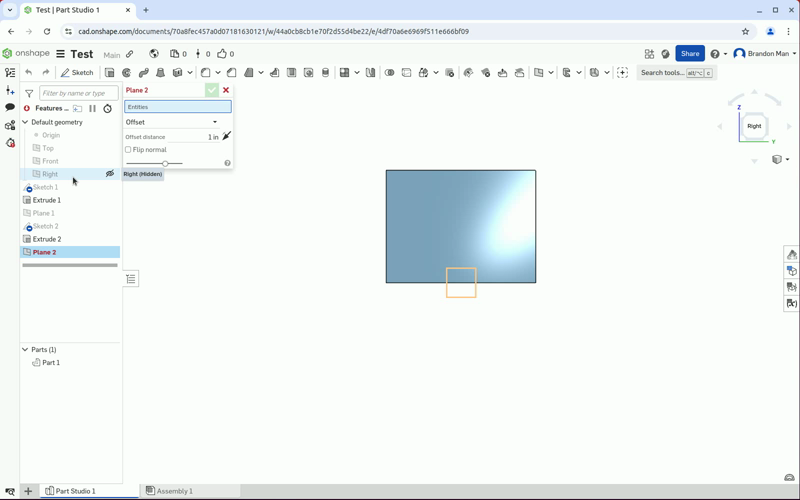
click(73, 176)
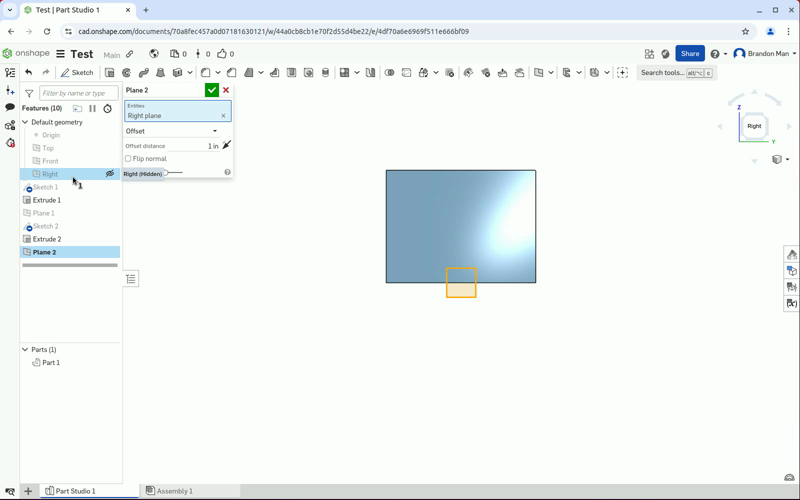
key(tab, 2)
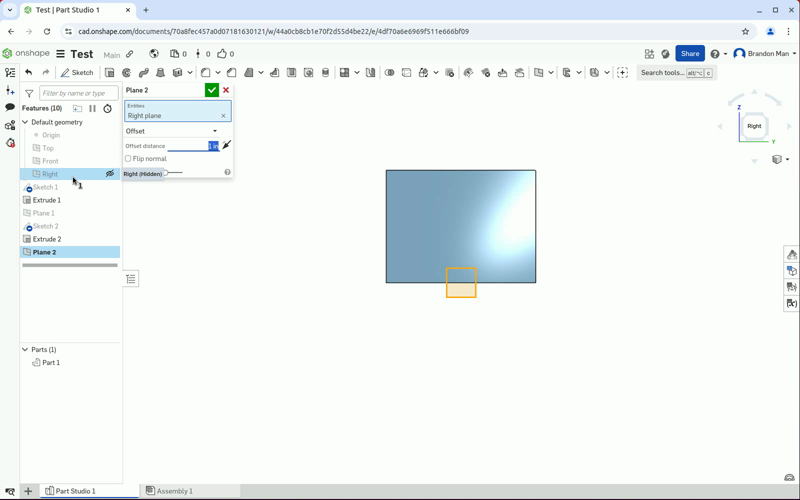
text(15.405)
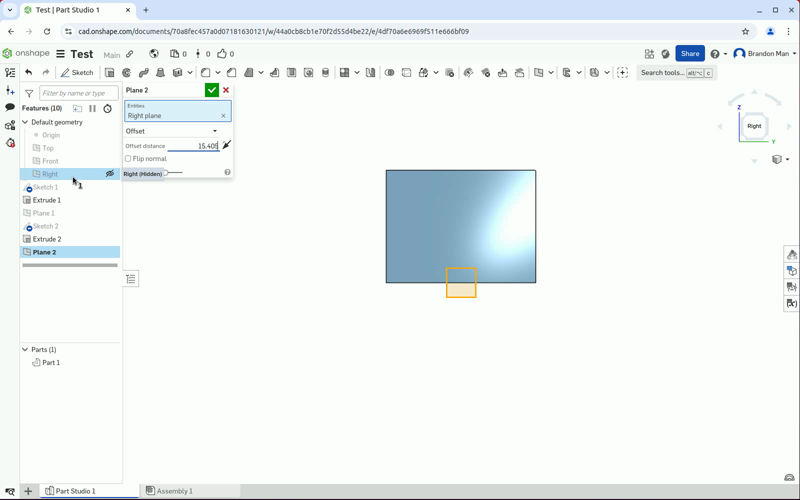
key(enter, 2)
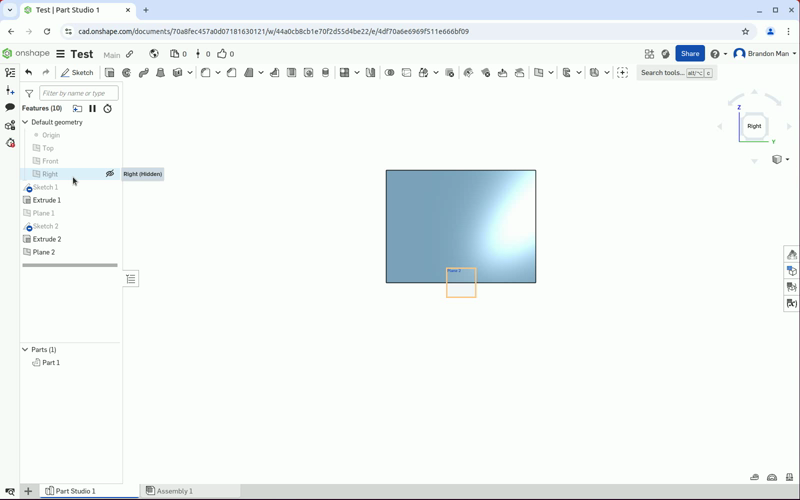
key(shift+s)
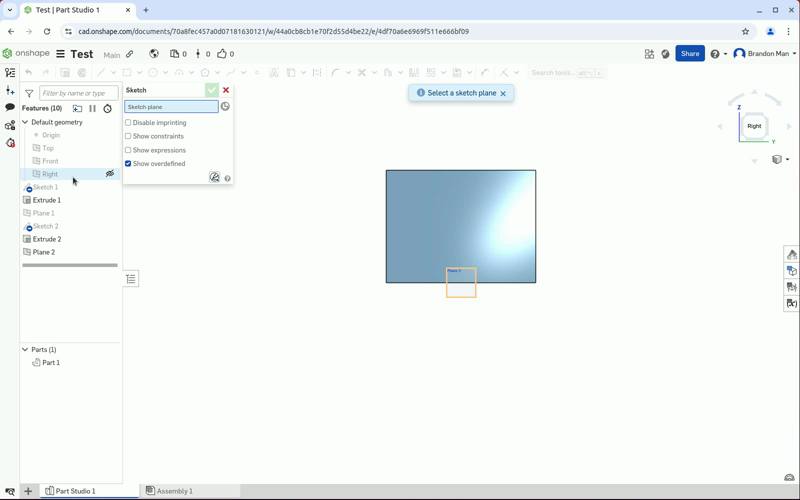
mouse_move(73, 254)
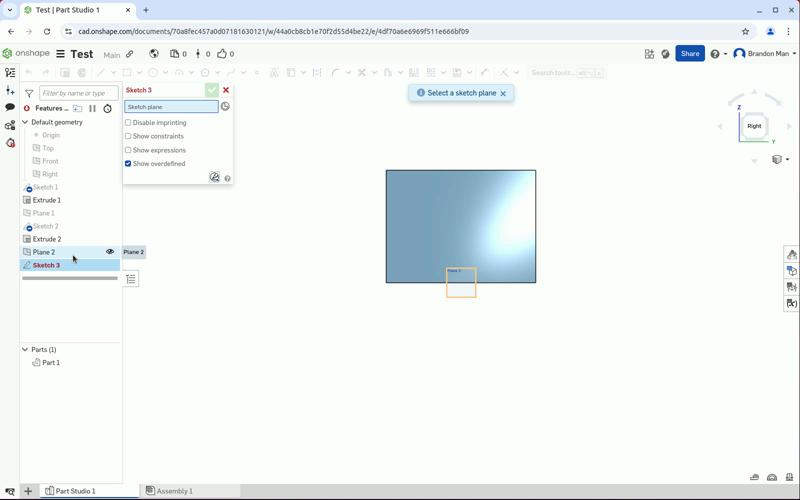
click(73, 254)
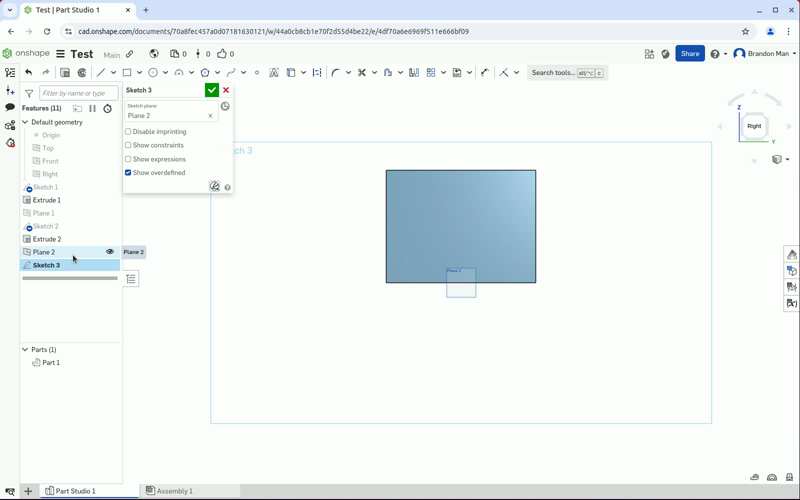
mouse_move(73, 352)
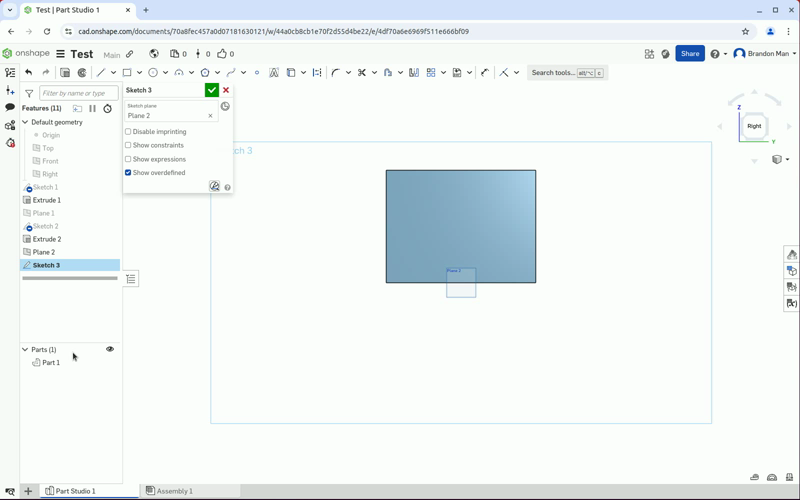
key(y)
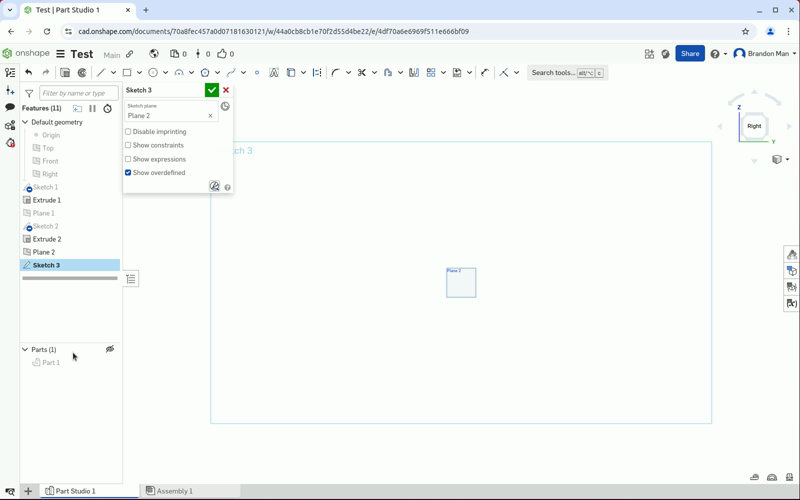
key(l)
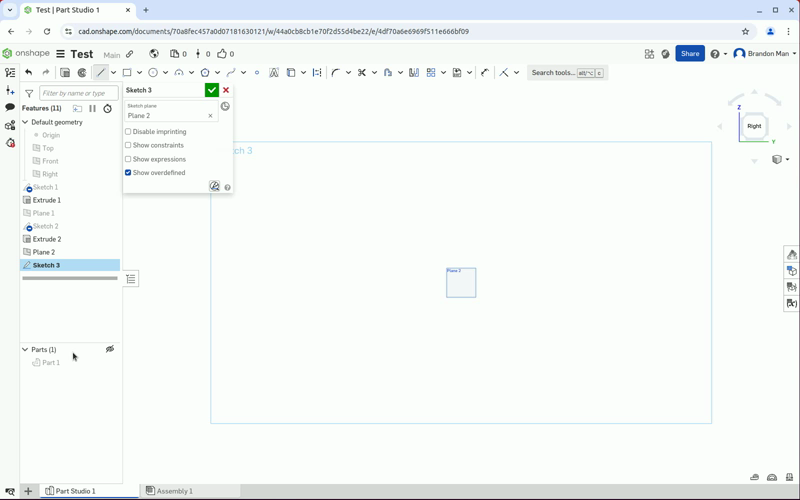
key_down(shift)
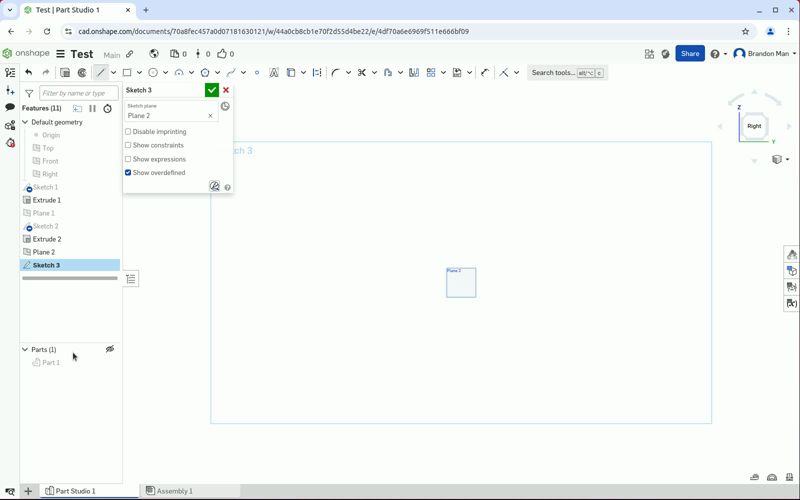
mouse_move(385, 245)
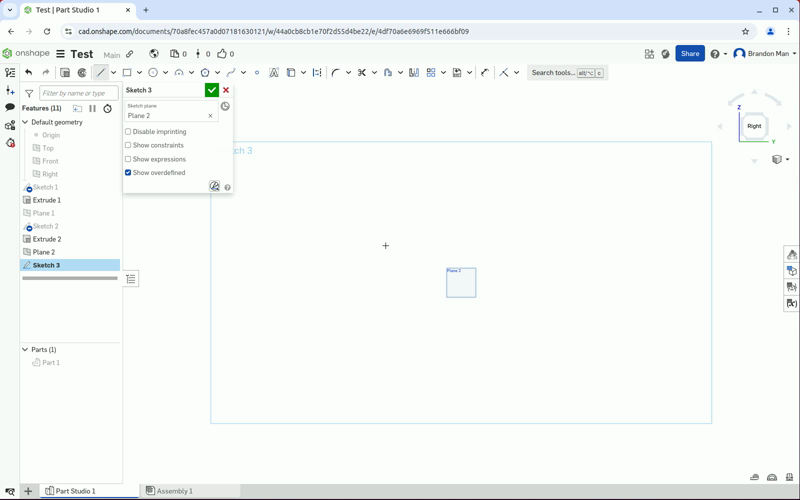
click(385, 245)
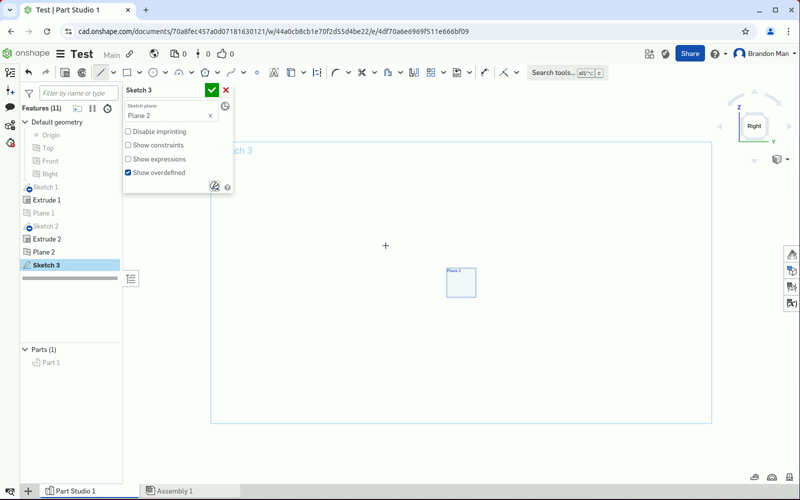
key_up(shift)
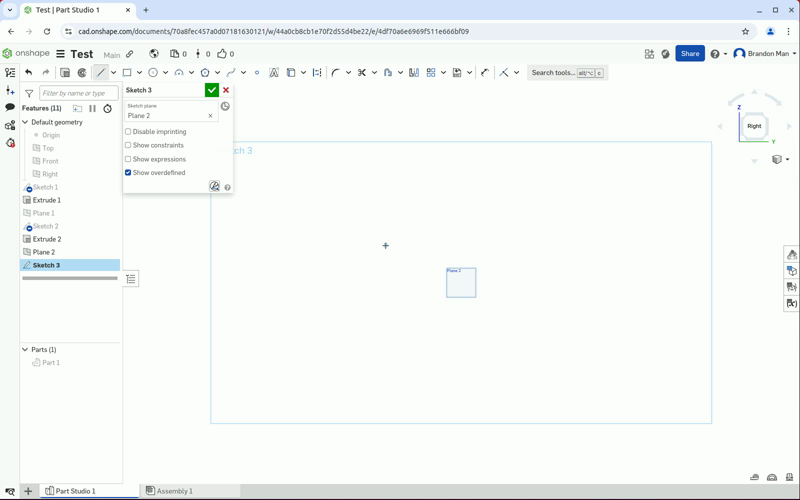
key_down(shift)
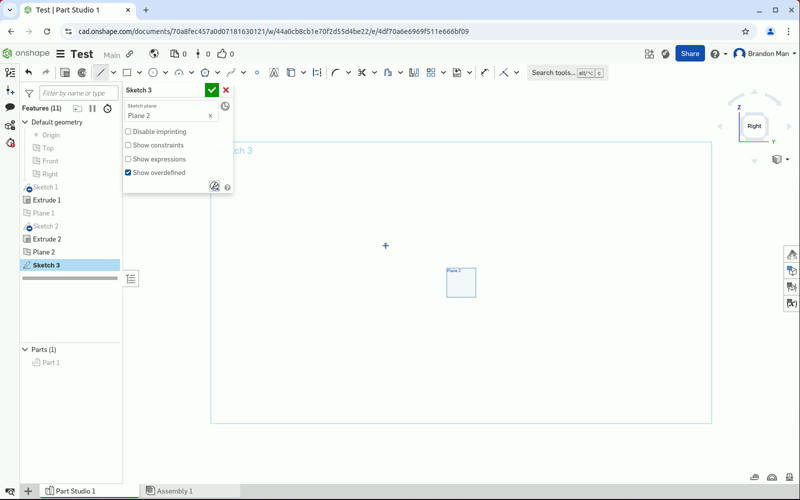
mouse_move(415, 245)
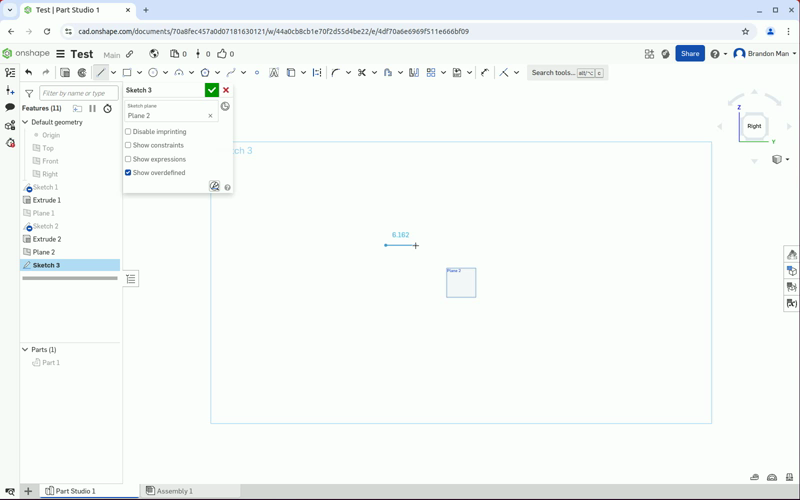
mouse_move(423, 245)
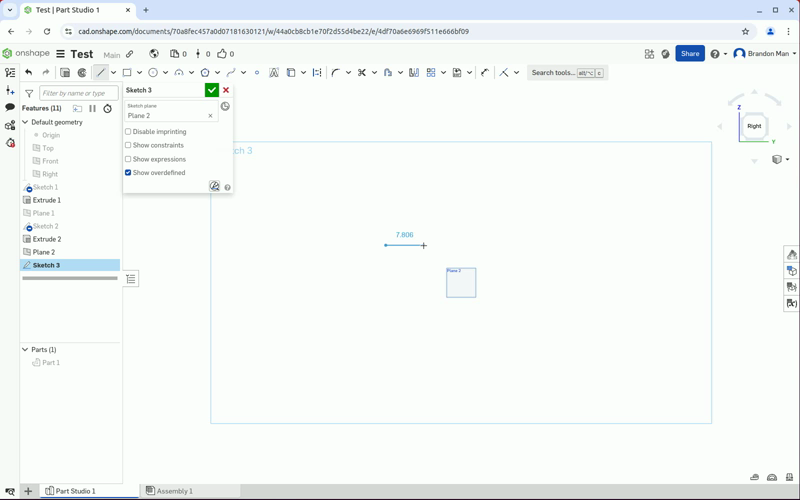
click(423, 245)
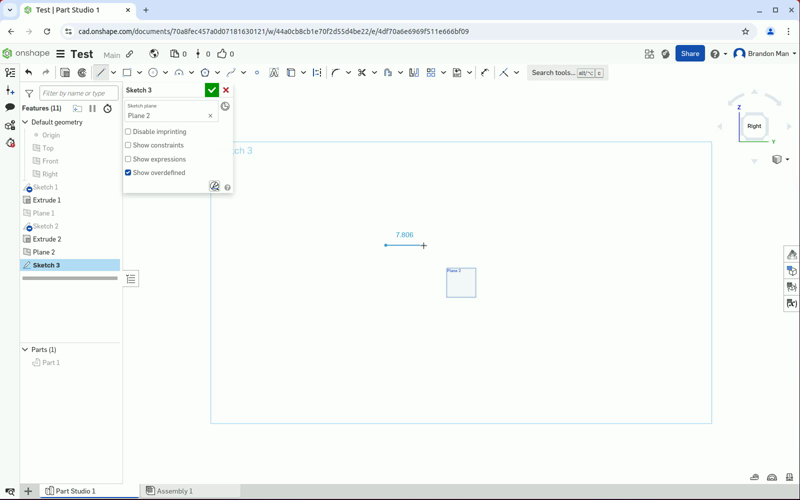
key_up(shift)
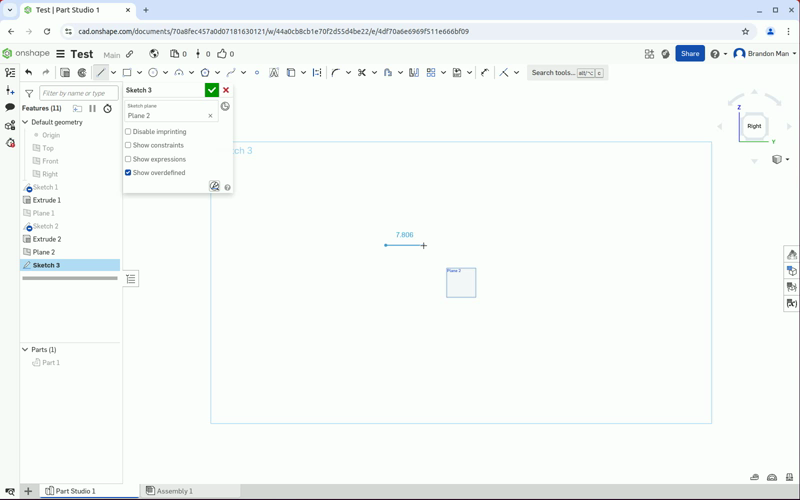
key_down(shift)
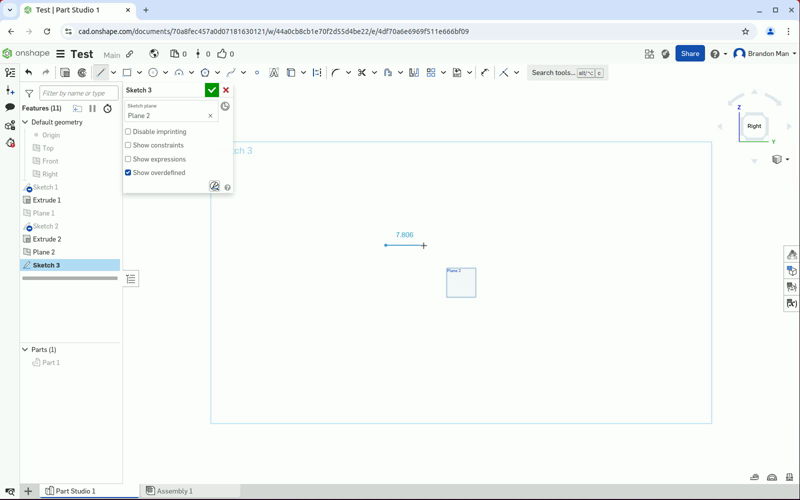
mouse_move(498, 207)
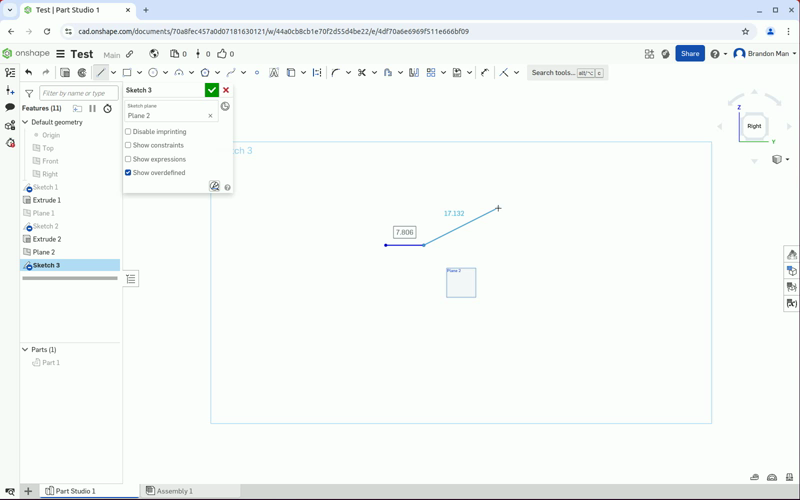
click(498, 207)
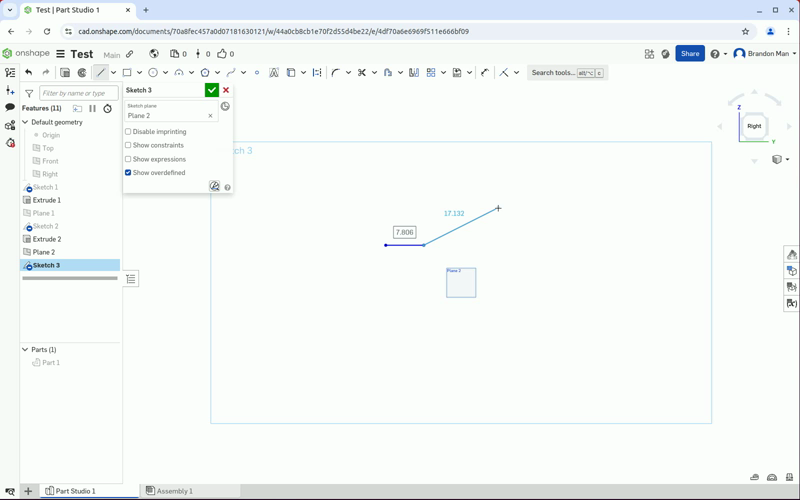
key_up(shift)
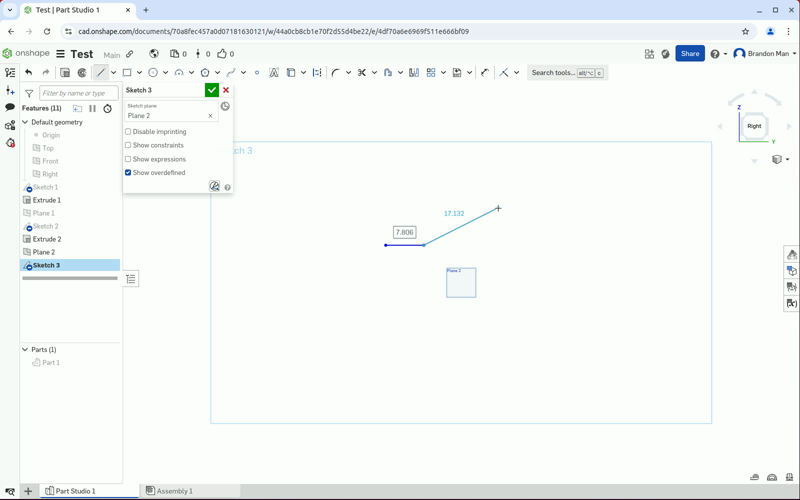
key_down(shift)
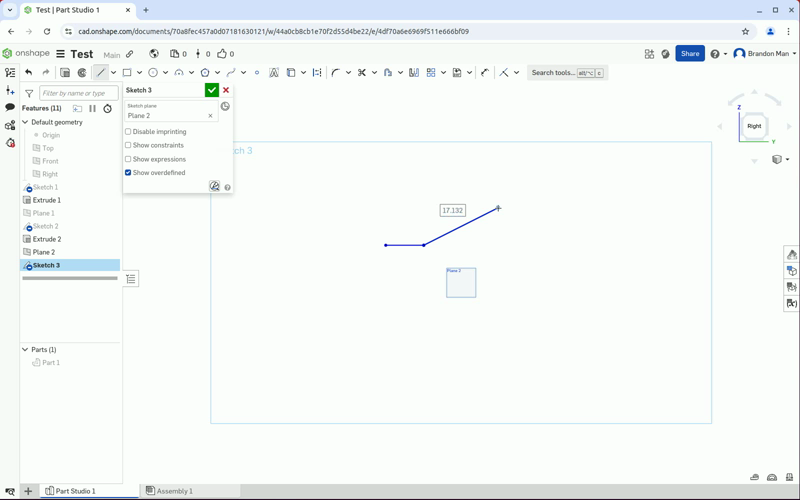
mouse_move(528, 207)
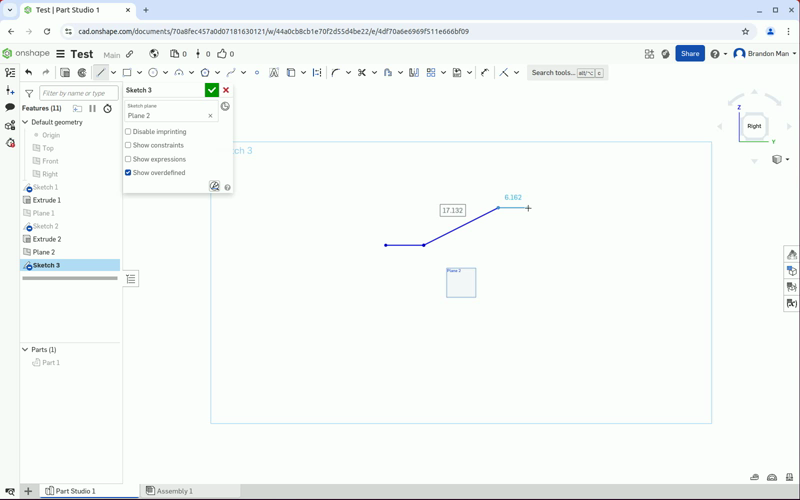
mouse_move(498, 170)
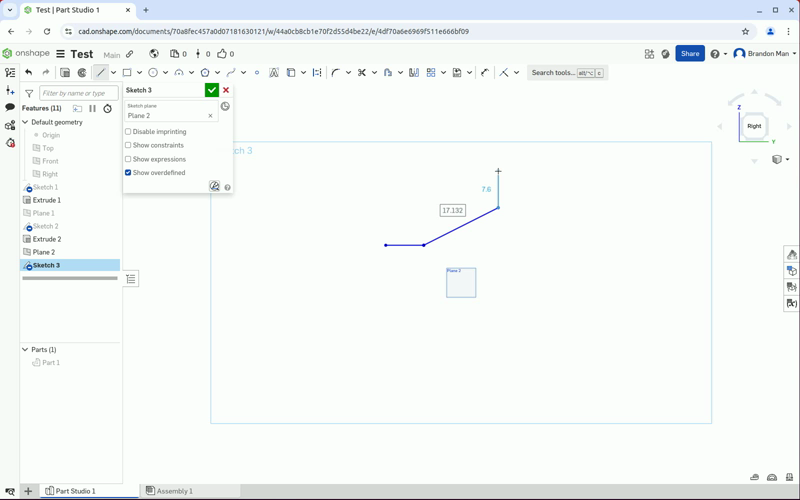
click(498, 170)
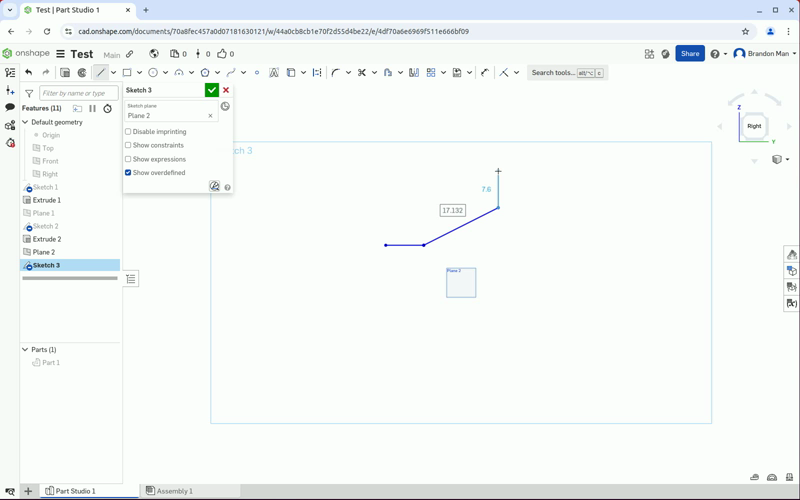
key_up(shift)
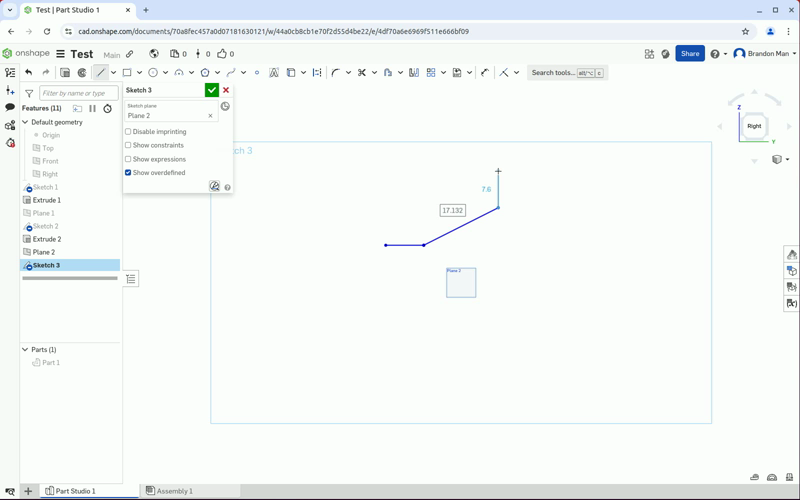
key_down(shift)
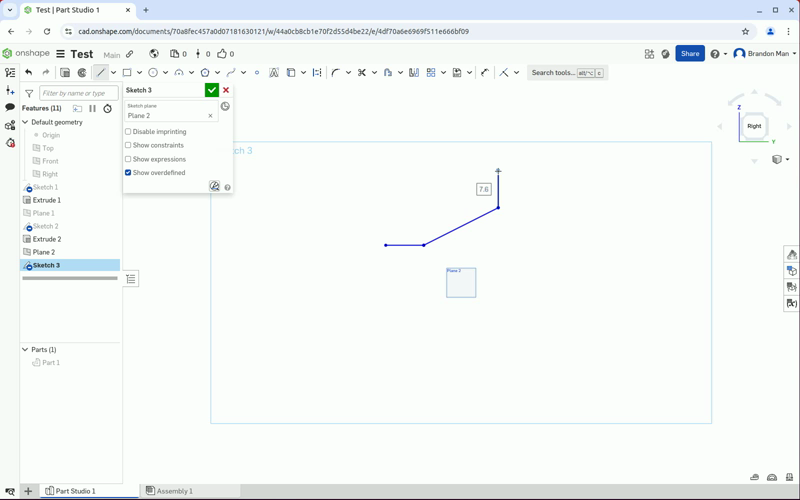
mouse_move(385, 170)
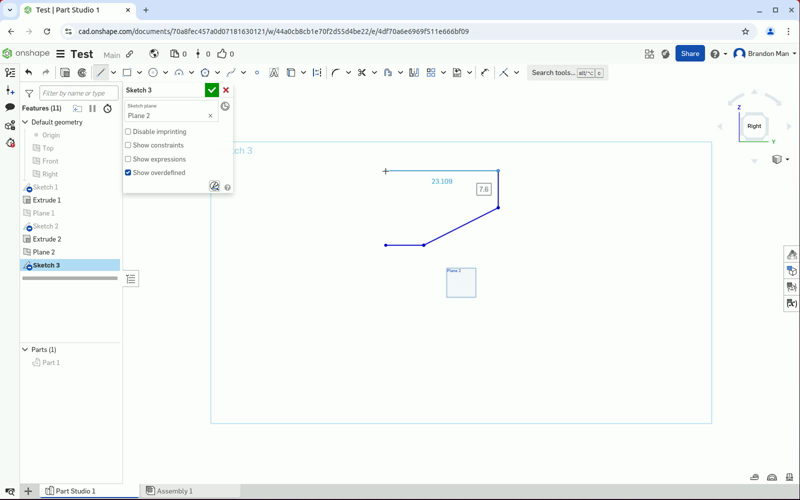
click(385, 170)
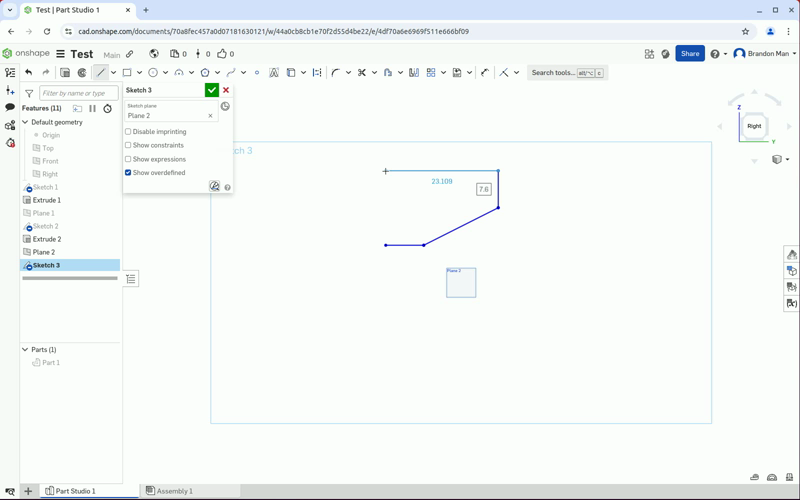
key_up(shift)
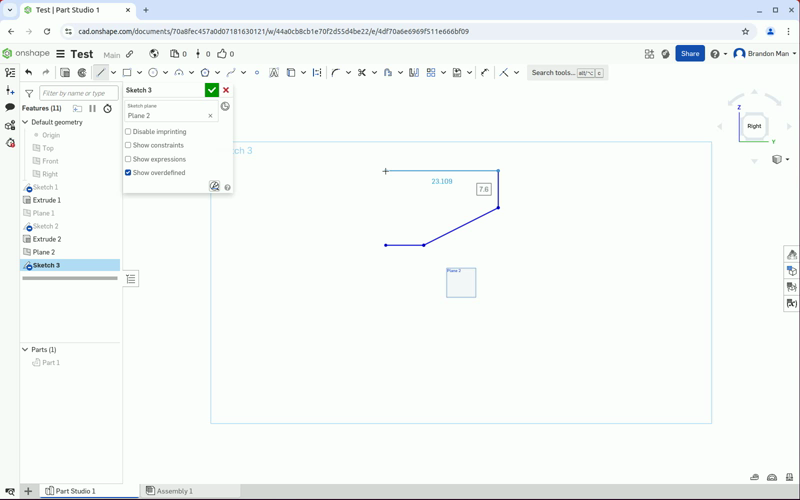
key_down(shift)
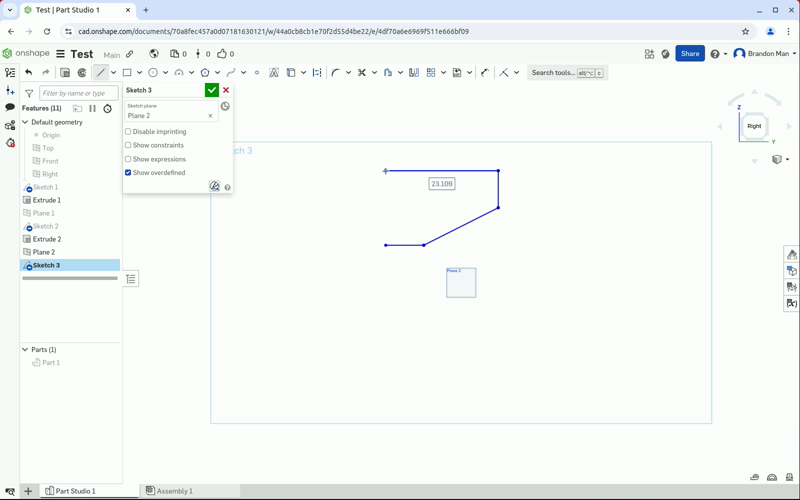
mouse_move(385, 245)
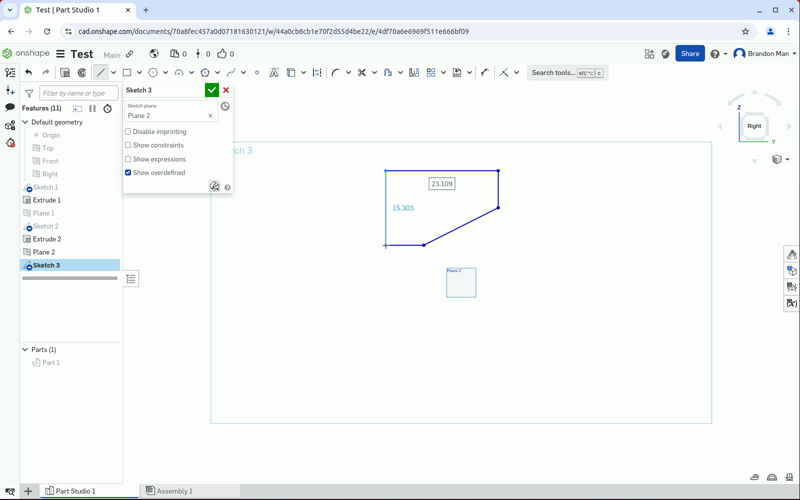
key_up(shift)
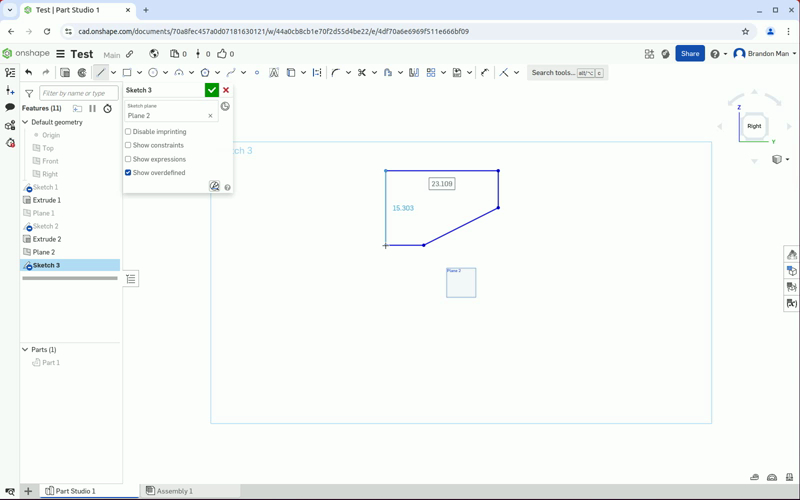
click(385, 245)
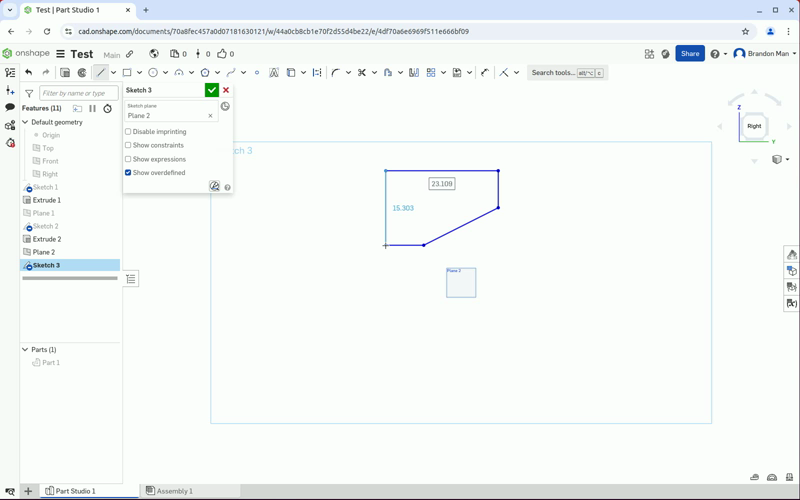
key(esc)
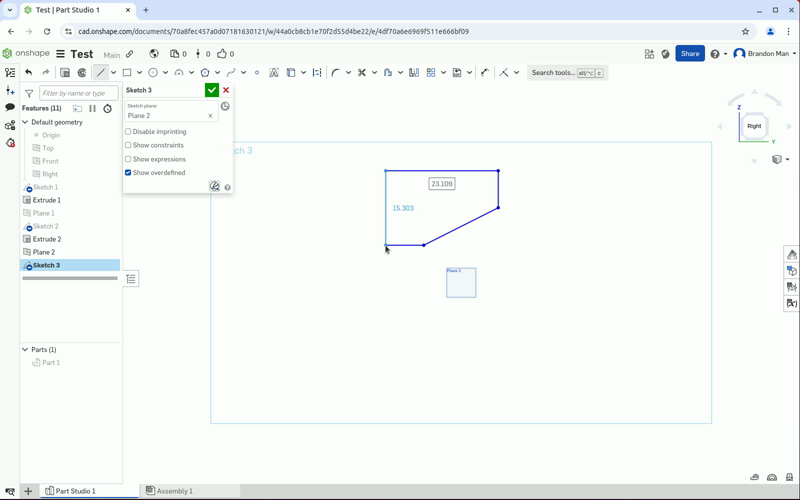
mouse_move(469, 176)
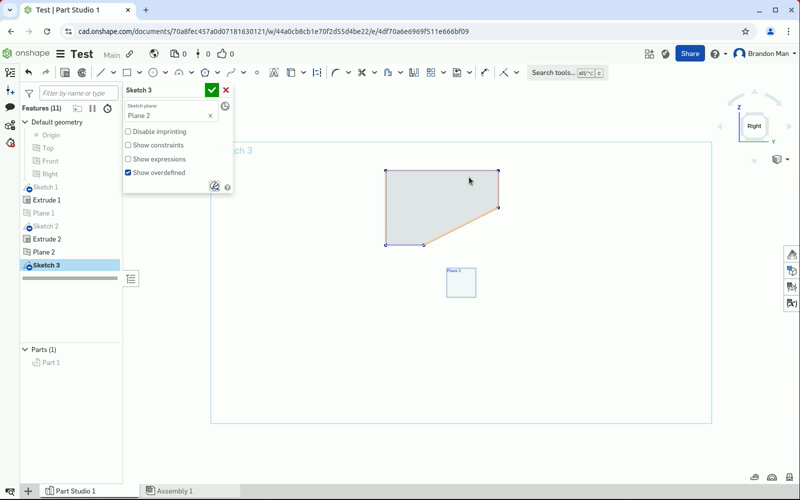
click(469, 176)
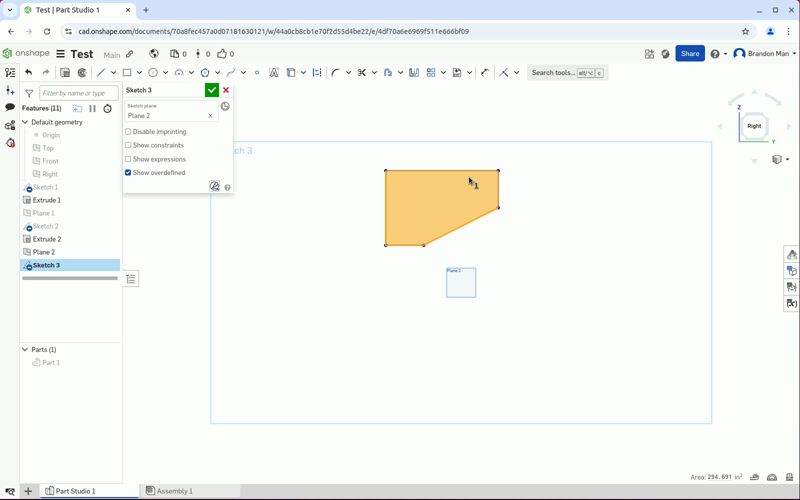
mouse_move(73, 352)
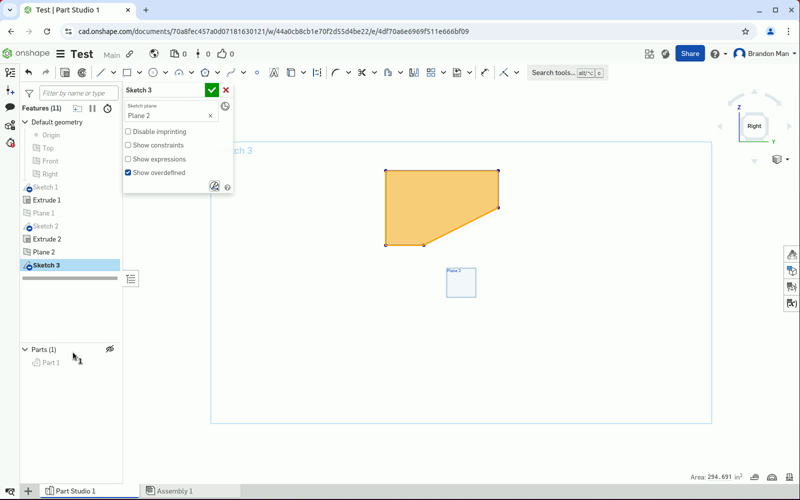
key(shift+y)
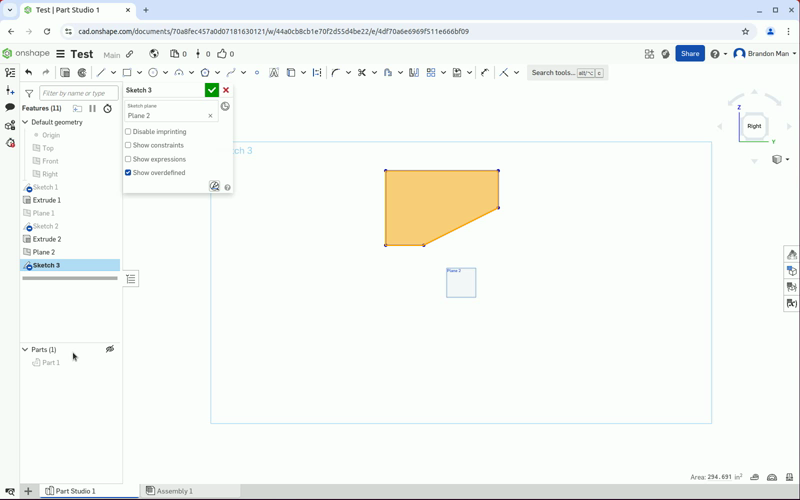
key(shift+e)
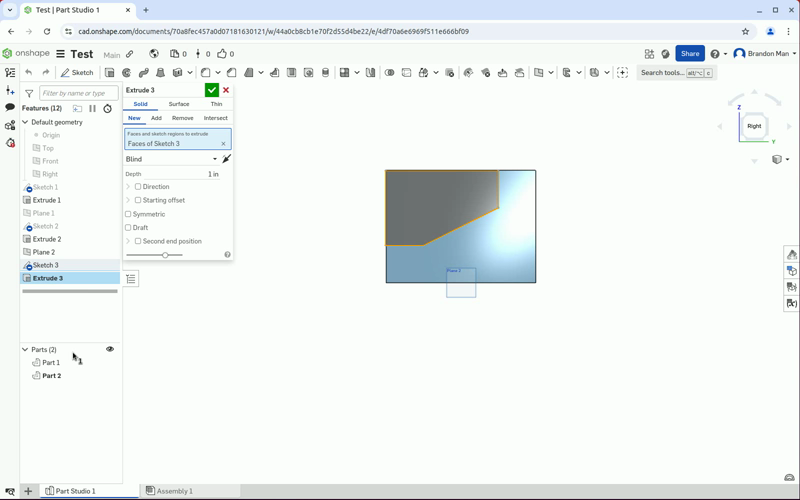
mouse_move(143, 106)
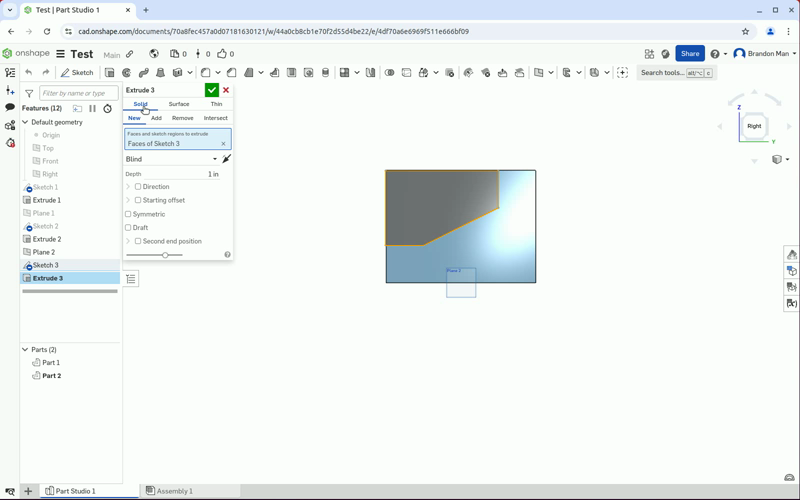
click(143, 106)
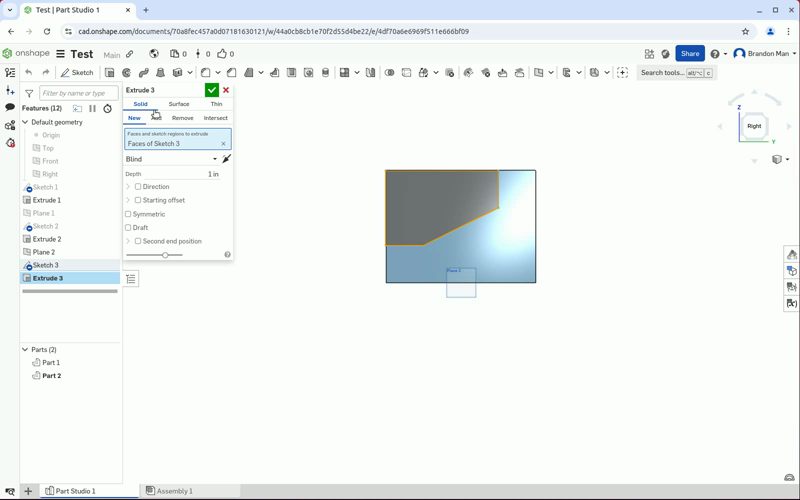
mouse_move(186, 120)
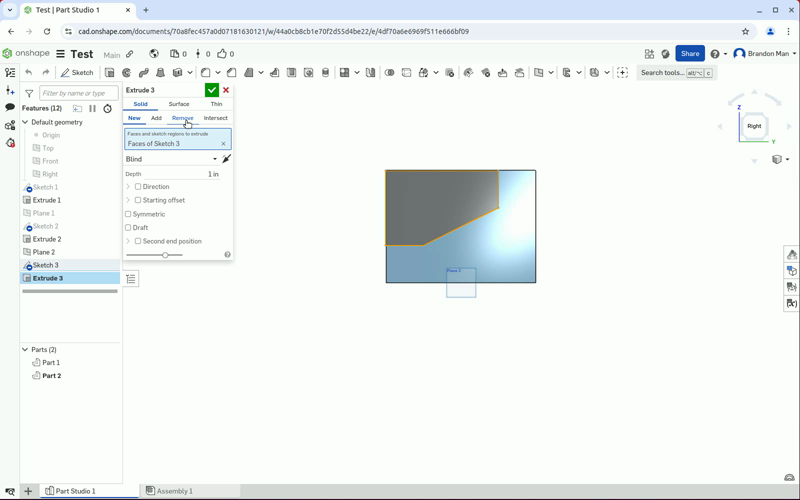
click(186, 120)
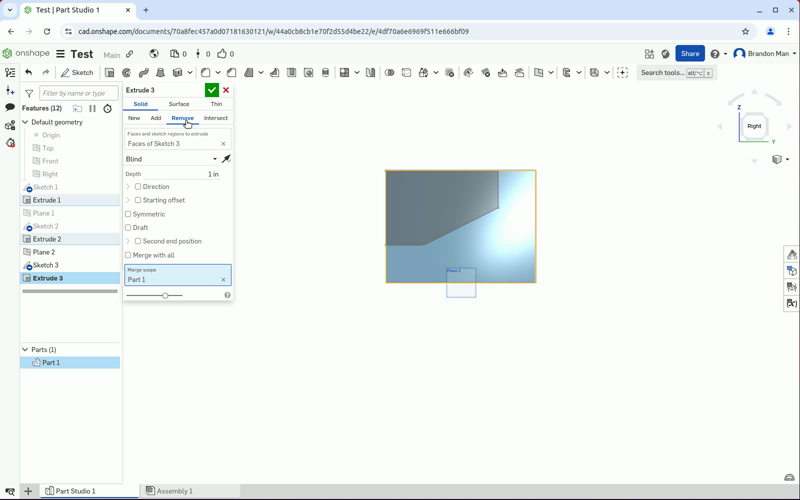
key(tab, 4)
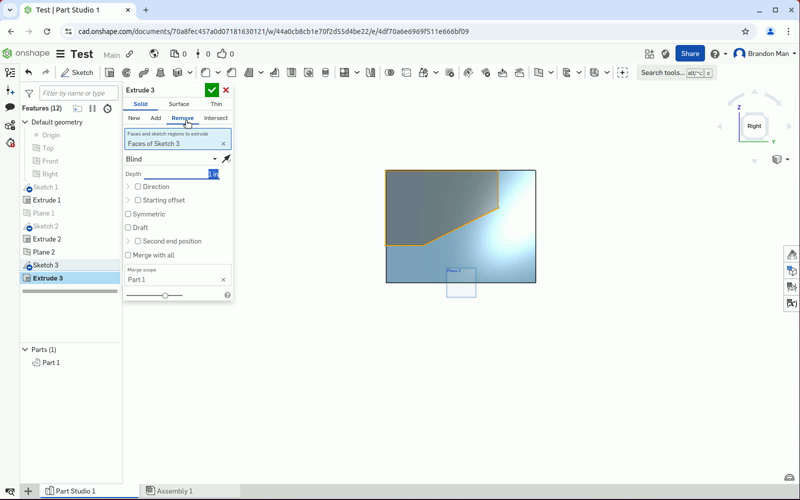
text(15.405)
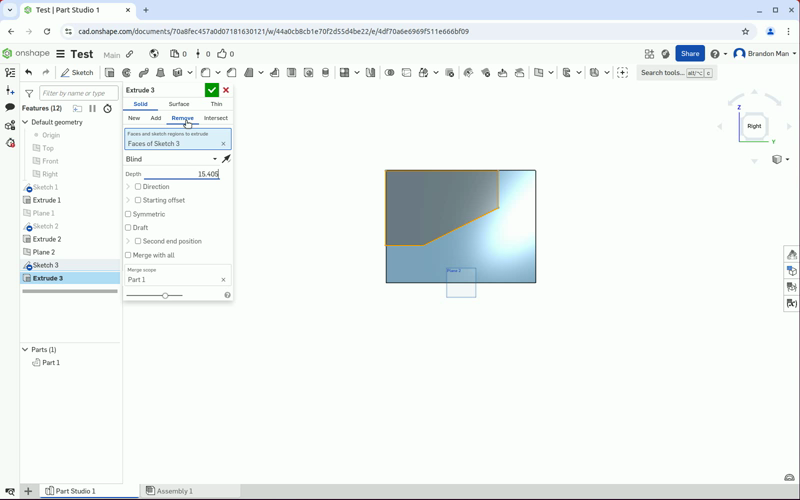
key(tab, 6)
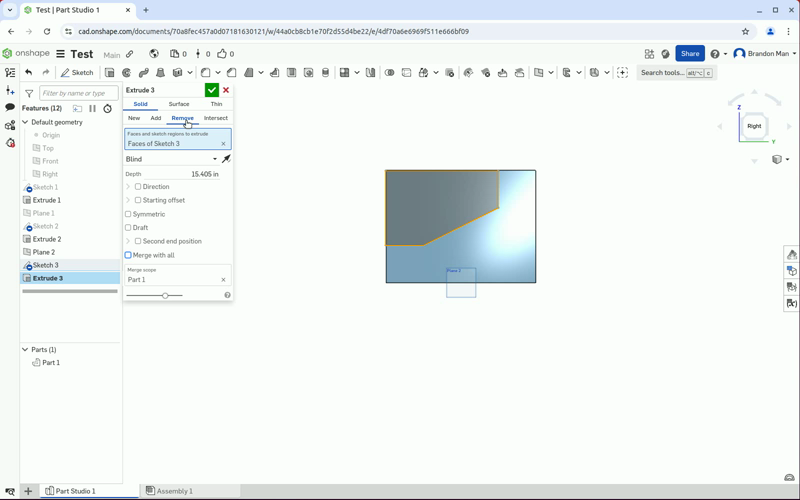
key(space)
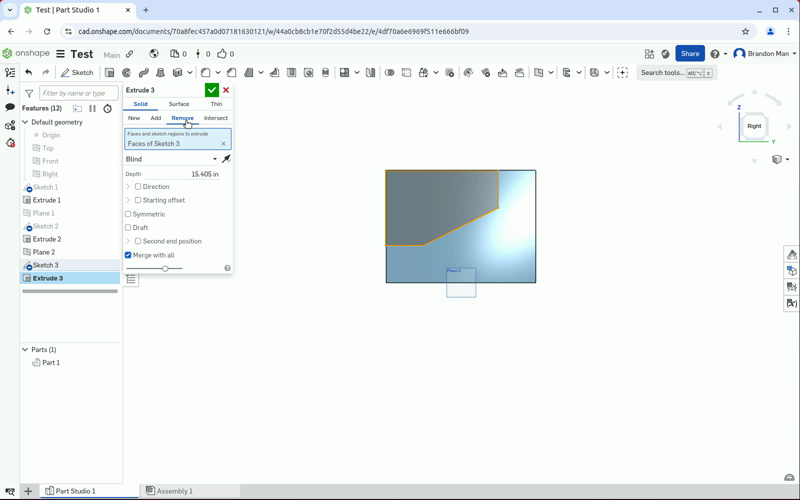
key(enter)
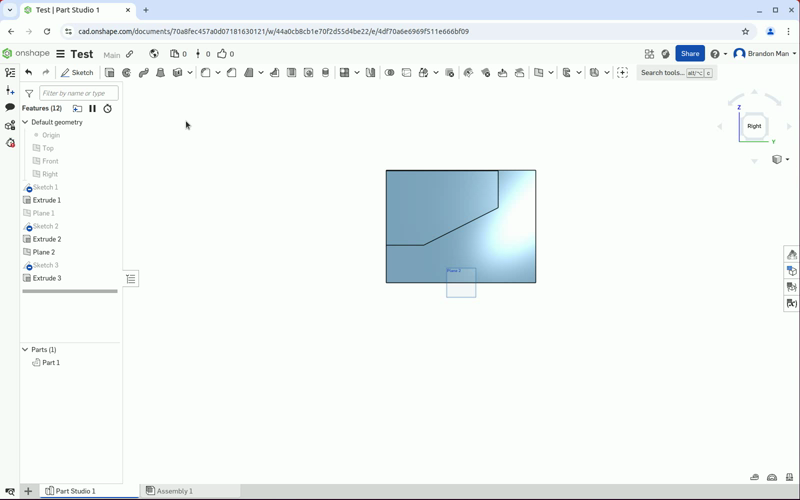
key(shift+h)
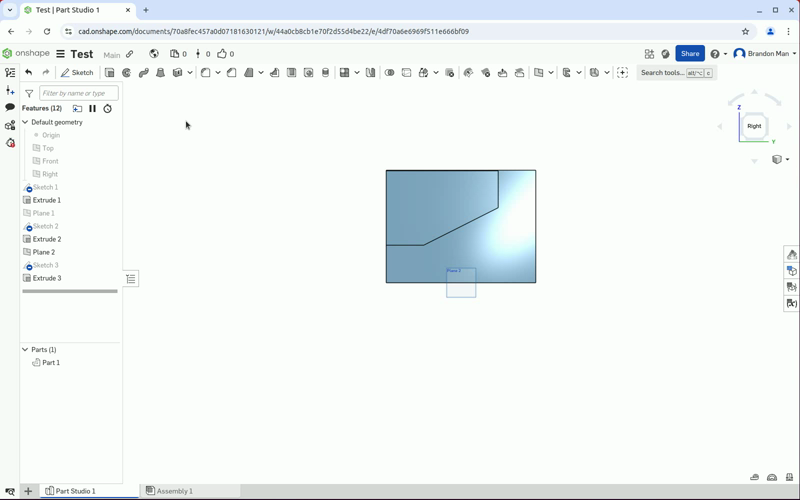
key(shift+h)
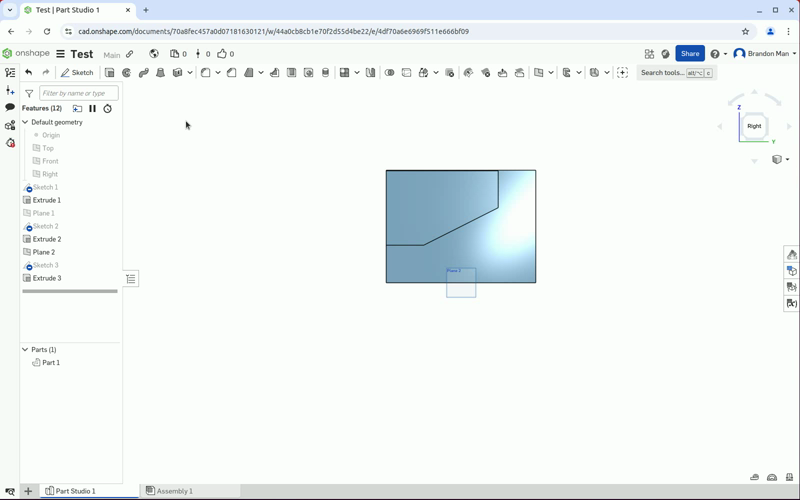
mouse_move(73, 189)
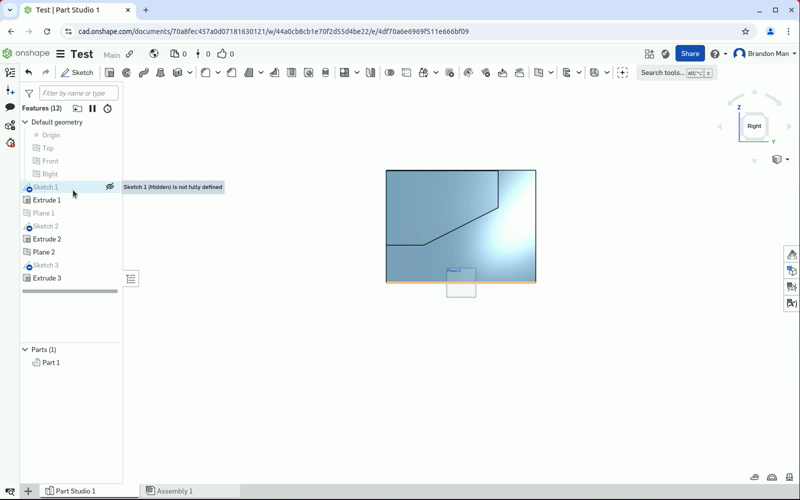
click(73, 189)
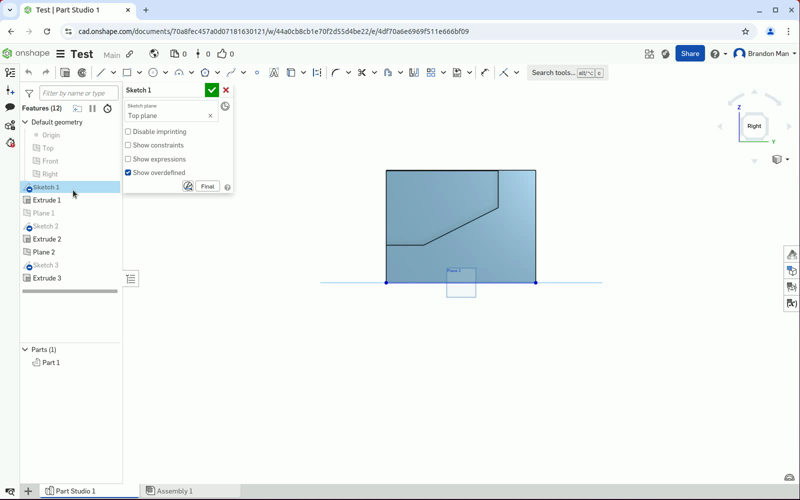
mouse_move(229, 92)
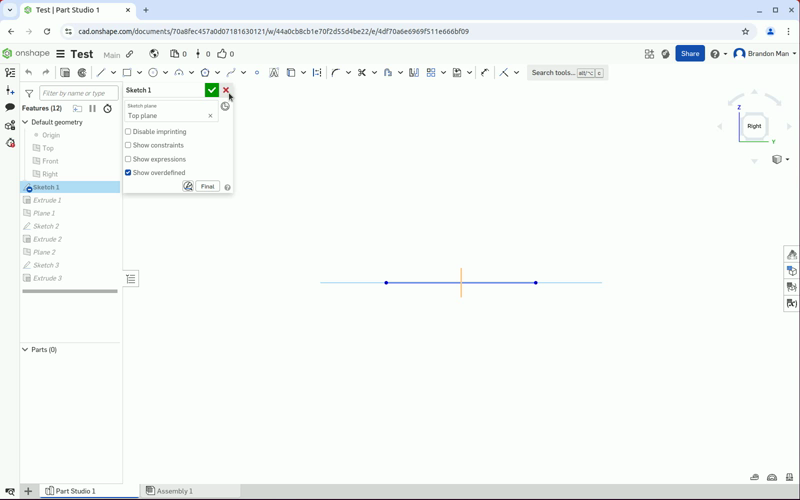
click(229, 92)
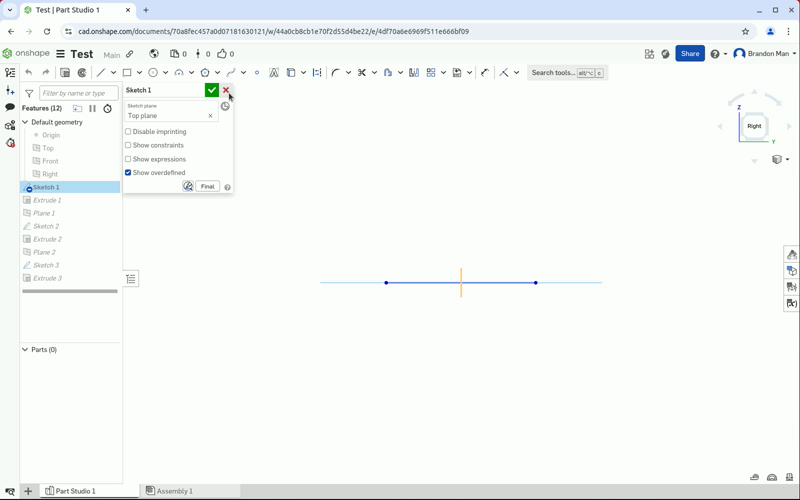
key(shift+s)
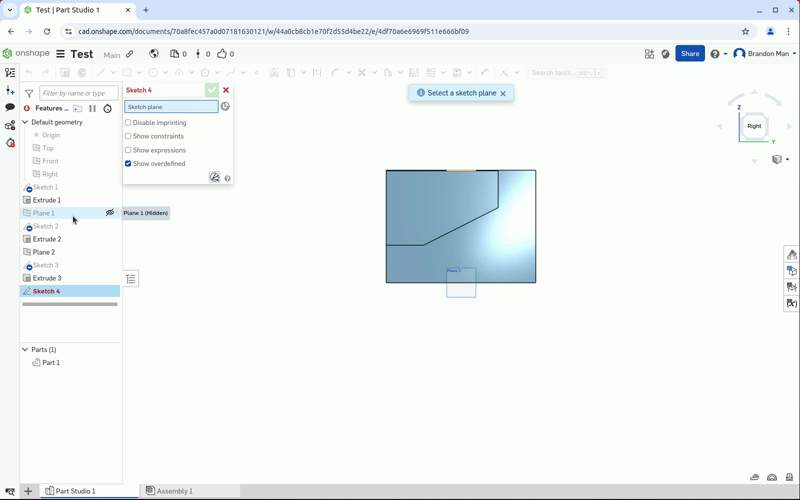
scroll(3)
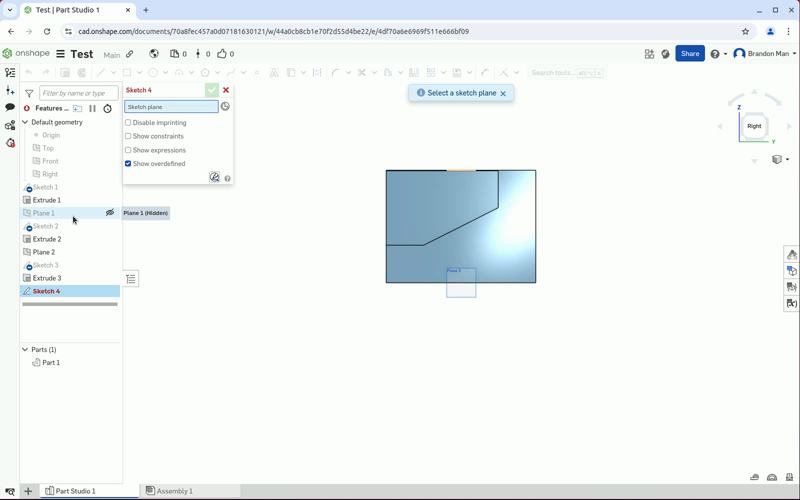
mouse_move(73, 176)
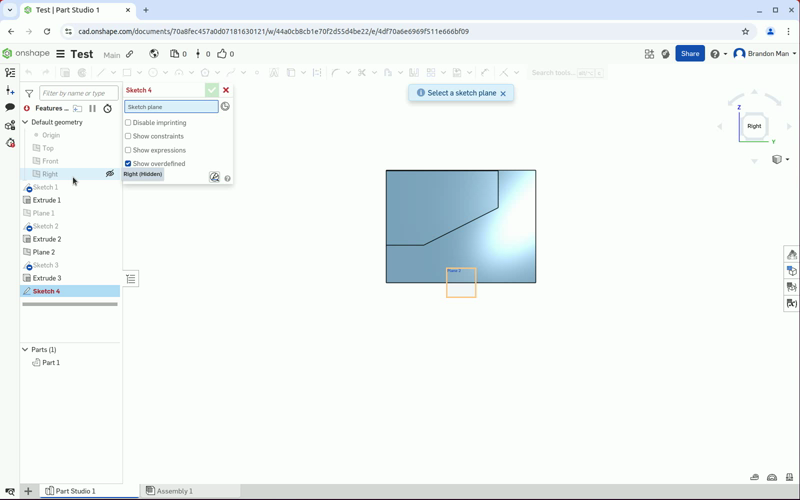
click(73, 176)
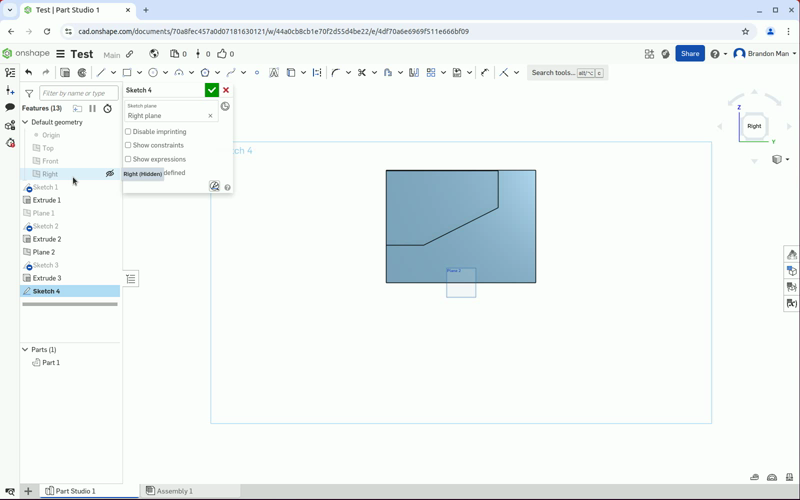
mouse_move(73, 352)
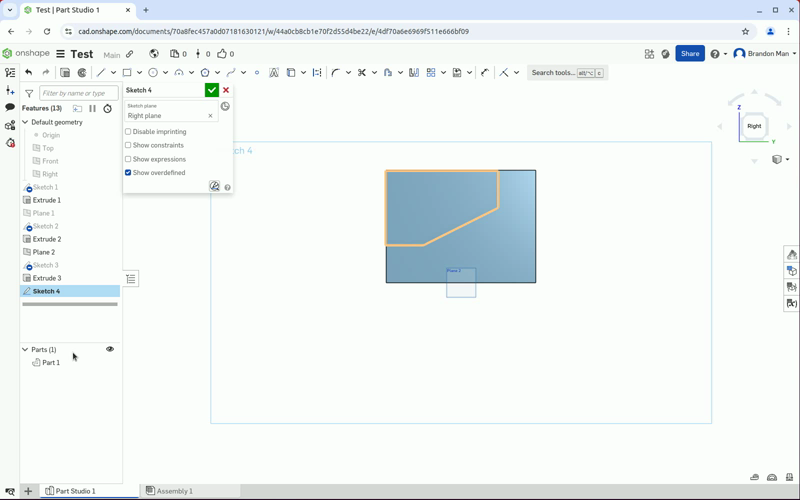
key(y)
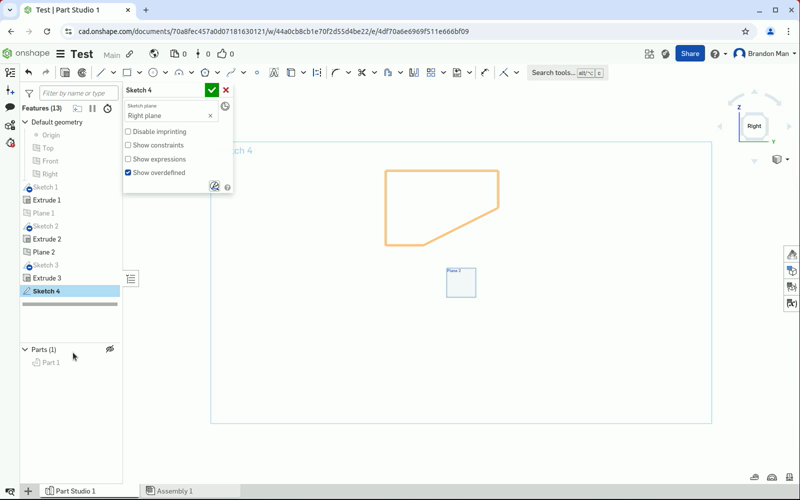
key(l)
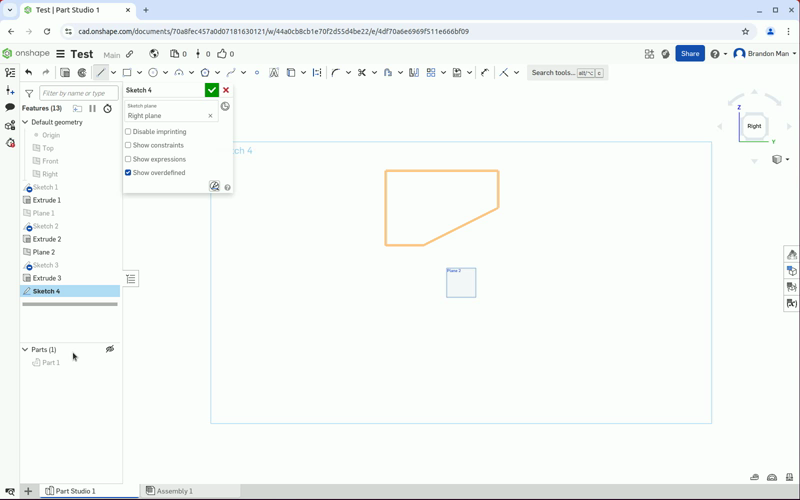
key_down(shift)
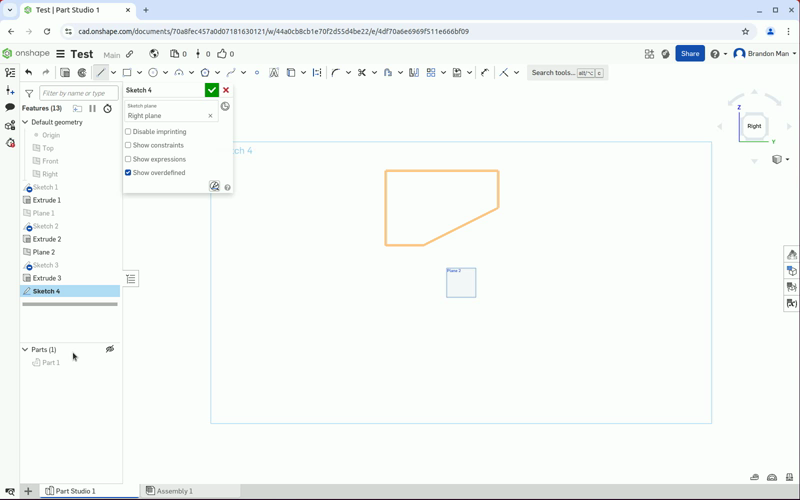
mouse_move(385, 207)
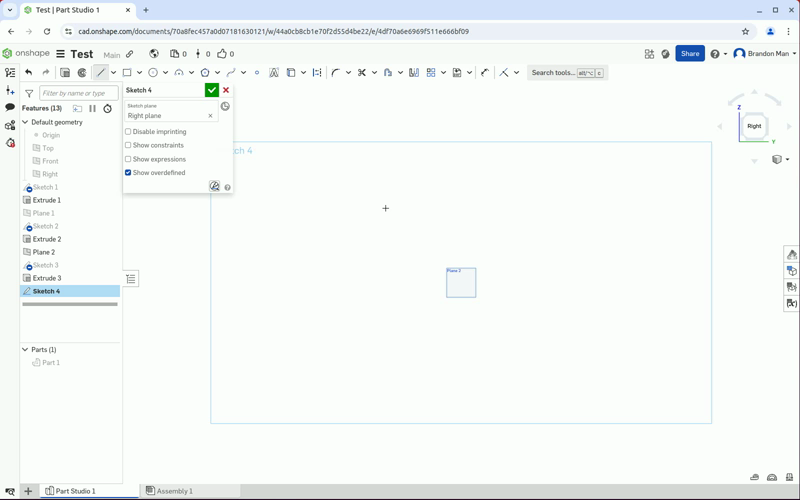
click(385, 207)
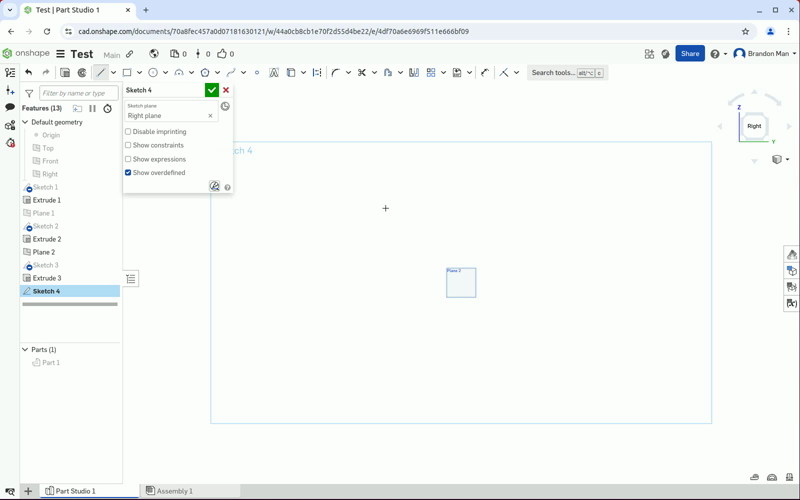
key_up(shift)
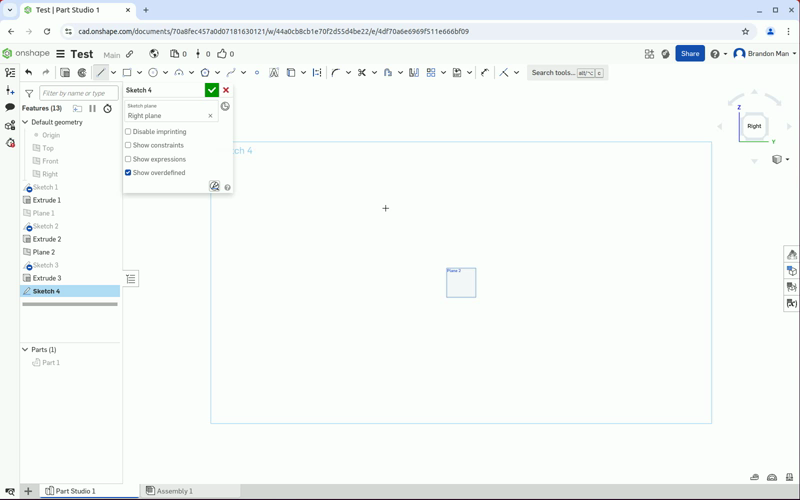
key_down(shift)
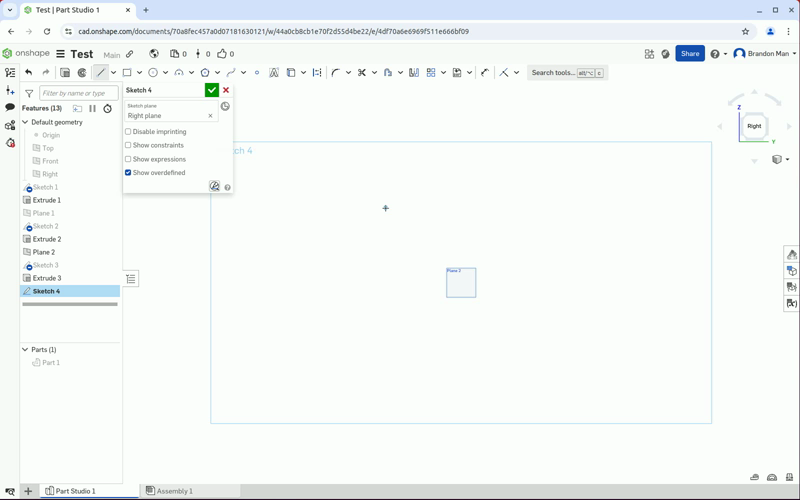
mouse_move(461, 207)
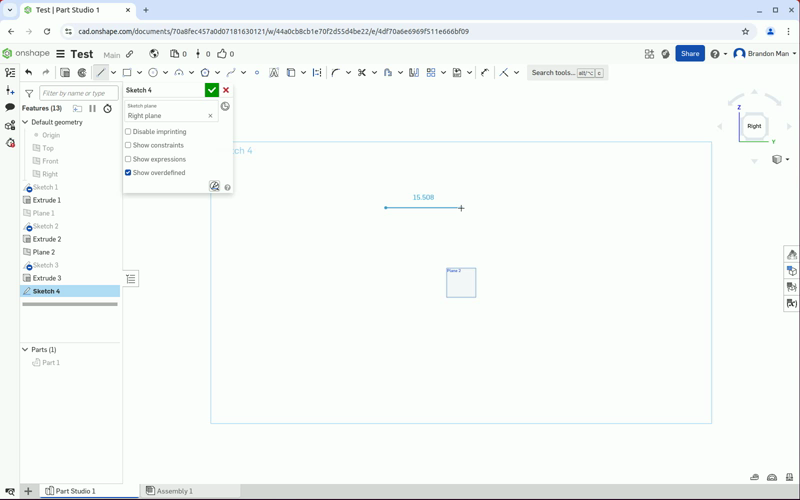
click(461, 207)
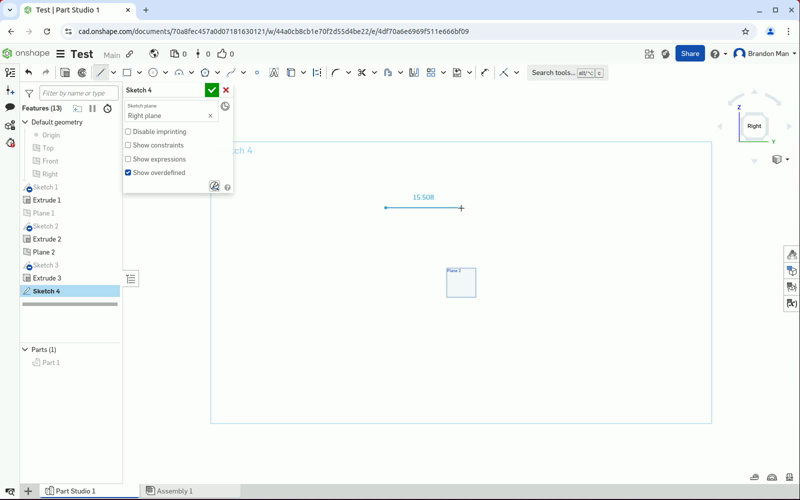
key_up(shift)
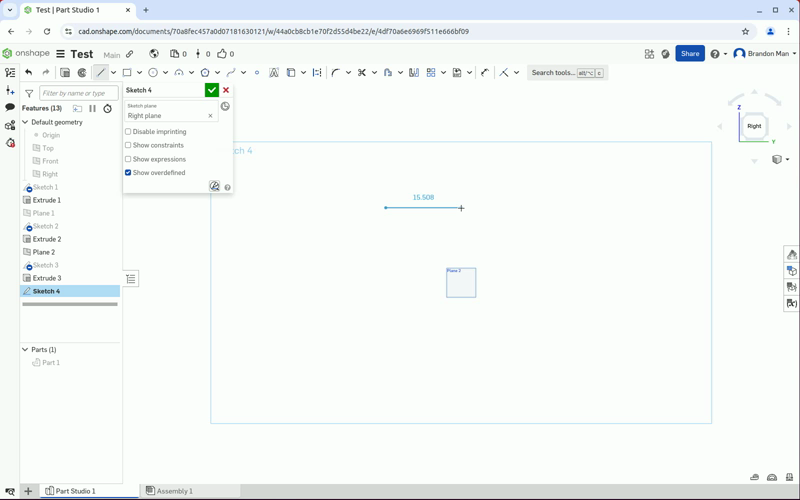
key_down(shift)
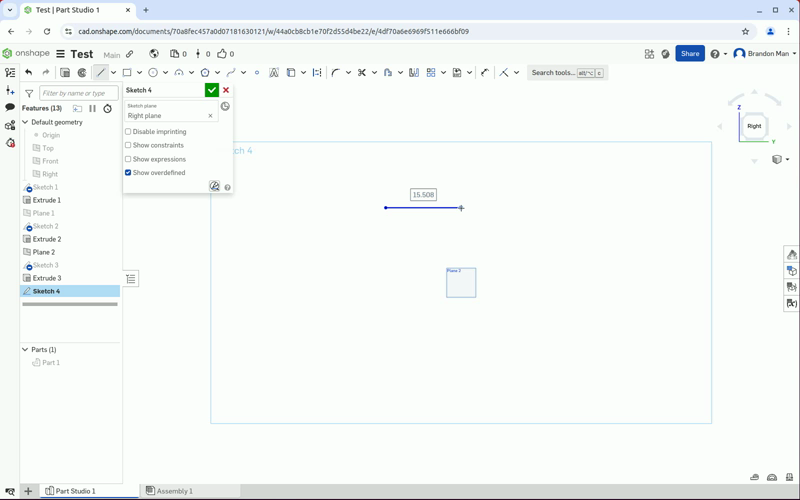
mouse_move(491, 207)
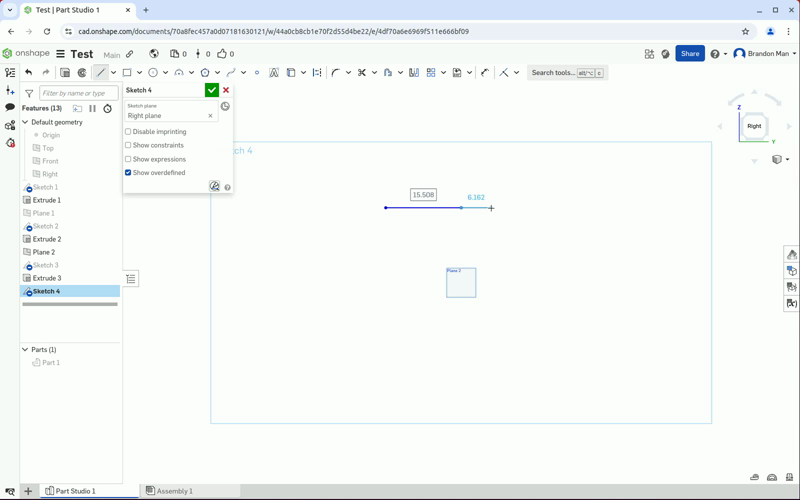
mouse_move(461, 169)
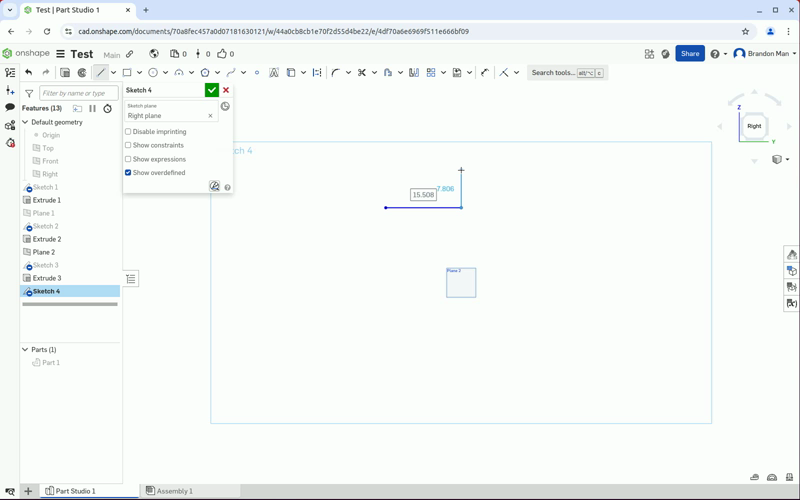
click(461, 169)
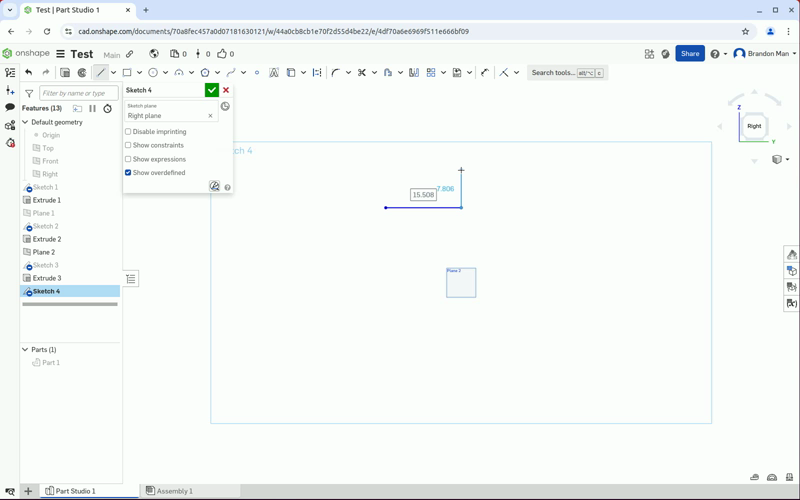
key_up(shift)
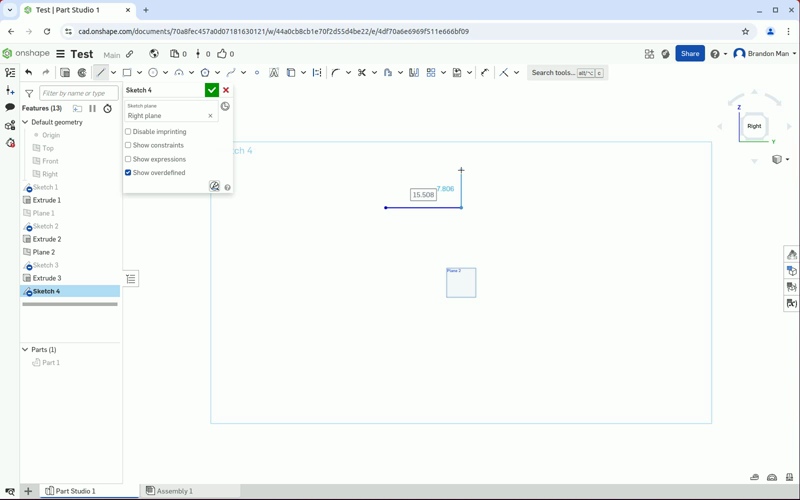
key_down(shift)
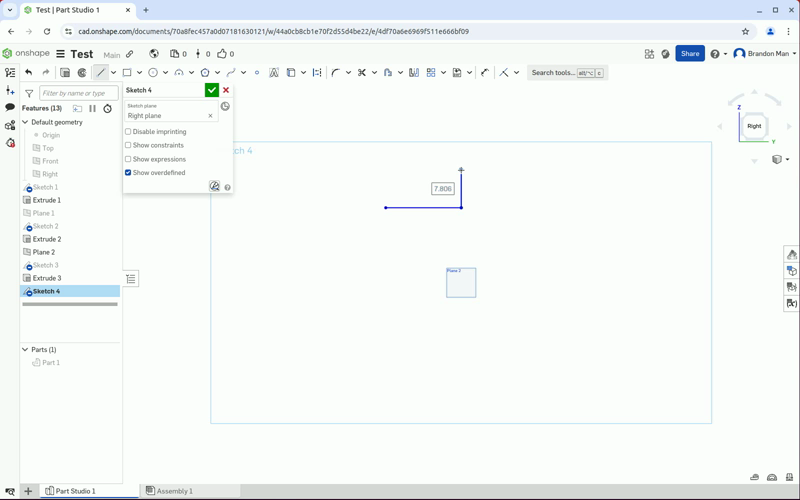
mouse_move(385, 169)
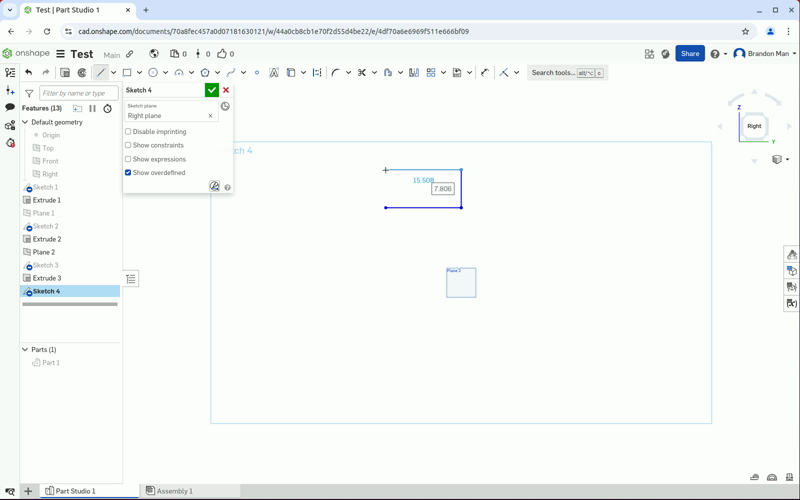
click(385, 169)
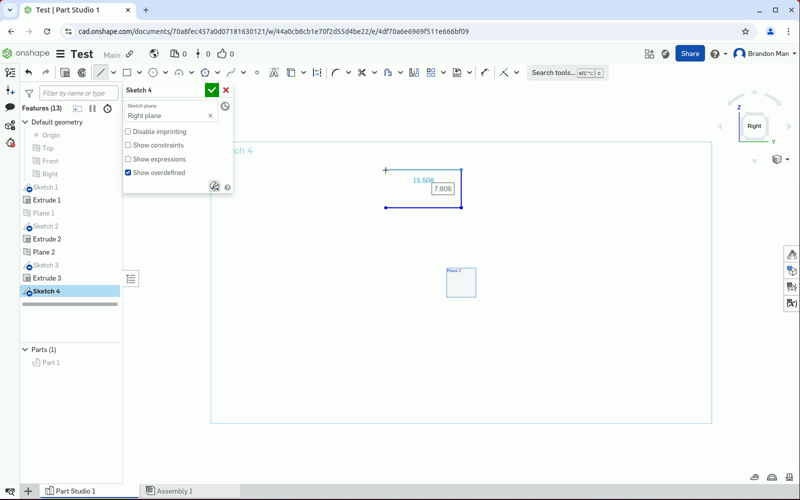
key_up(shift)
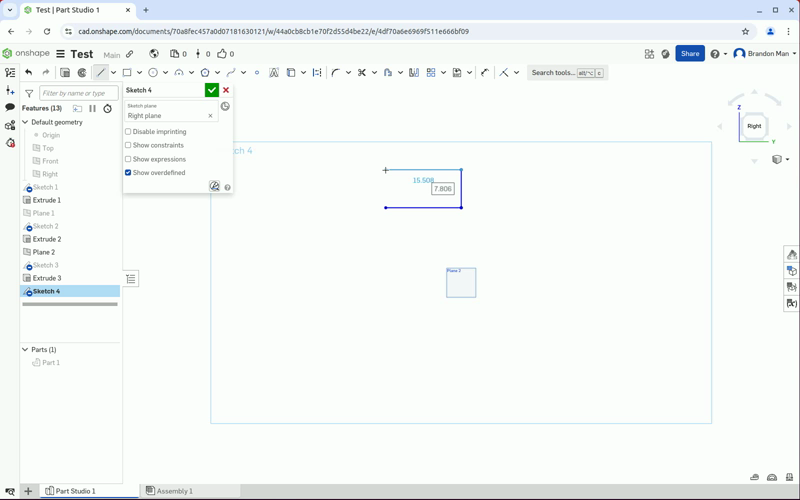
mouse_move(415, 169)
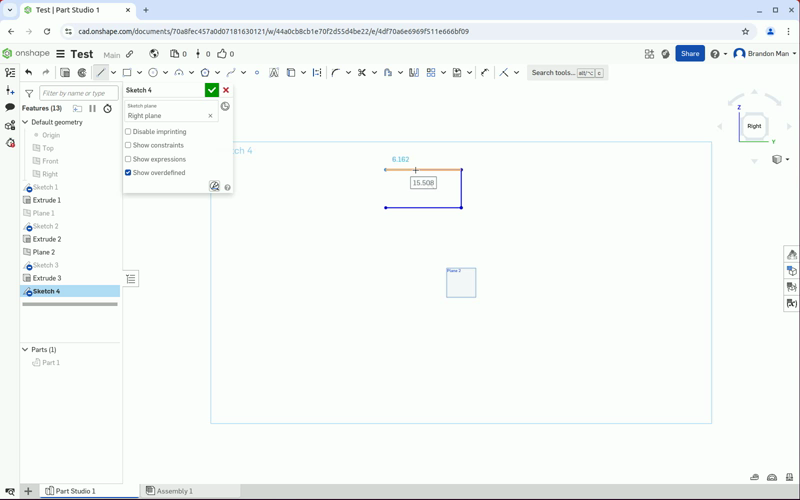
key_down(shift)
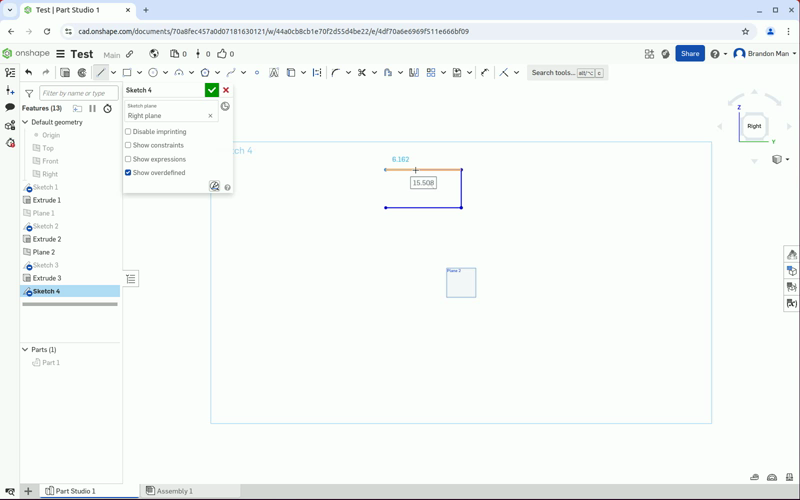
mouse_move(385, 207)
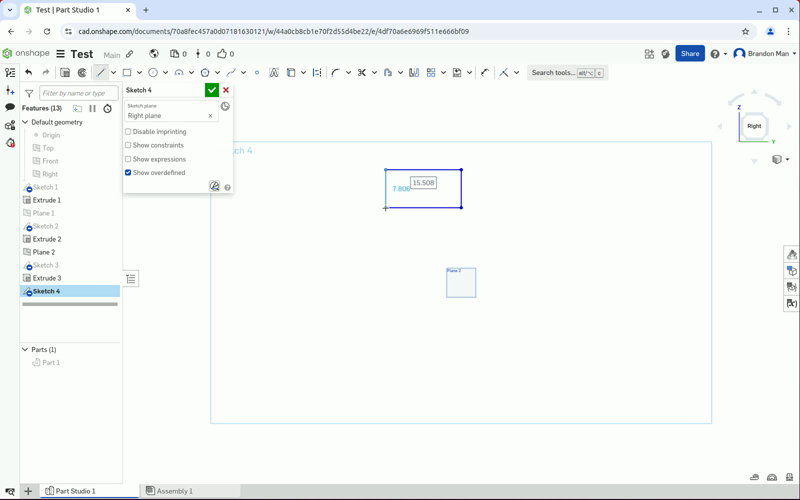
key_up(shift)
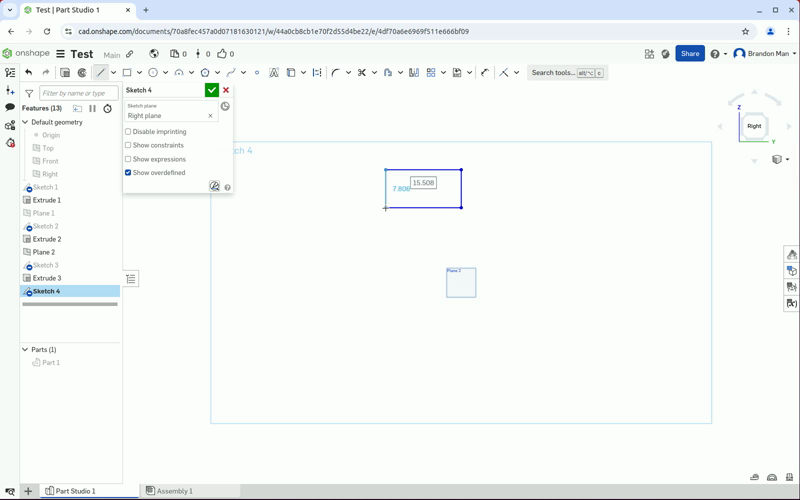
click(385, 207)
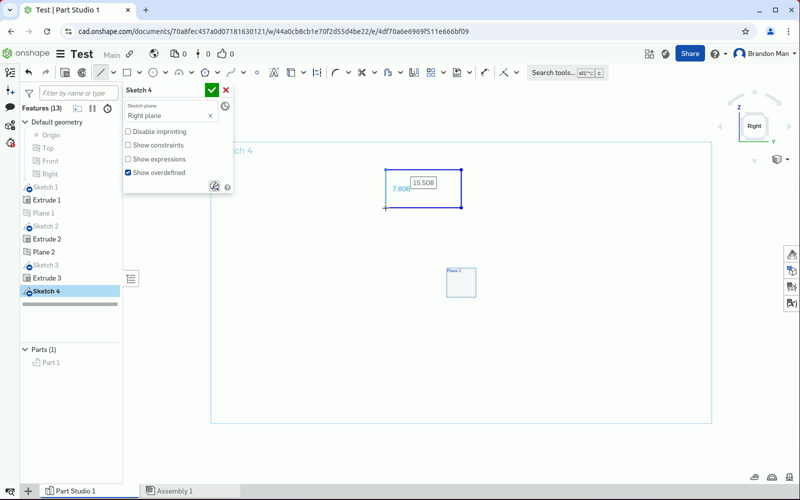
key(esc)
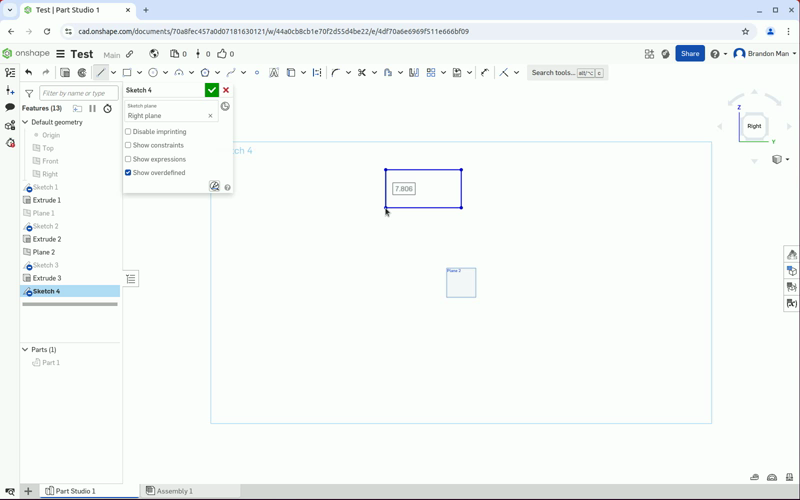
mouse_move(436, 199)
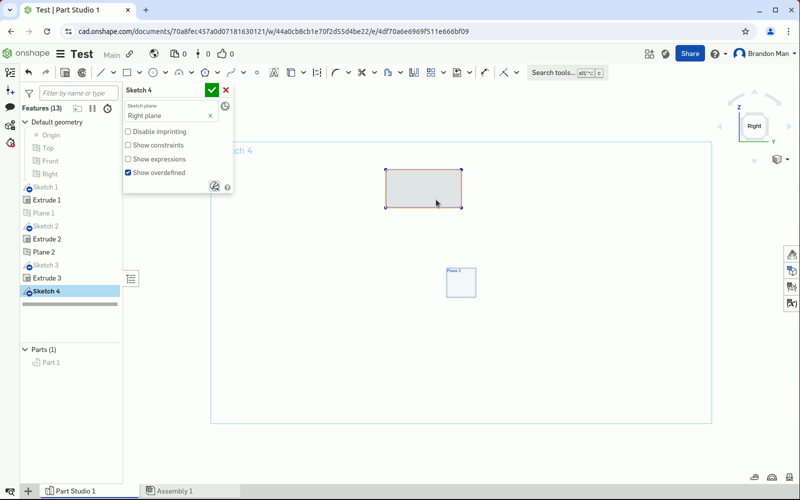
click(436, 199)
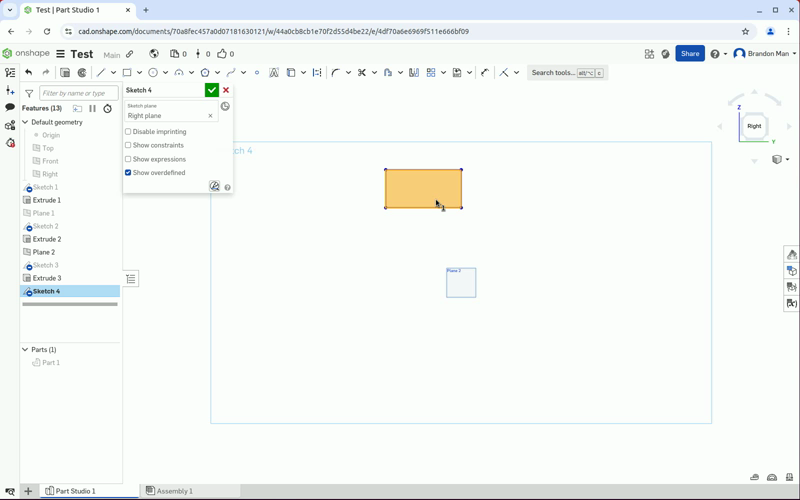
mouse_move(73, 352)
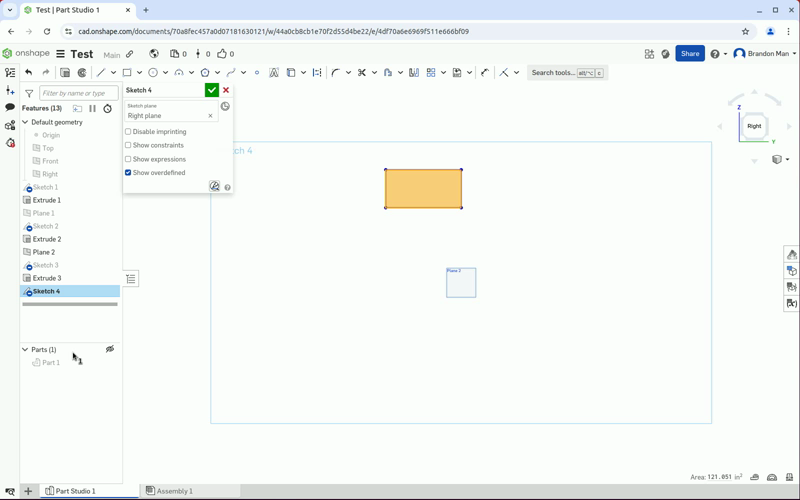
key(shift+y)
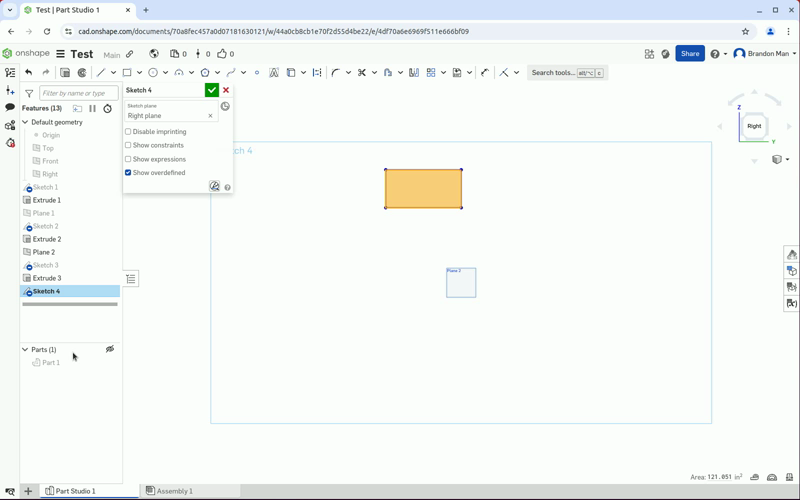
key(shift+e)
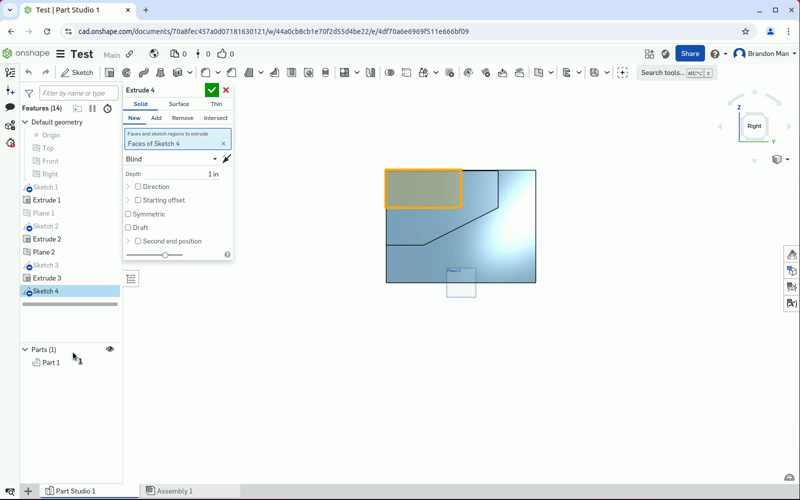
mouse_move(143, 106)
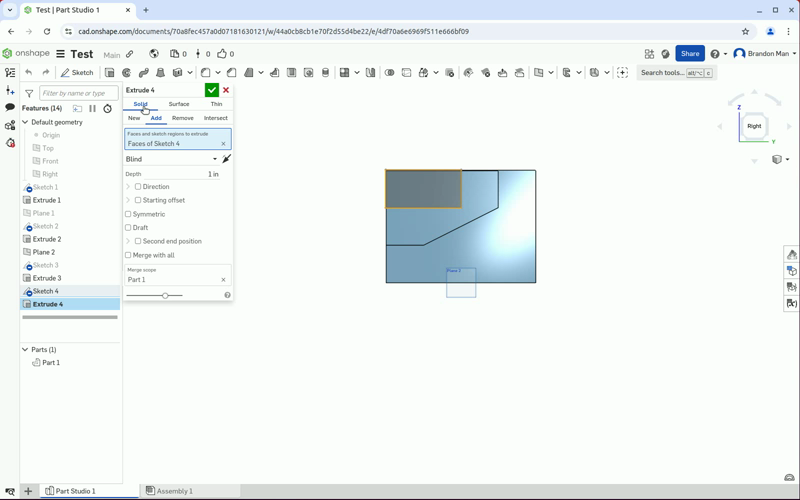
click(143, 106)
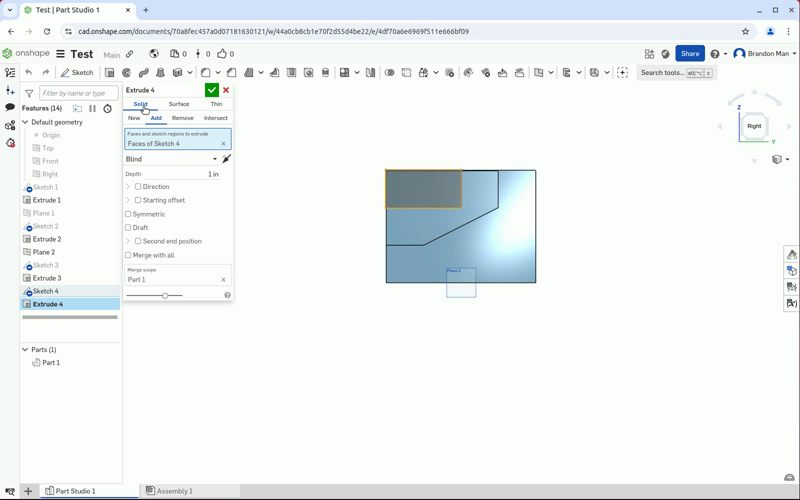
mouse_move(186, 120)
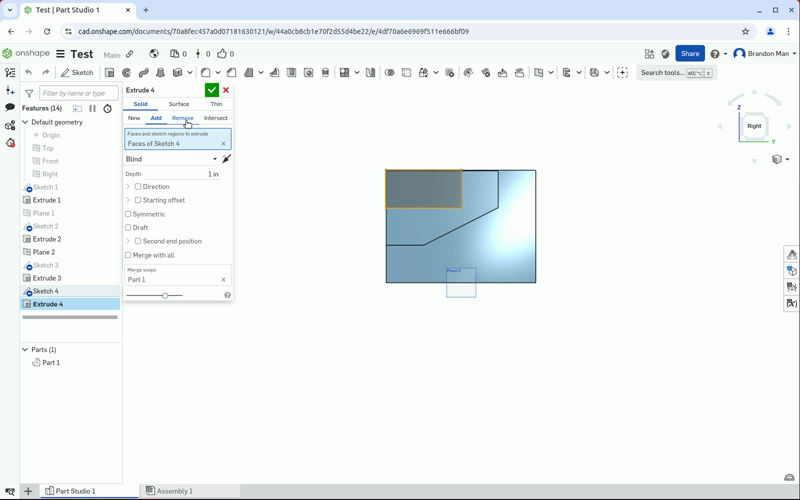
click(186, 120)
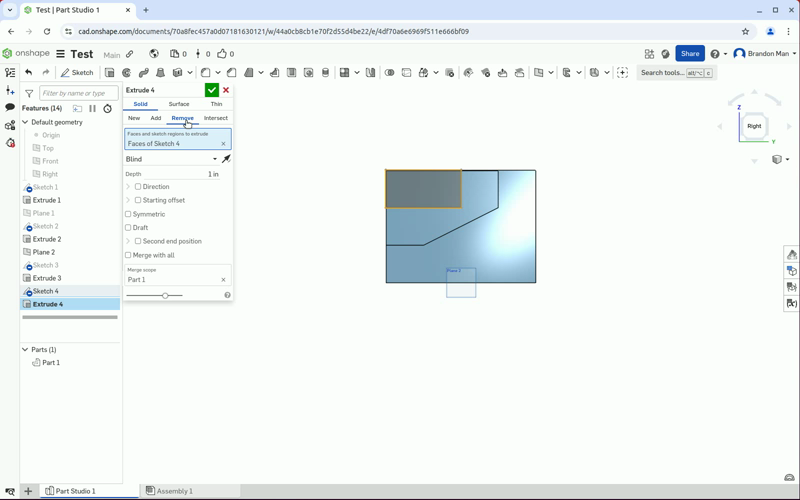
key(tab, 4)
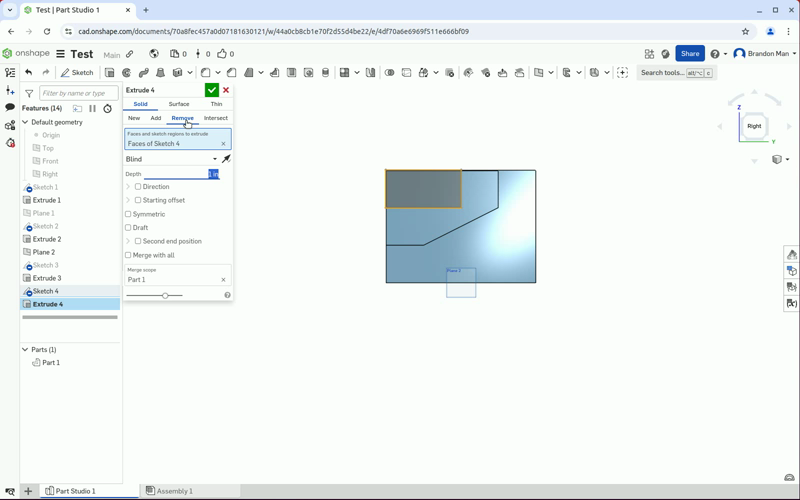
text(7.703)
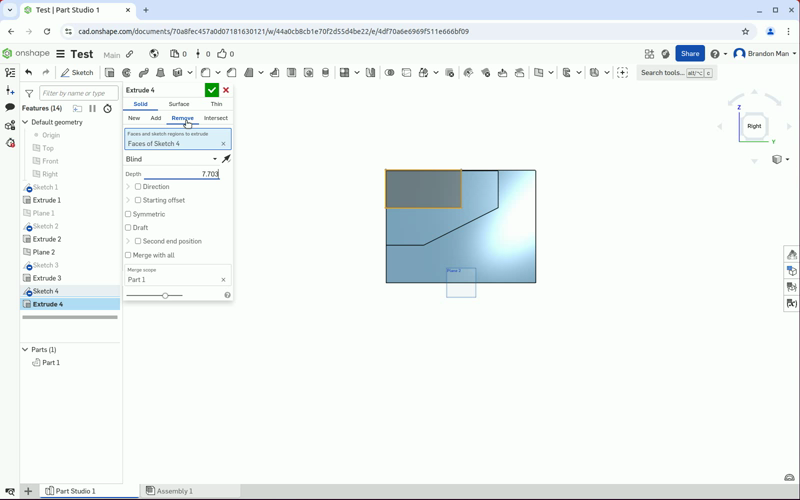
key(tab, 6)
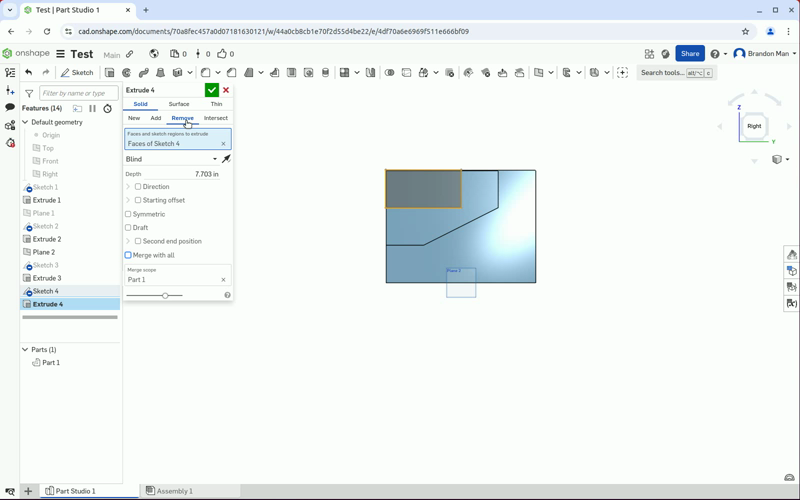
key(space)
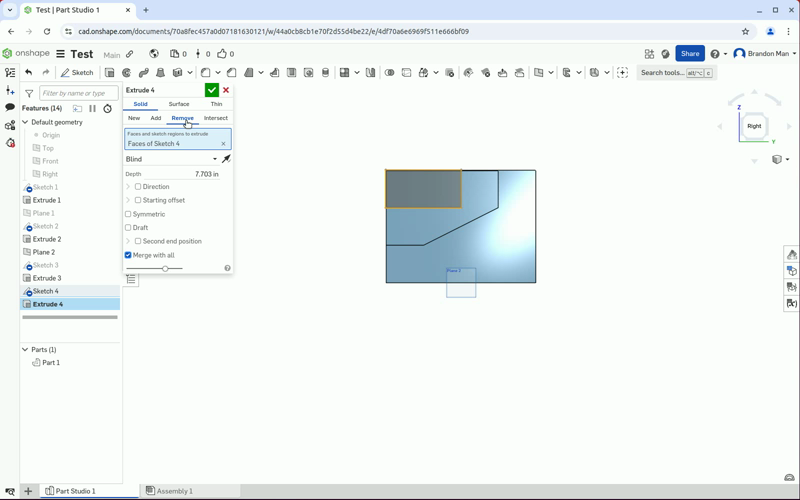
key(enter)
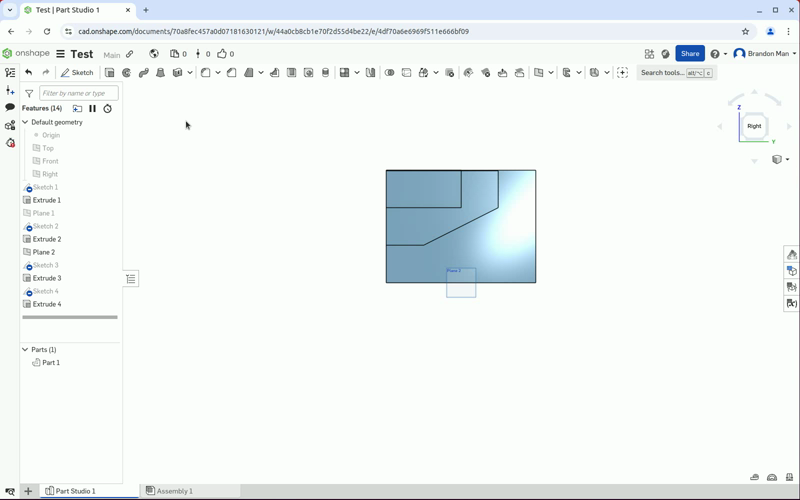
key(shift+h)
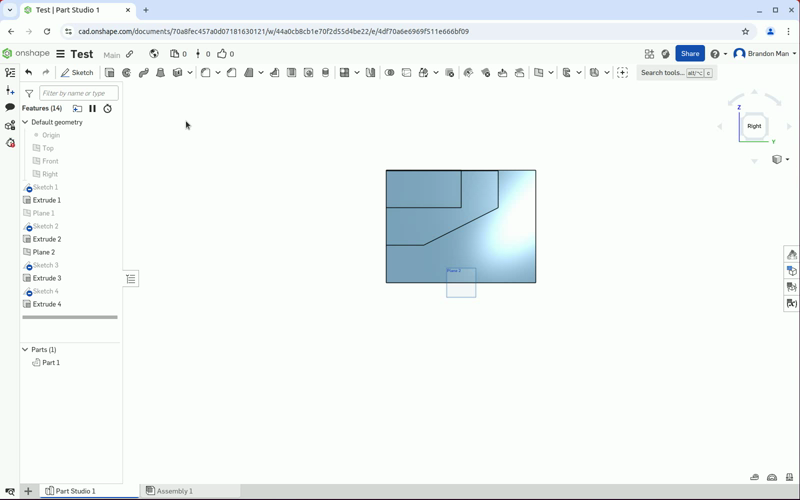
key(shift+h)
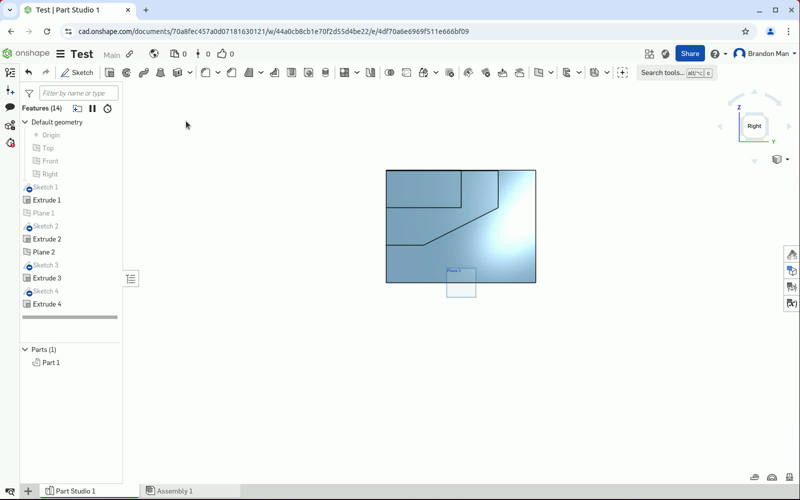
mouse_move(73, 189)
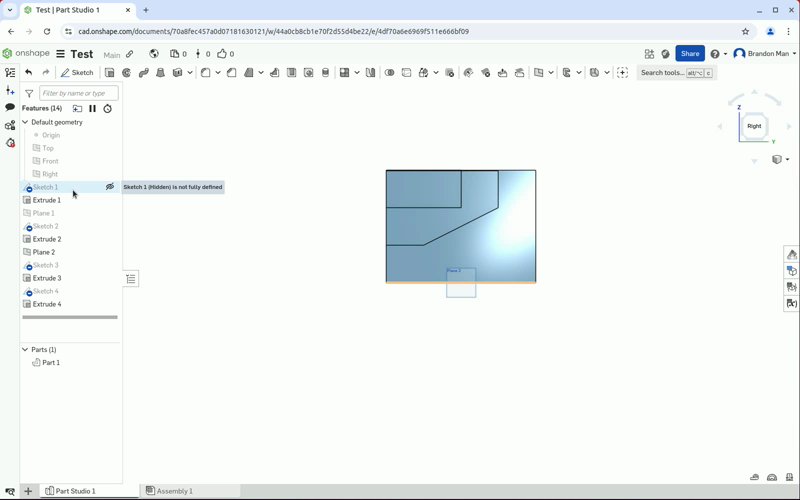
click(73, 189)
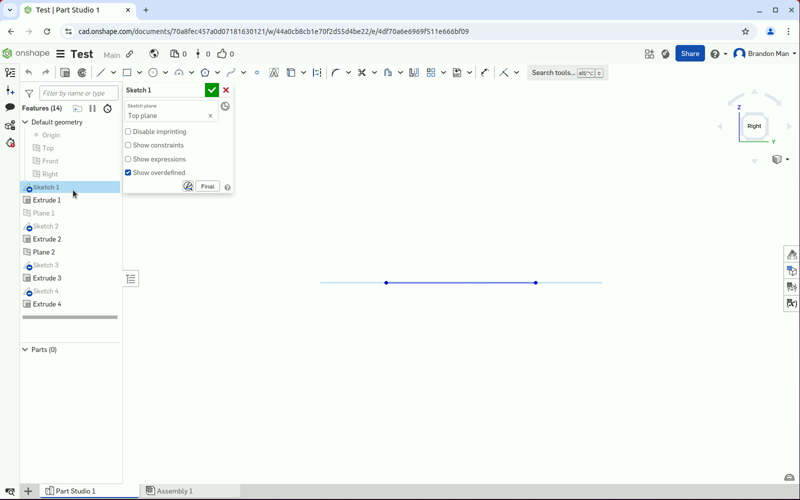
mouse_move(229, 92)
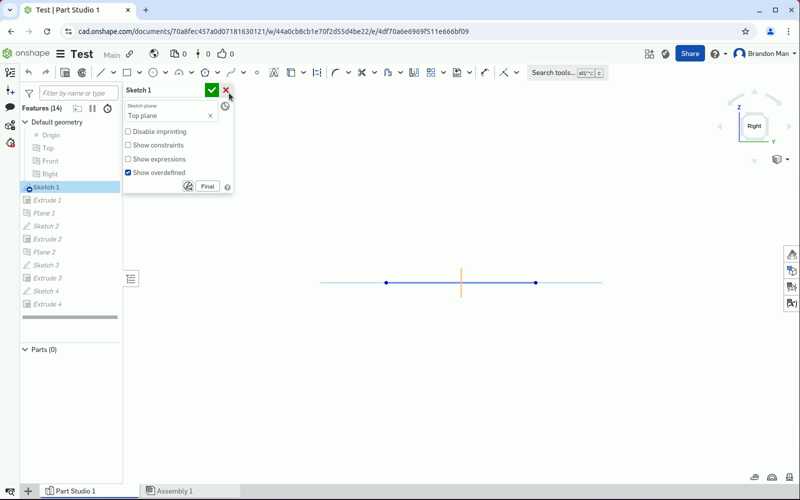
click(229, 92)
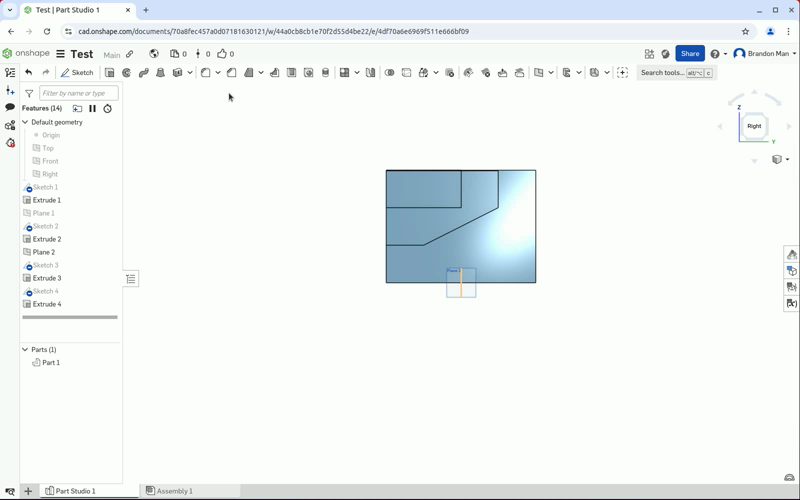
mouse_move(73, 352)
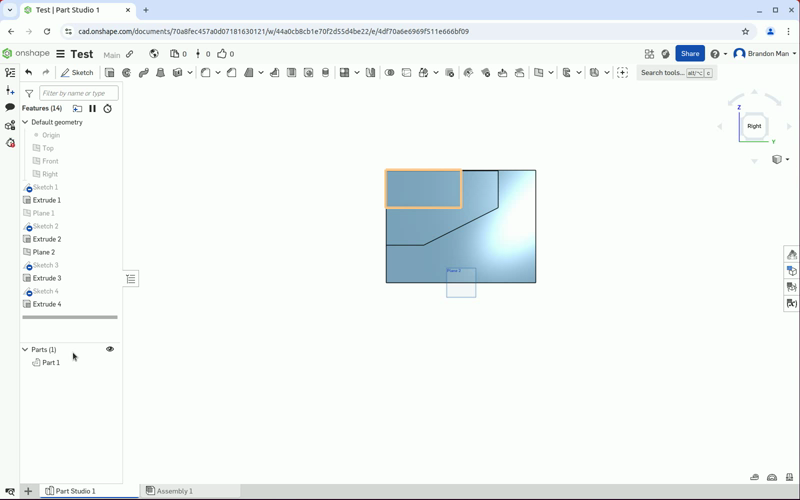
key(y)
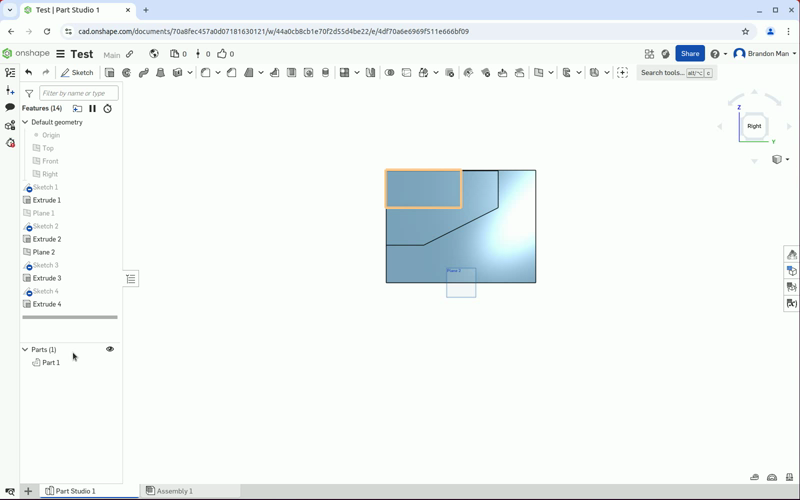
key(shift+p)
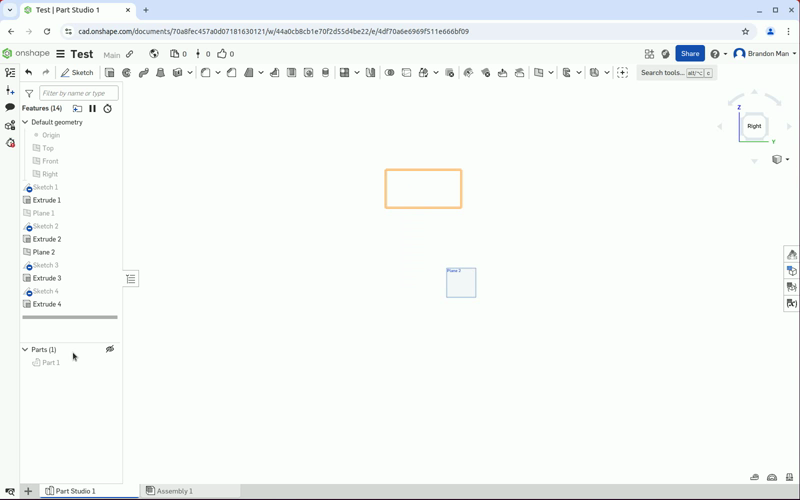
key(space)
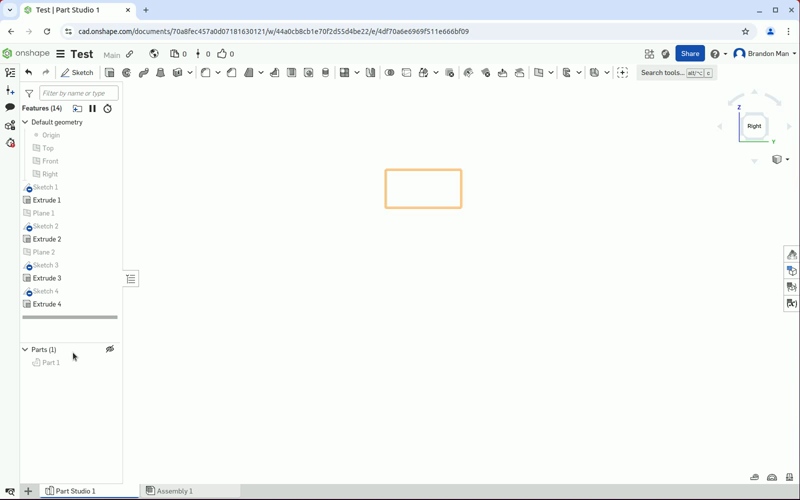
key_down(shift)
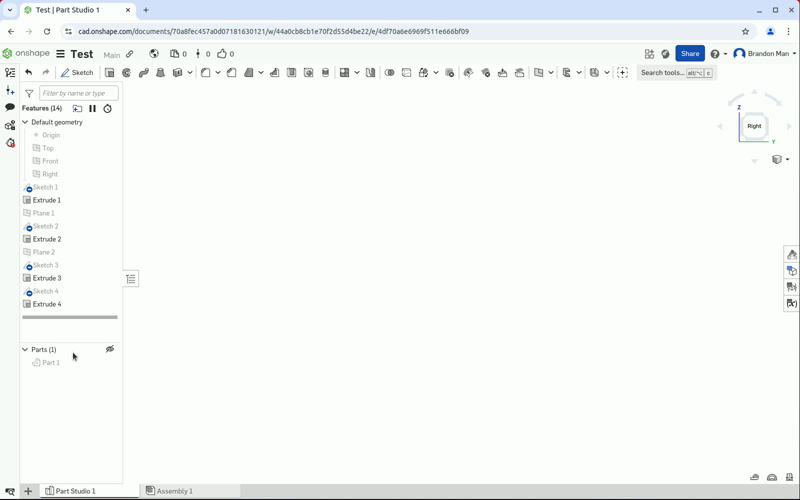
key(right)
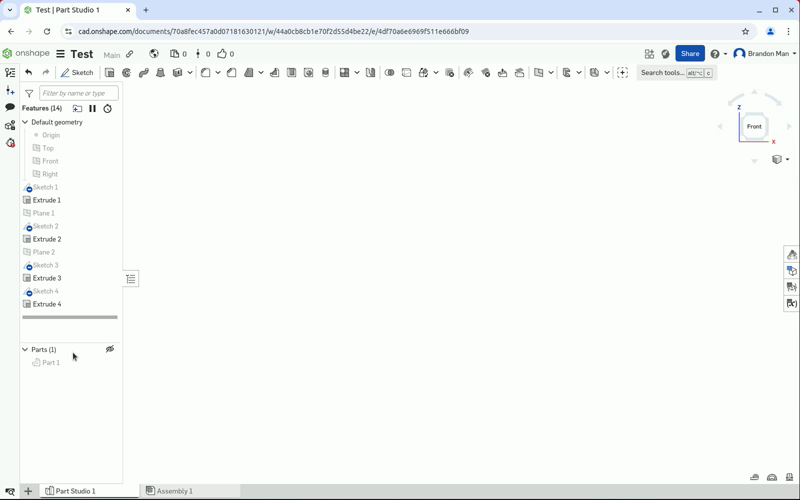
key_up(shift)
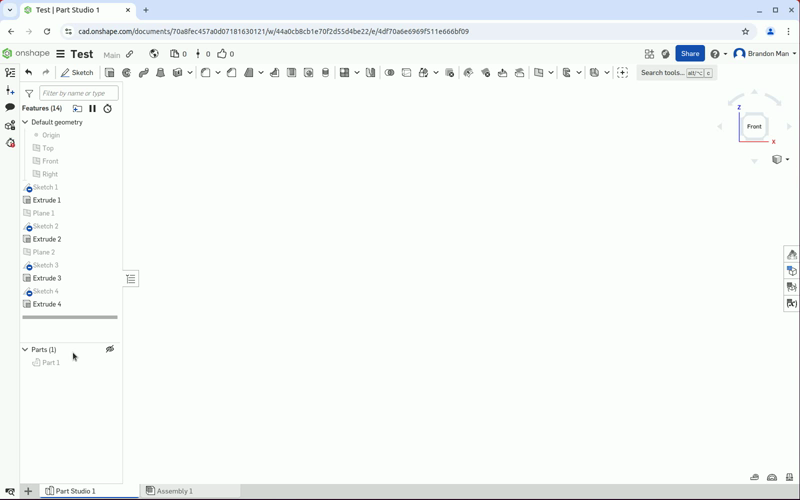
mouse_move(73, 352)
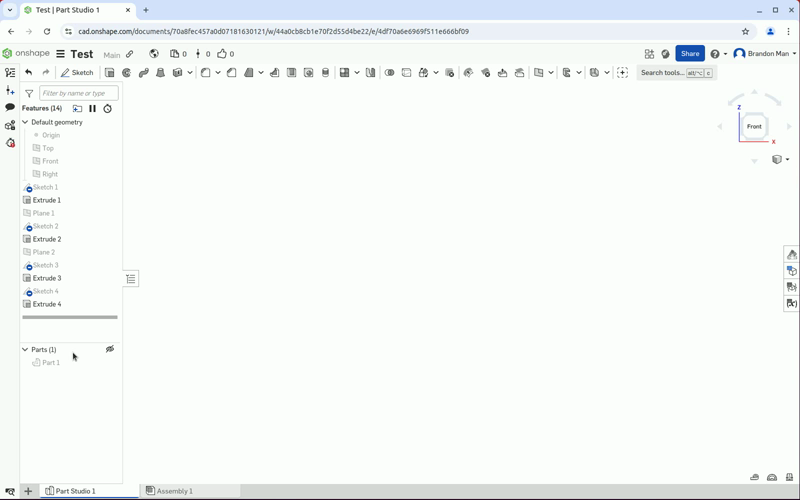
key(shift+y)
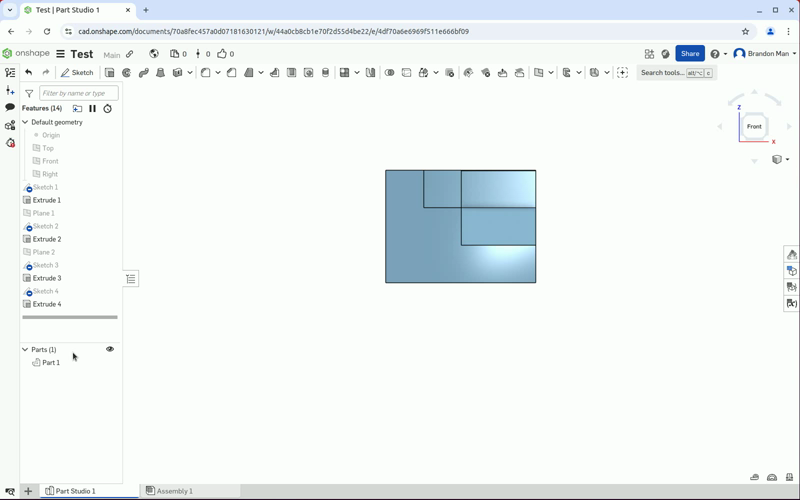
mouse_move(541, 75)
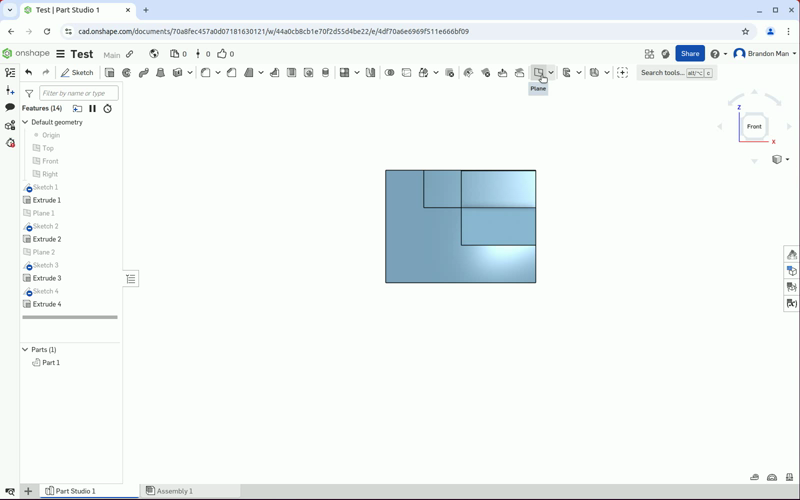
click(541, 75)
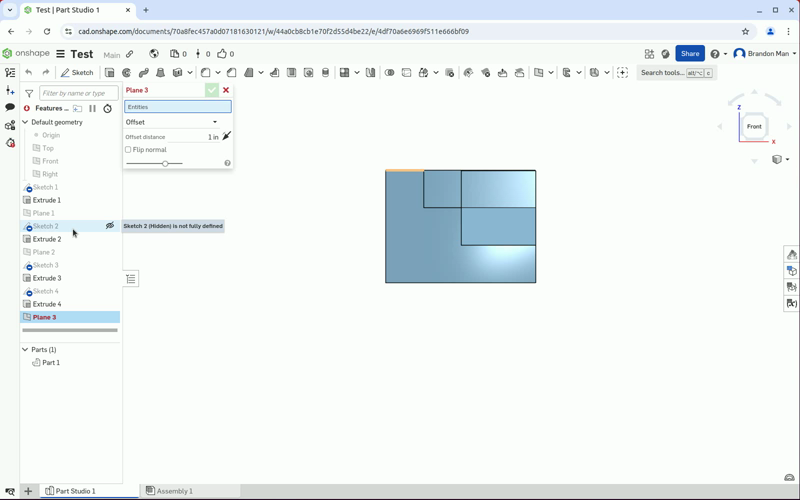
scroll(3)
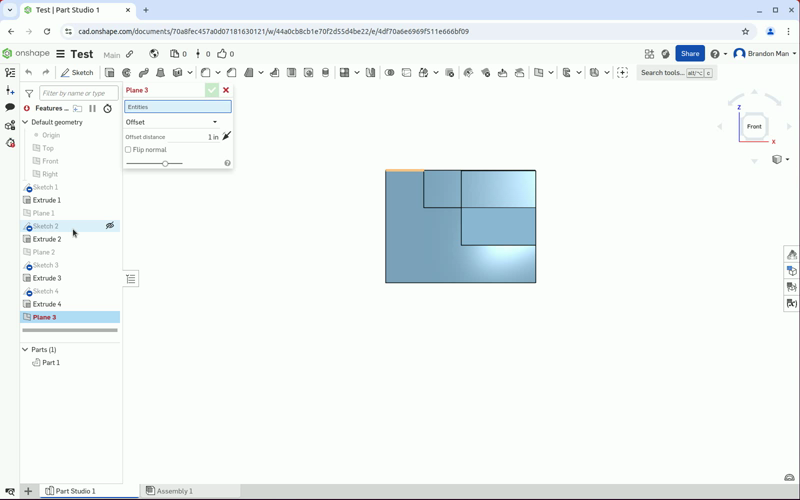
mouse_move(73, 163)
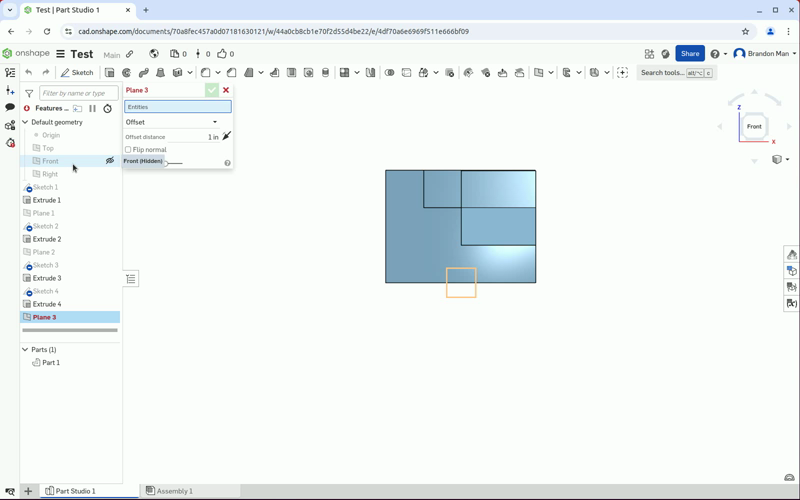
click(73, 163)
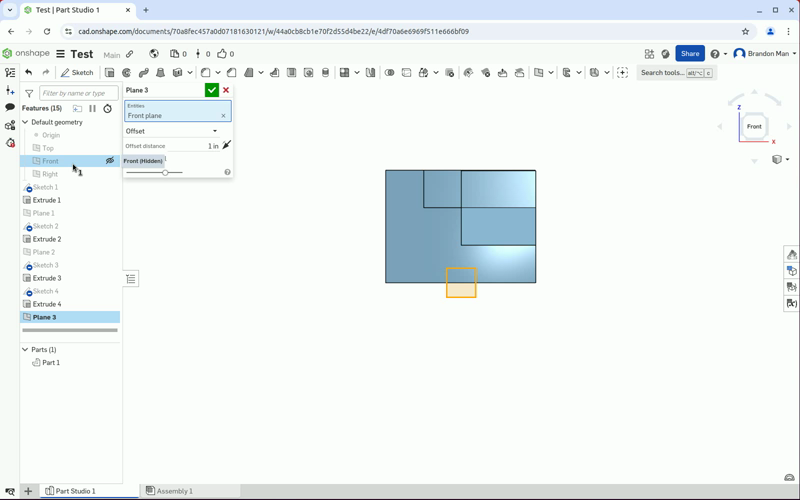
key(tab, 2)
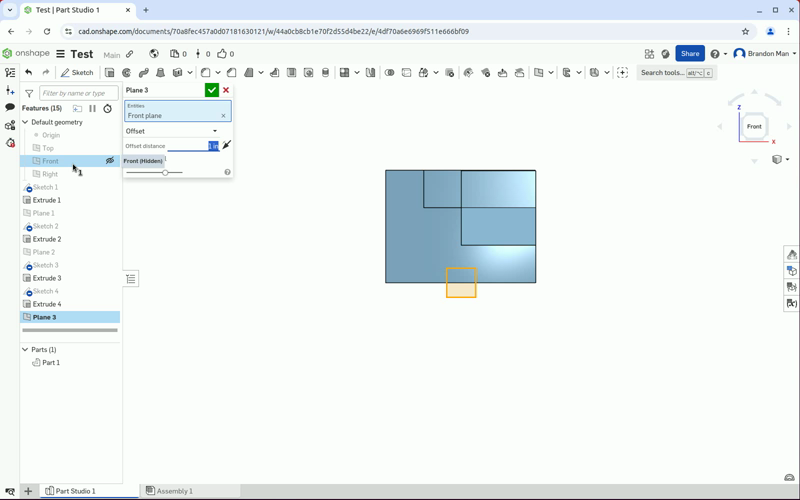
text(15.405)
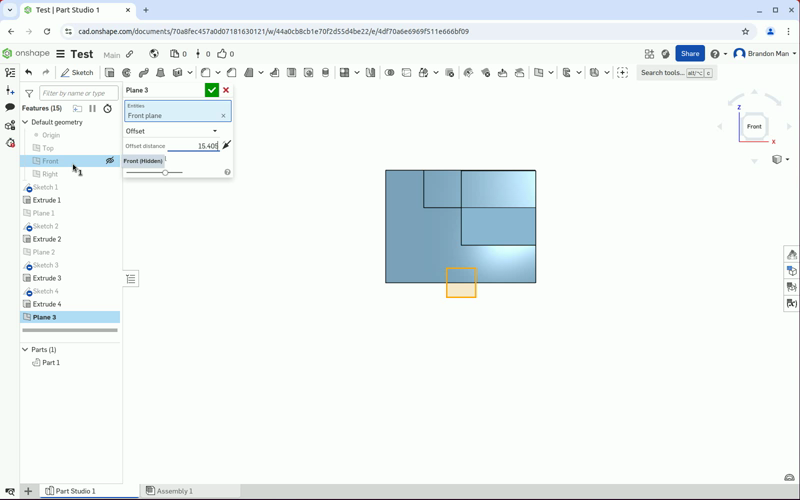
key(enter, 2)
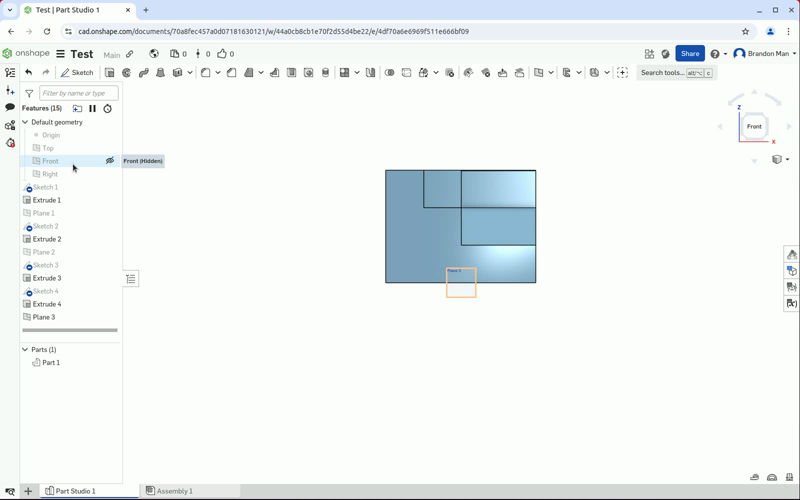
key(shift+s)
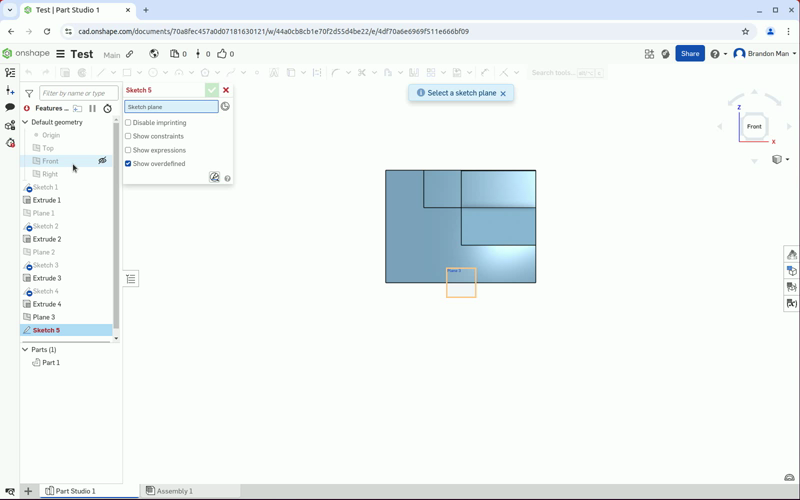
mouse_move(69, 319)
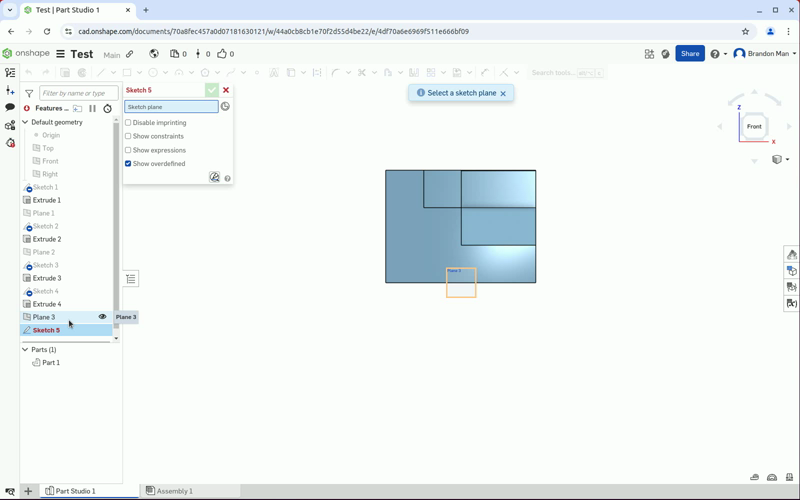
click(69, 319)
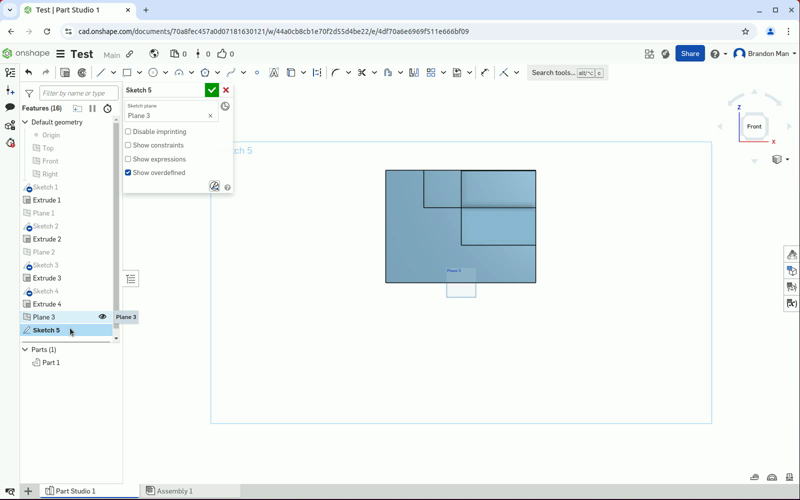
mouse_move(73, 352)
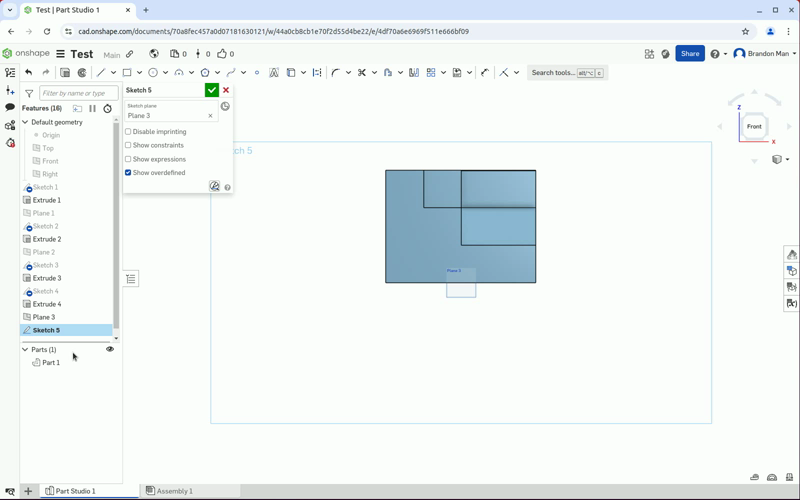
key(y)
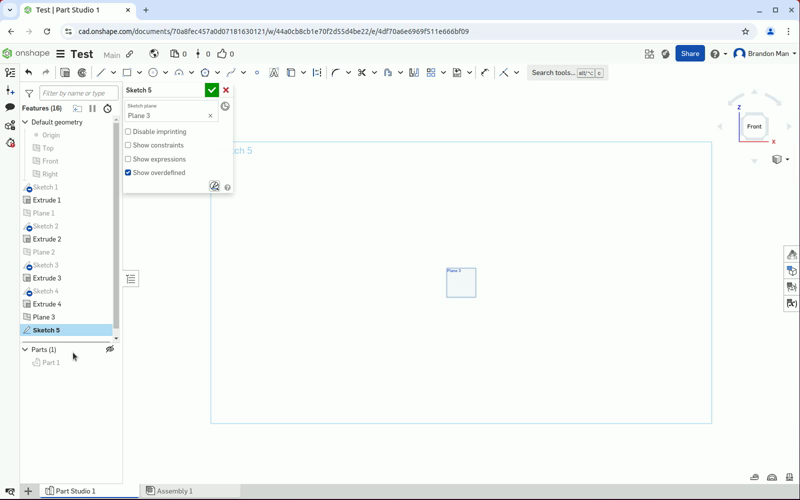
key(l)
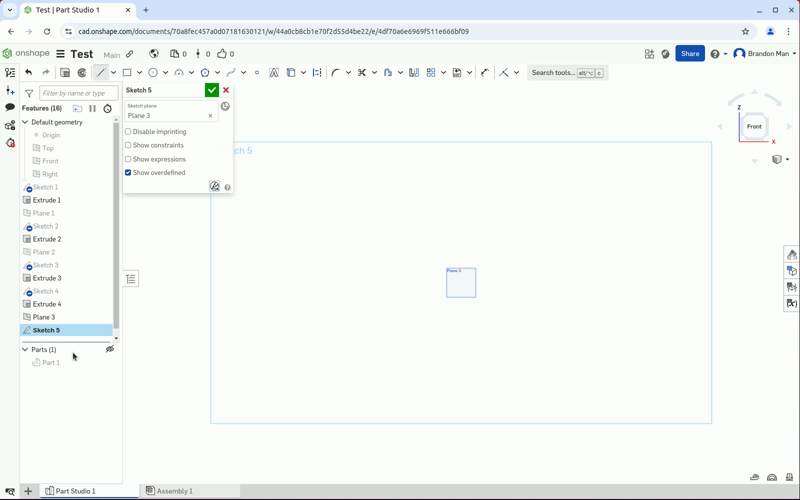
key_down(shift)
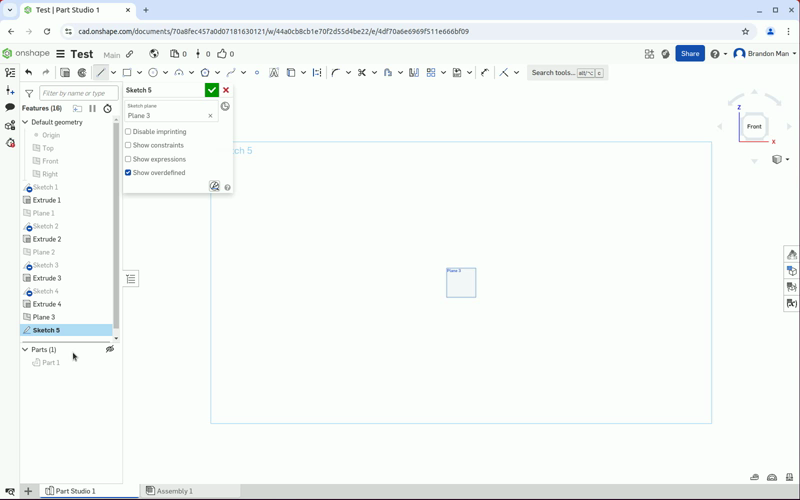
mouse_move(460, 245)
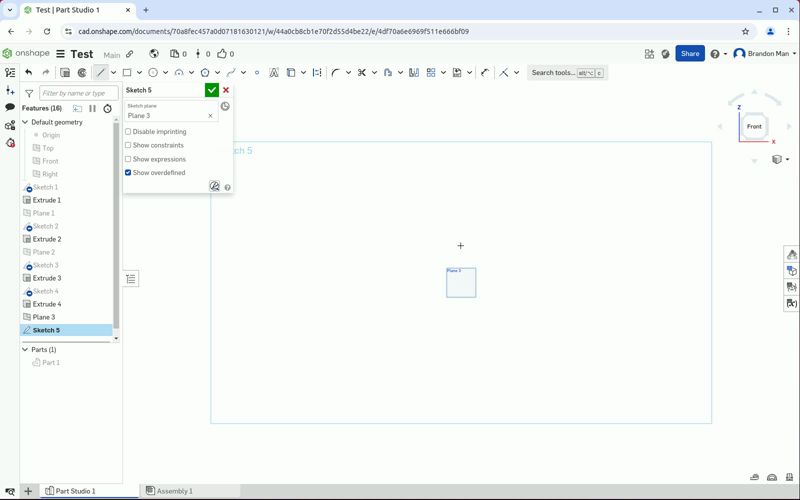
click(460, 245)
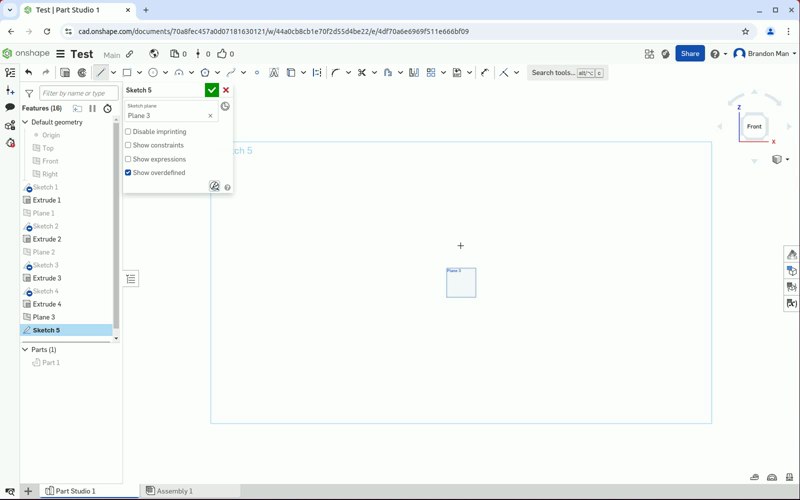
key_up(shift)
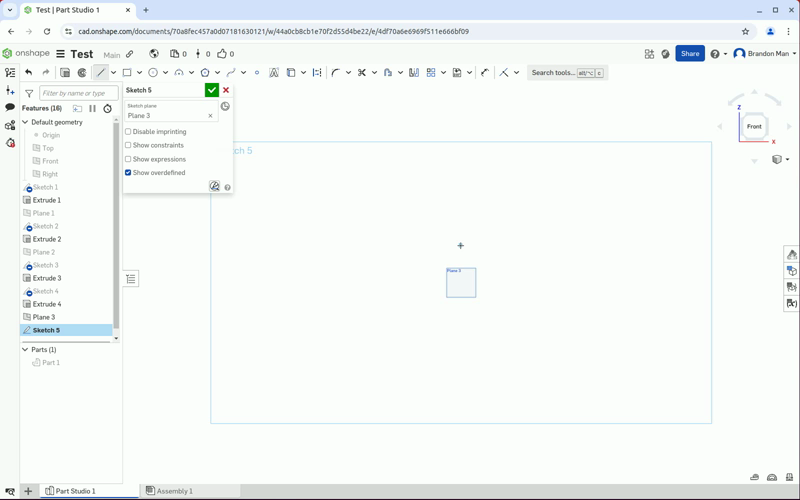
key_down(shift)
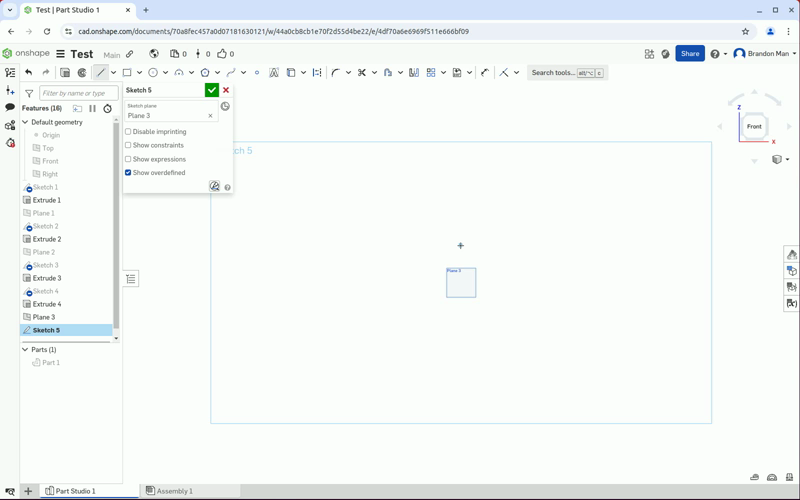
mouse_move(490, 245)
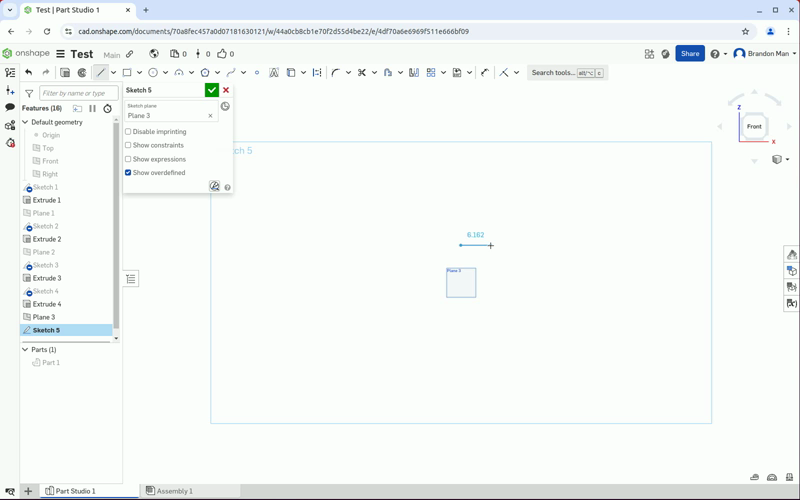
mouse_move(498, 245)
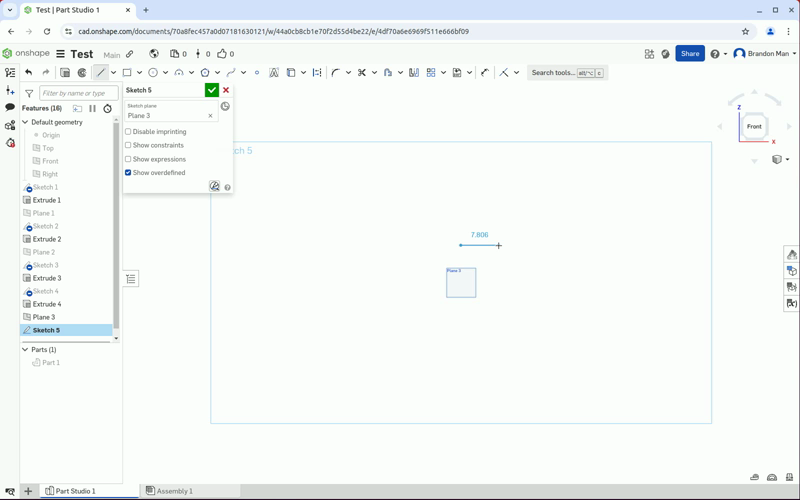
click(498, 245)
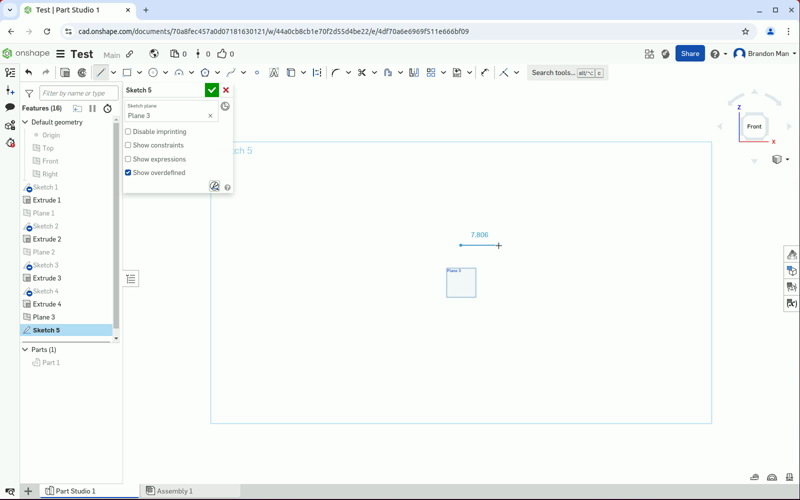
key_up(shift)
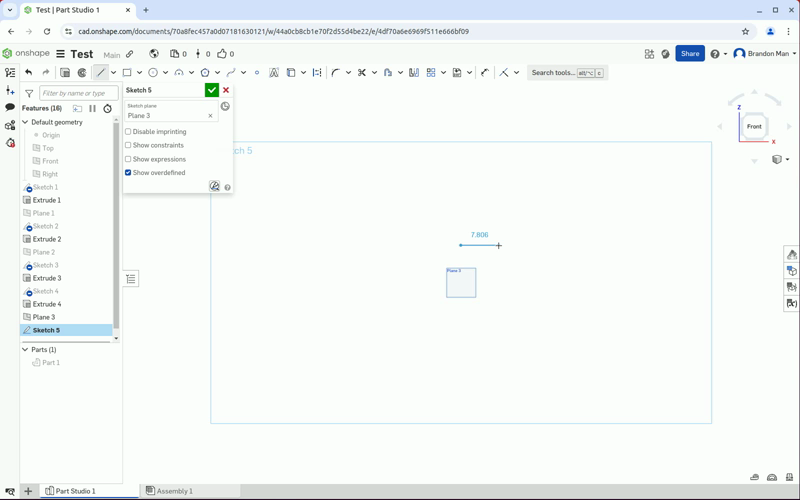
key_down(shift)
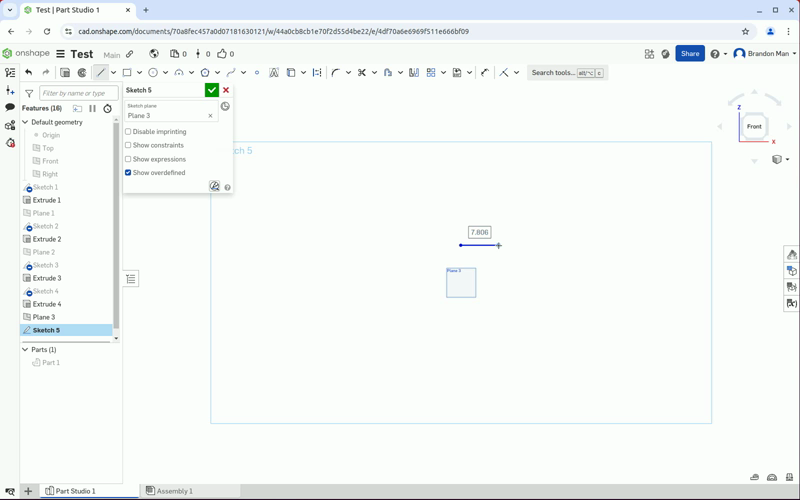
mouse_move(498, 170)
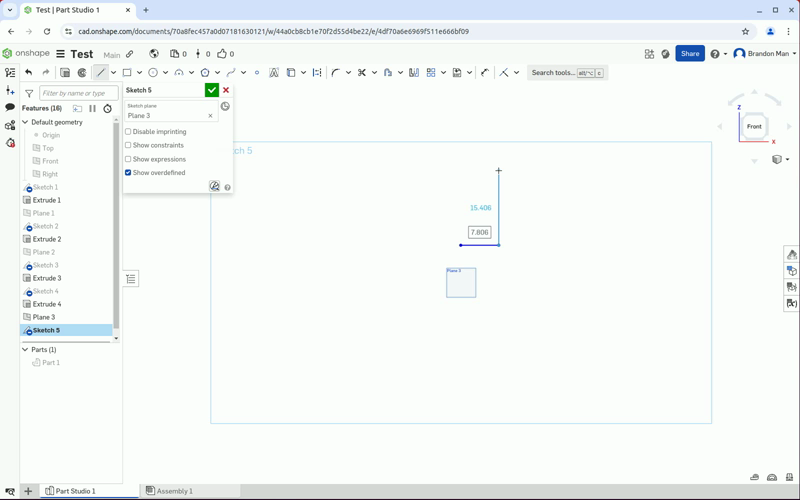
click(498, 170)
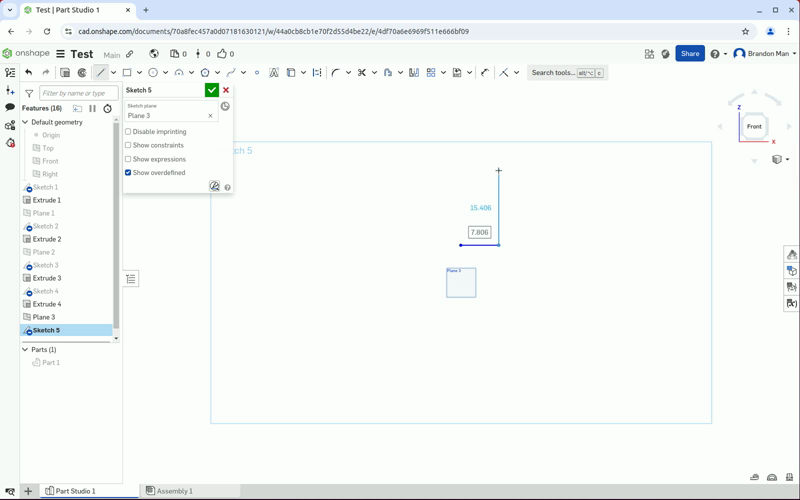
key_up(shift)
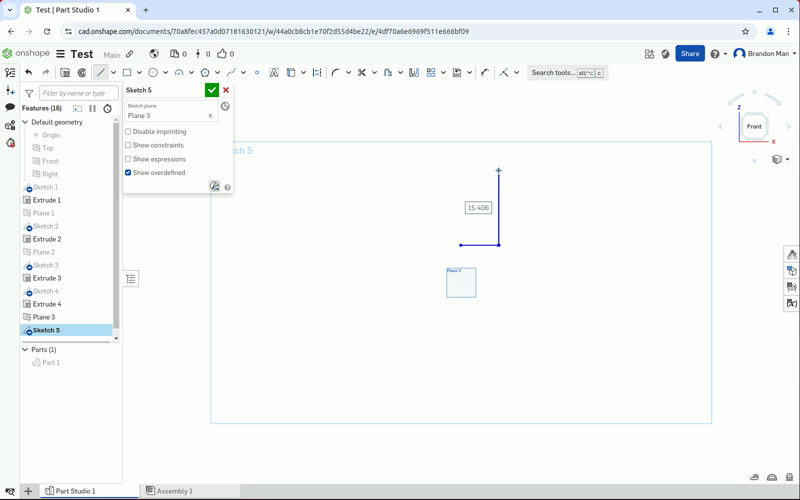
key_down(shift)
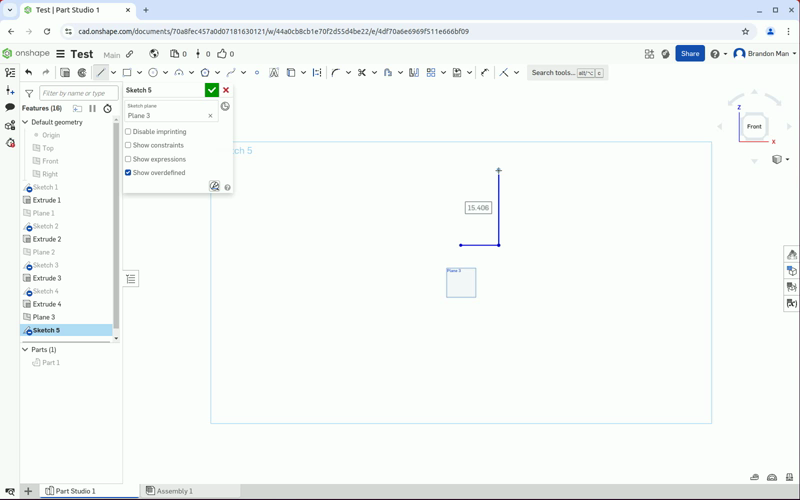
mouse_move(528, 170)
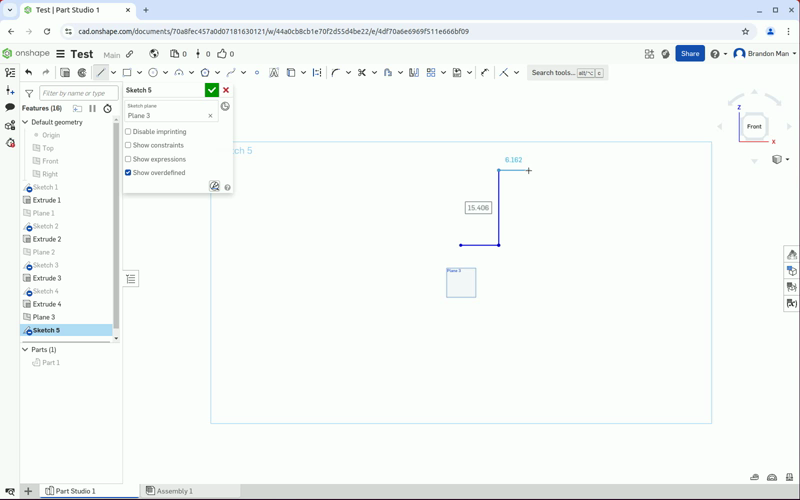
mouse_move(460, 170)
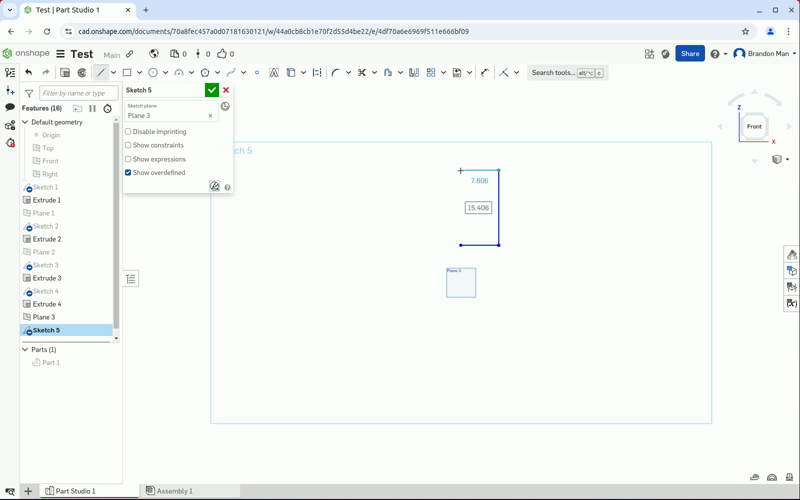
click(460, 170)
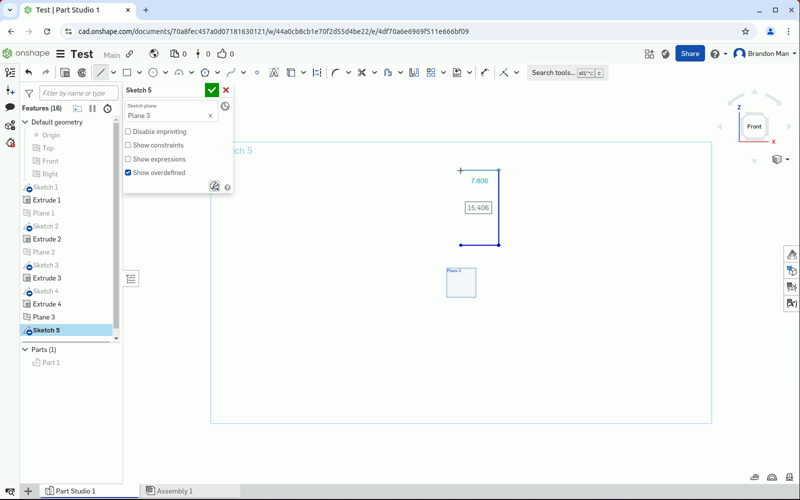
key_up(shift)
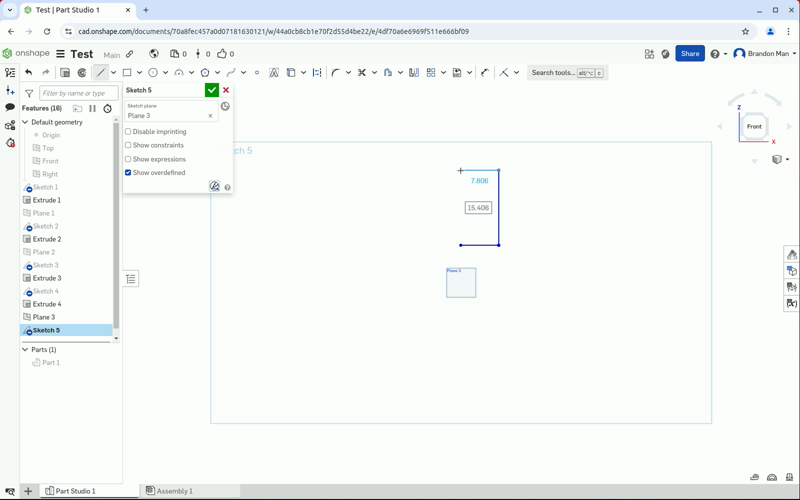
key_down(shift)
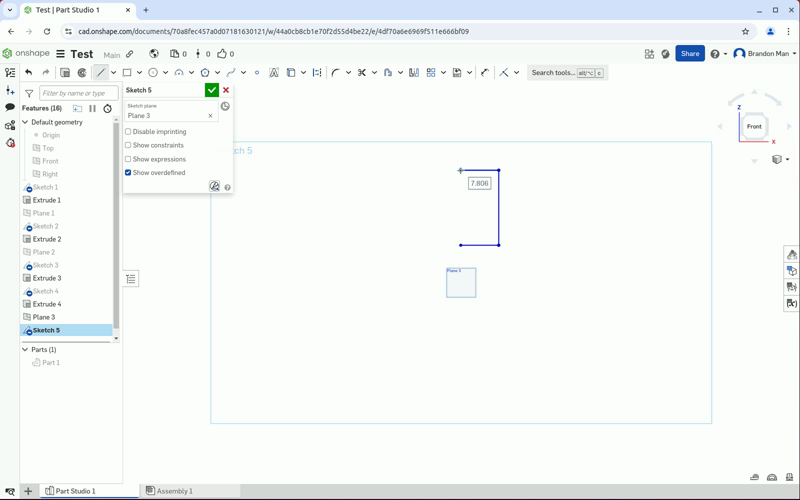
mouse_move(490, 170)
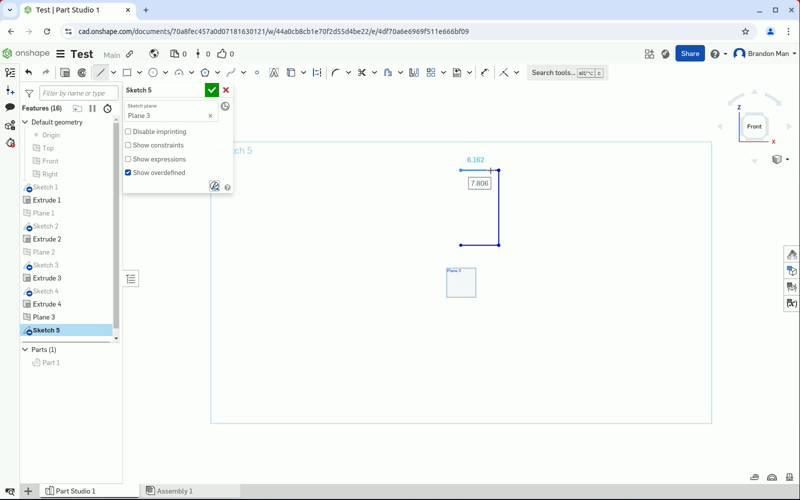
mouse_move(460, 207)
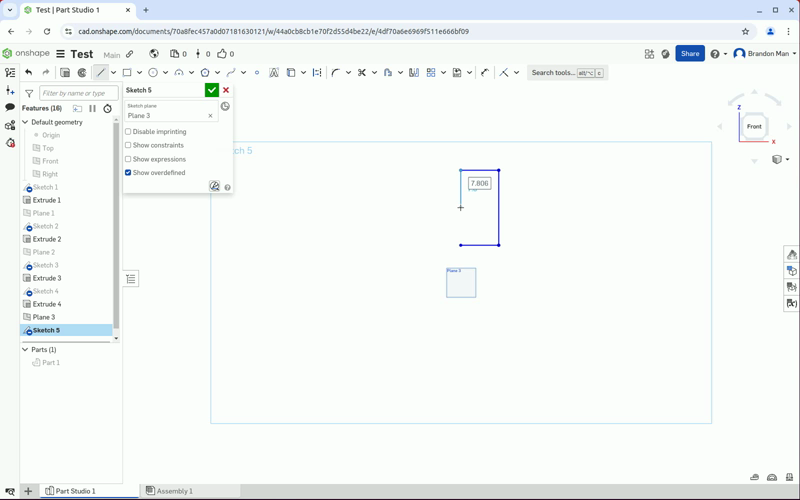
click(460, 207)
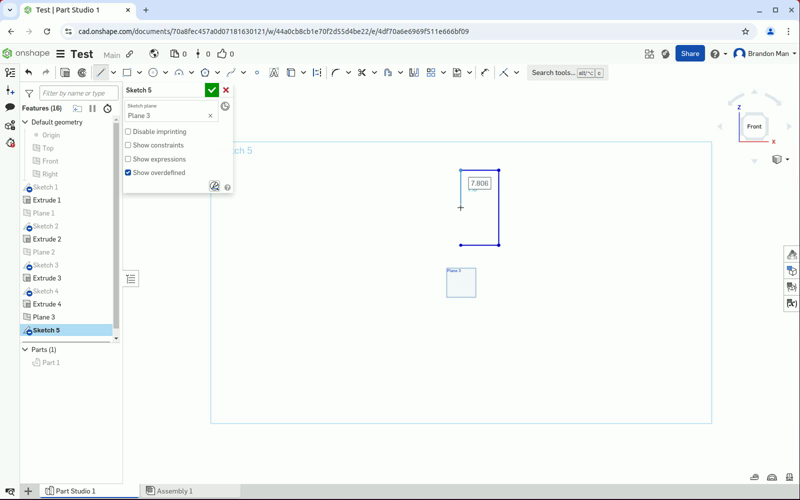
key_up(shift)
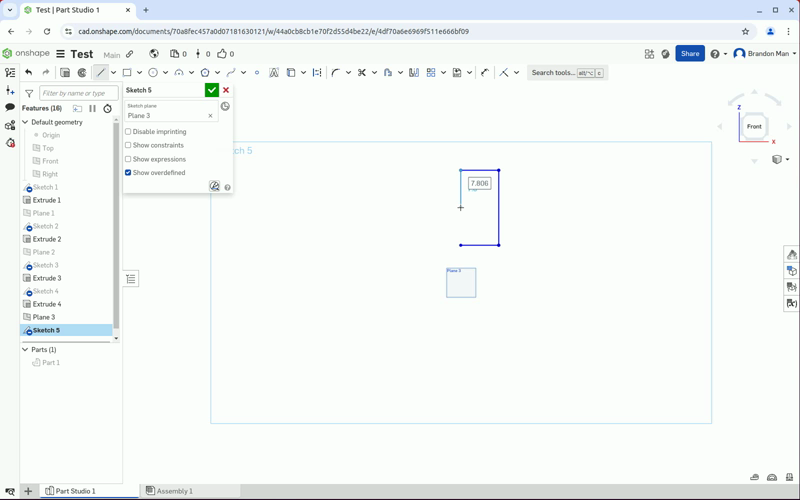
mouse_move(490, 207)
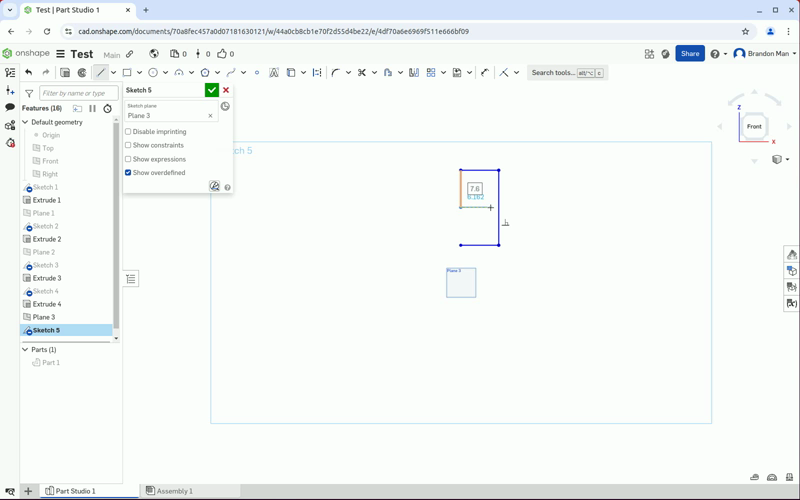
key_down(shift)
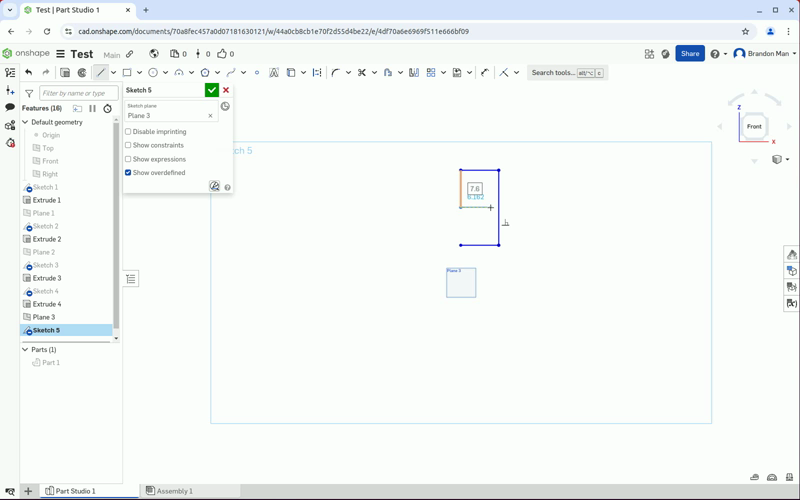
mouse_move(460, 245)
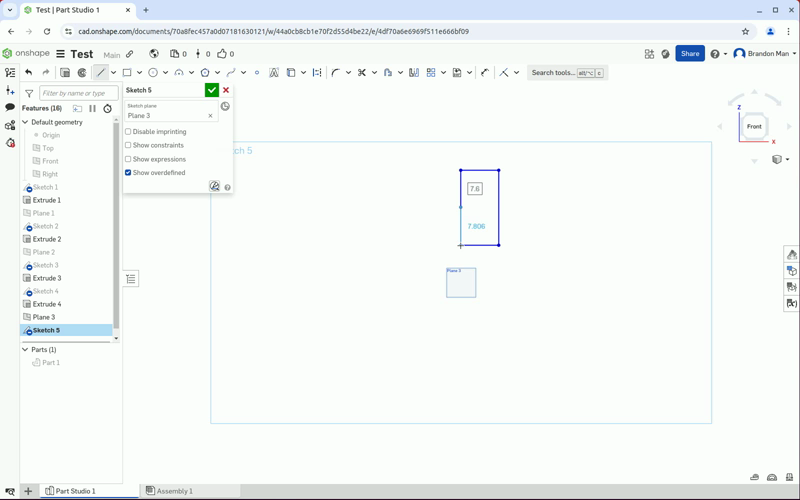
key_up(shift)
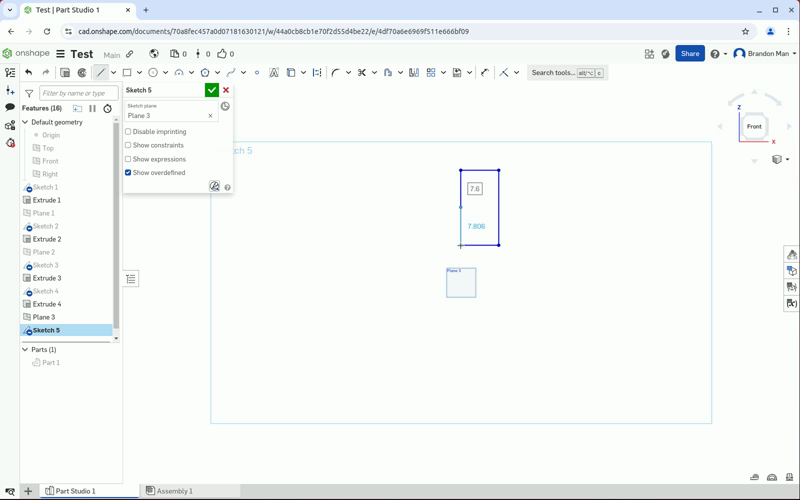
click(460, 245)
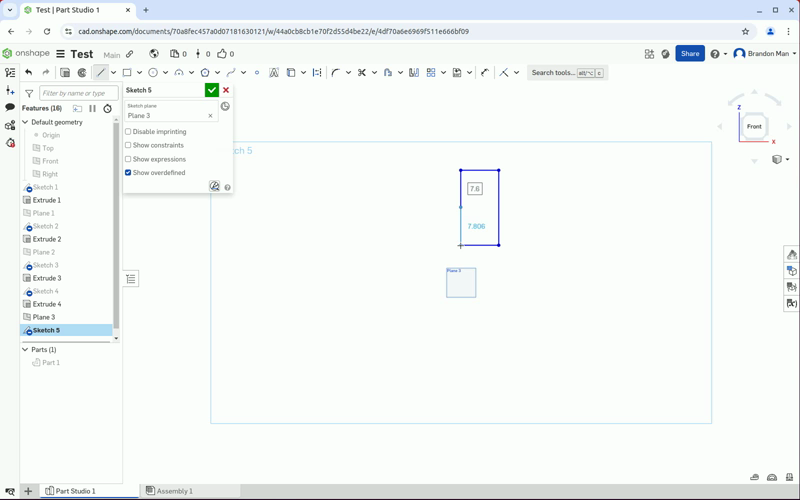
key(esc)
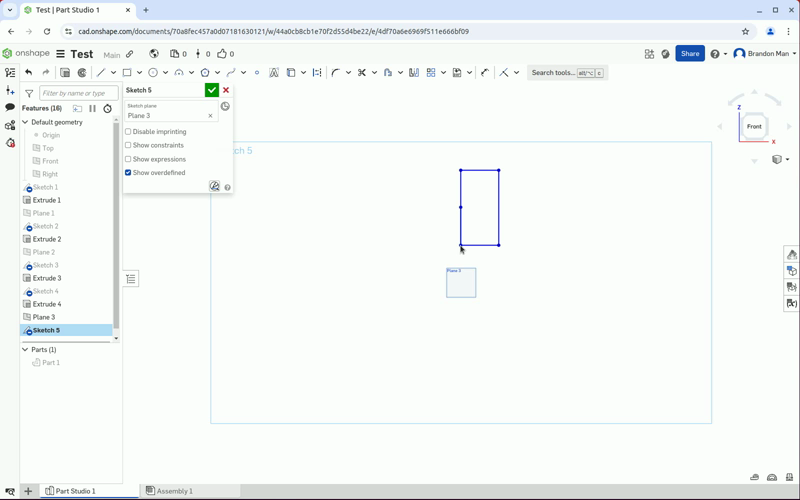
mouse_move(490, 185)
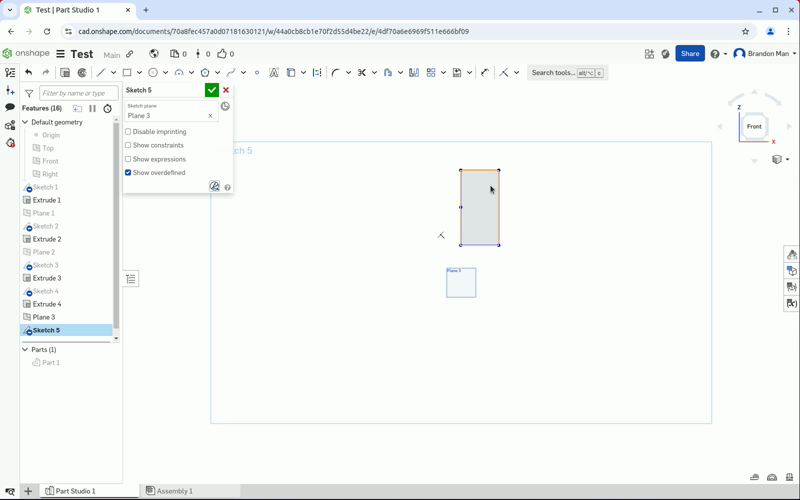
click(490, 185)
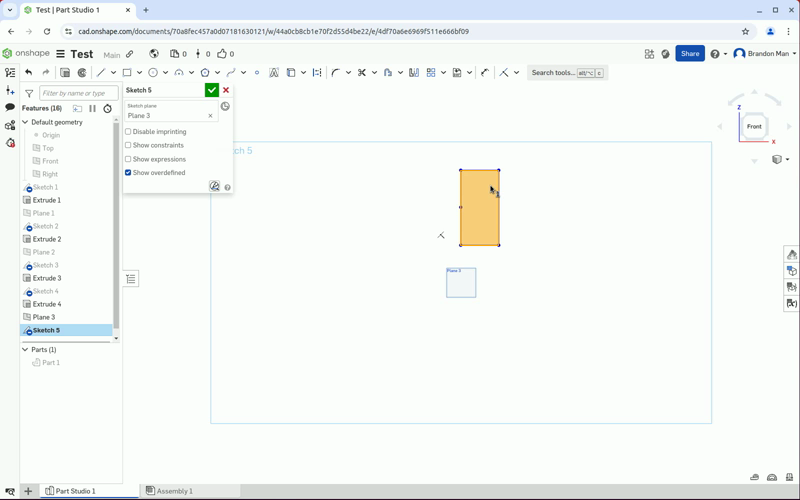
mouse_move(73, 352)
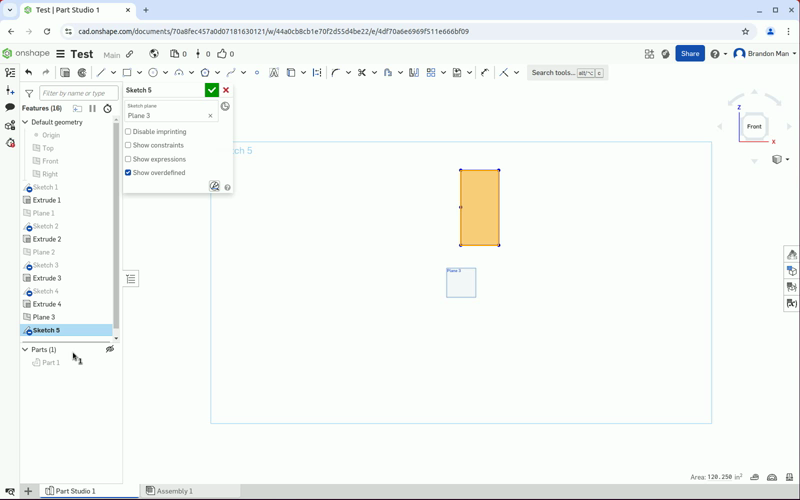
key(shift+y)
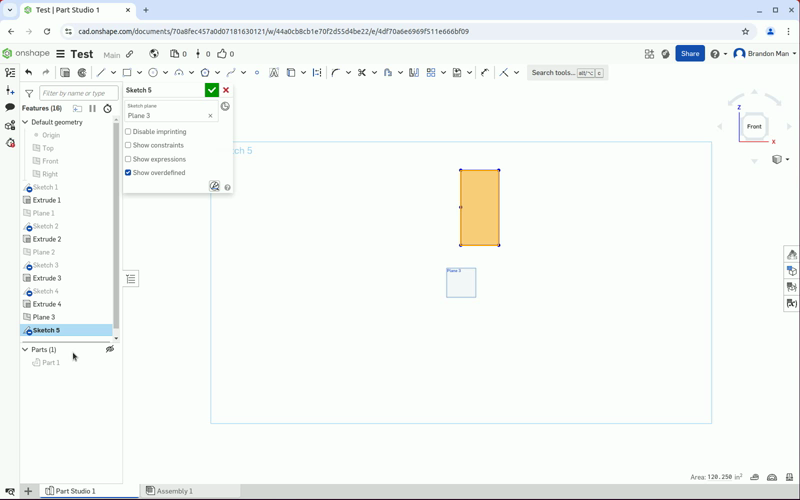
key(shift+e)
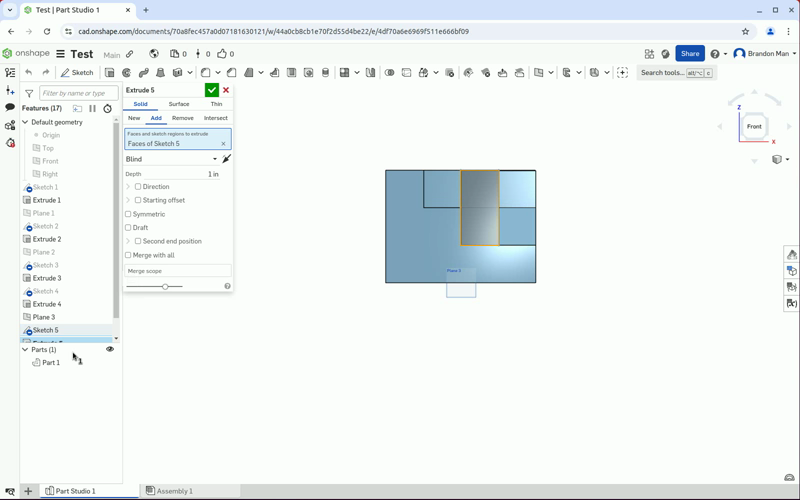
mouse_move(143, 106)
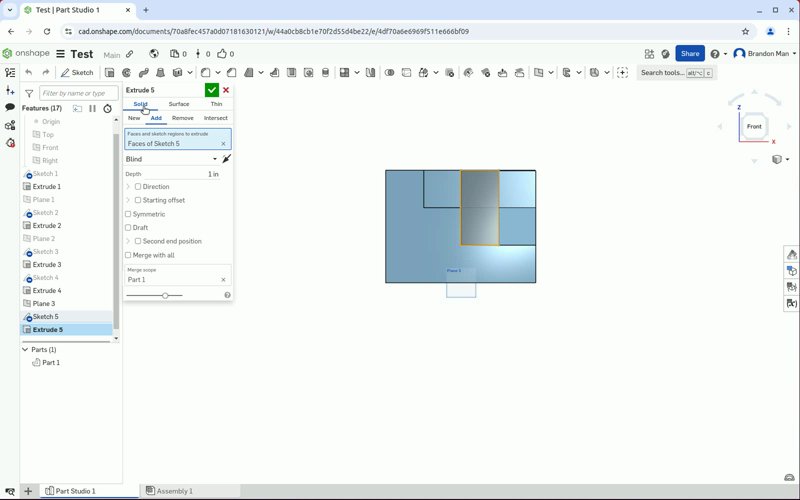
click(143, 106)
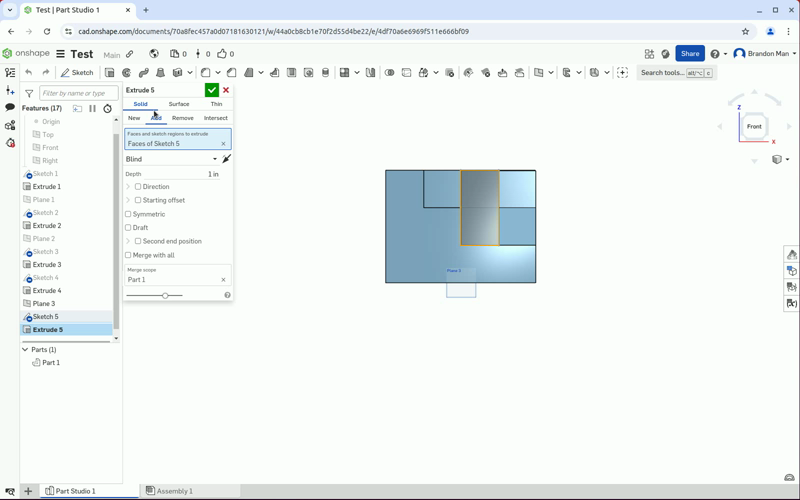
mouse_move(186, 120)
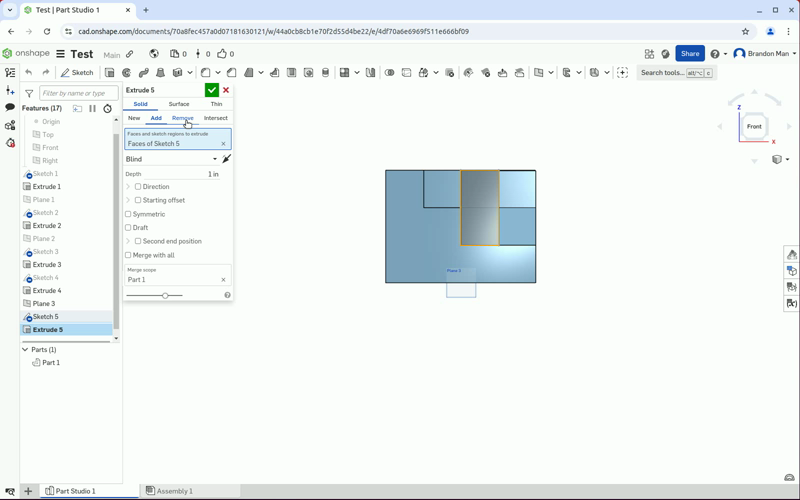
click(186, 120)
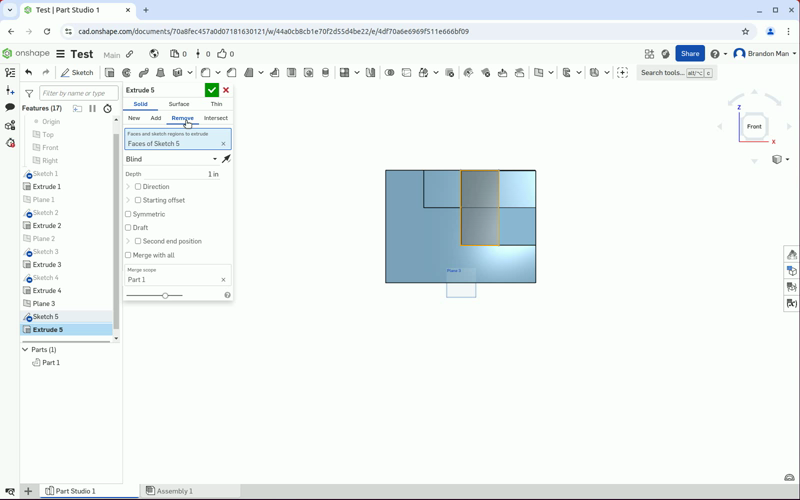
key(tab, 4)
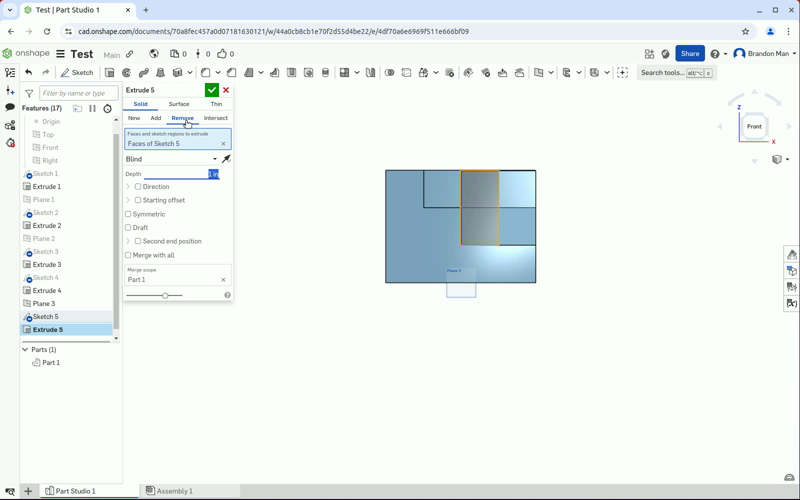
text(23.108)
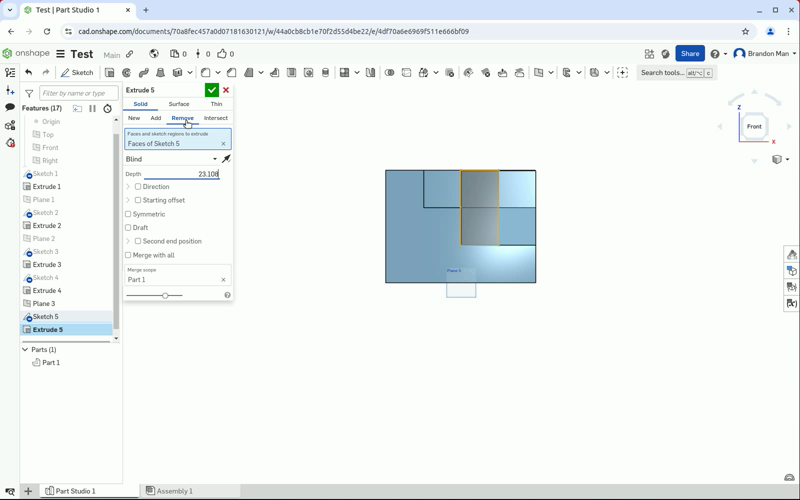
key(tab, 6)
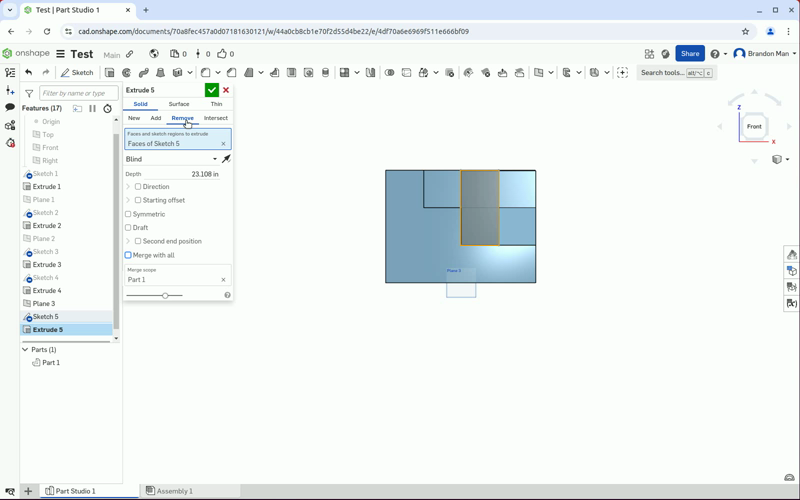
key(space)
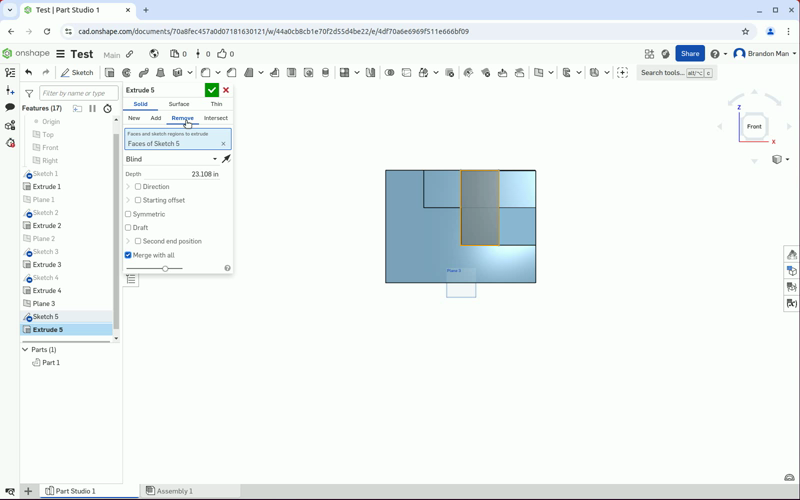
key(enter)
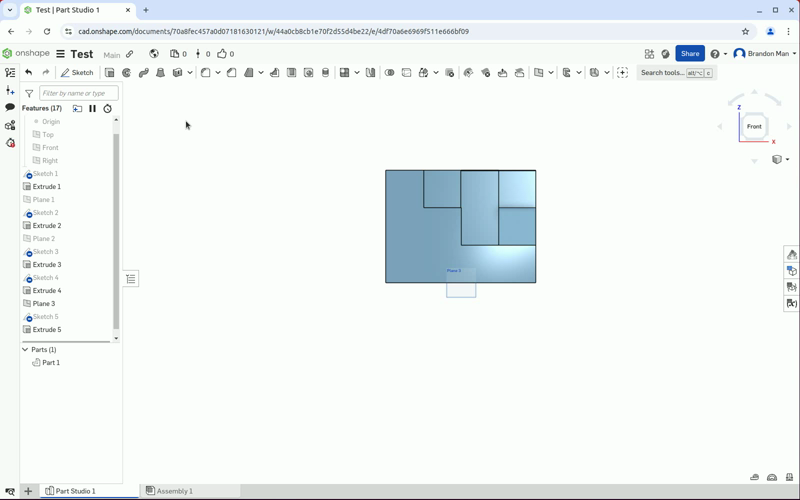
key(shift+h)
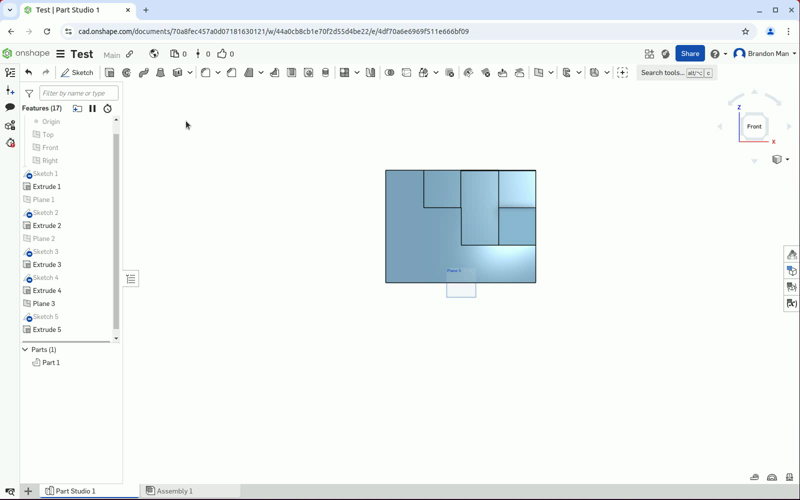
key(shift+h)
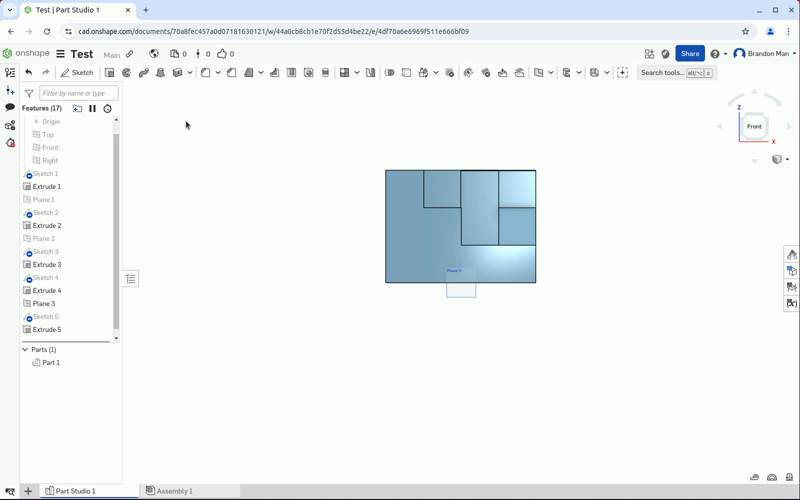
key(shift+7)
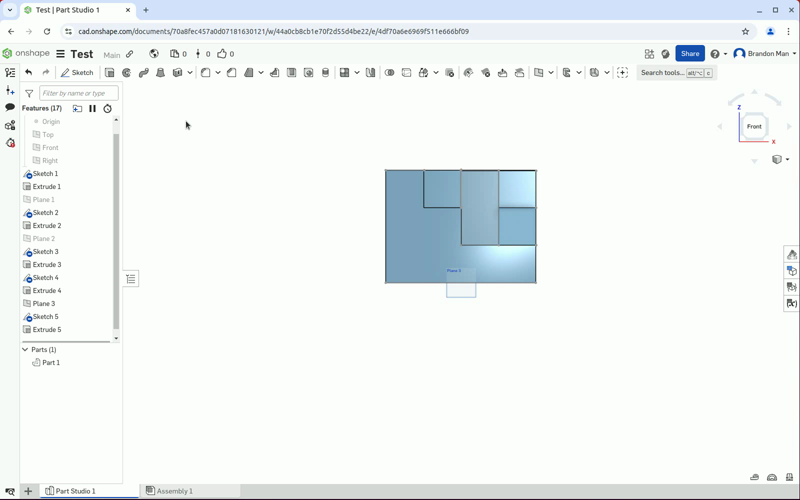
key(left, 2)
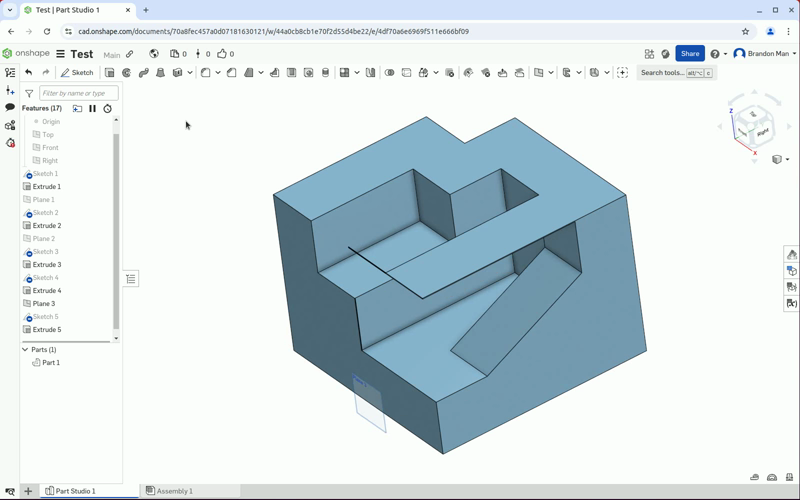
key(down, 2)
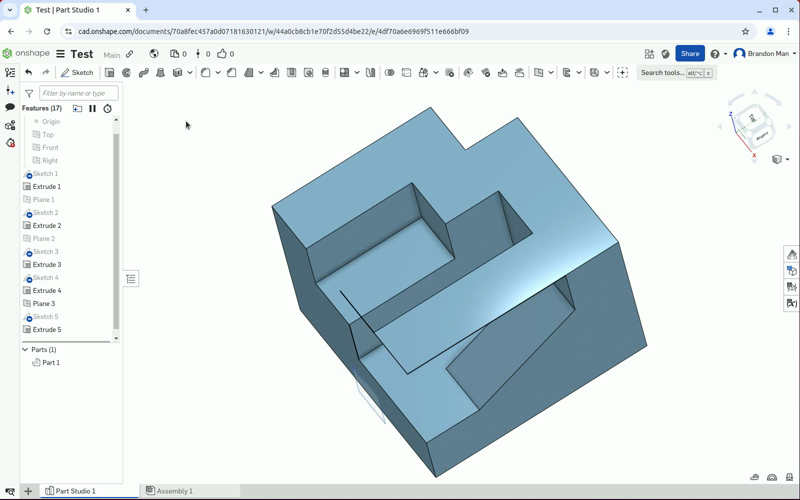
key(up, 2)
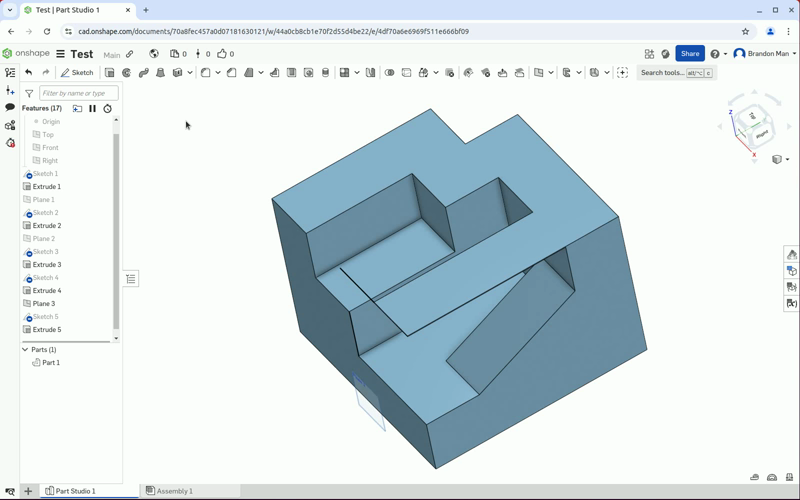
key(right, 2)
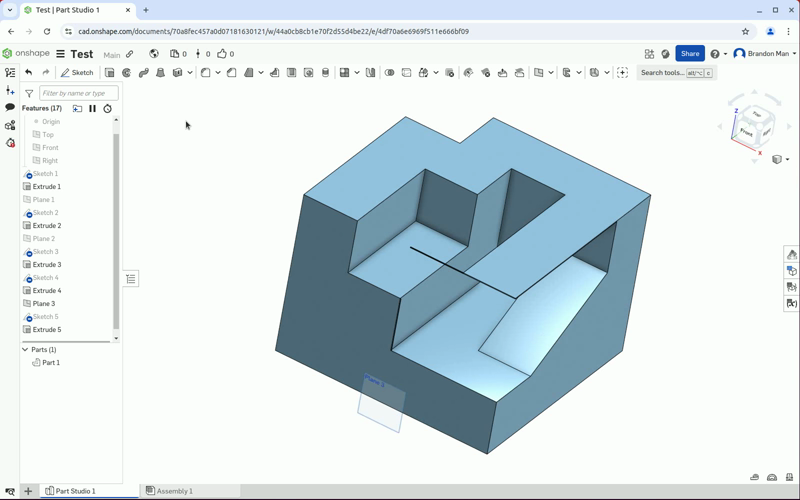
mouse_move(69, 176)
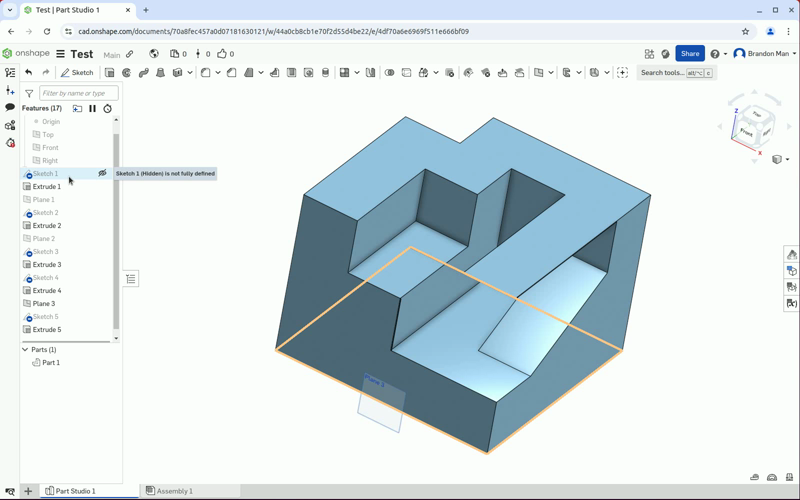
click(69, 176)